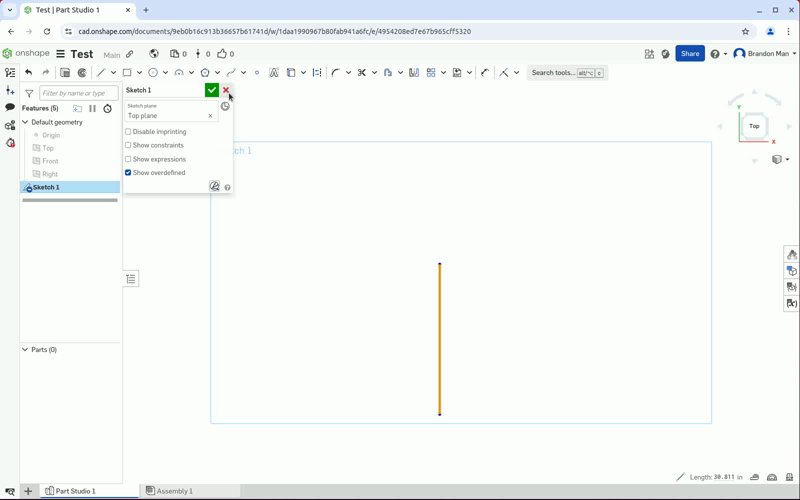
key(shift+h)
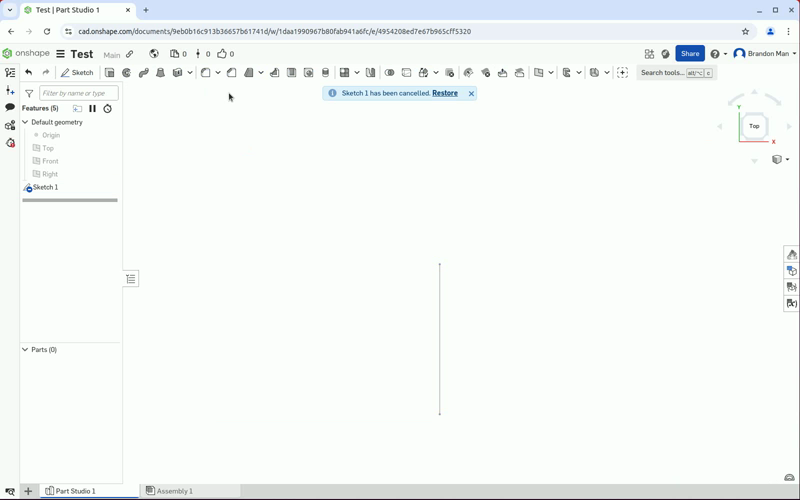
key(shift+s)
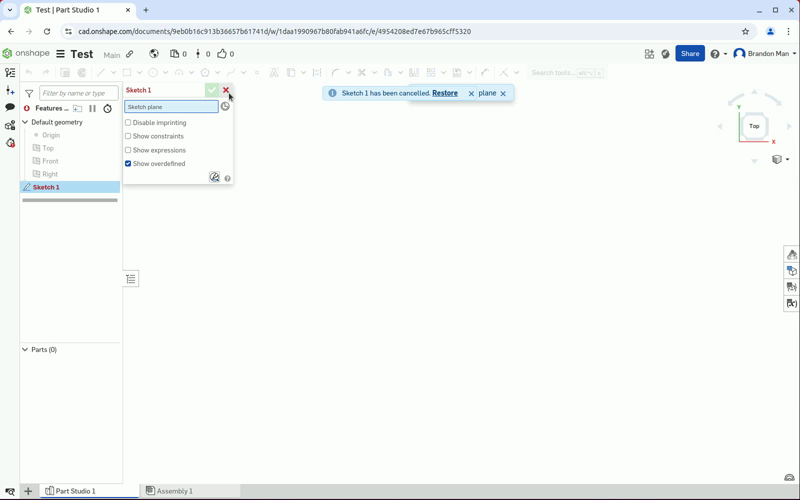
mouse_move(73, 150)
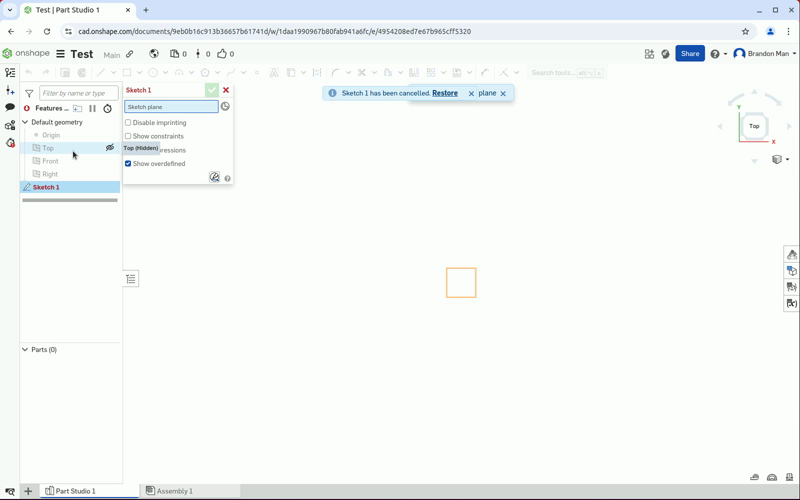
click(73, 150)
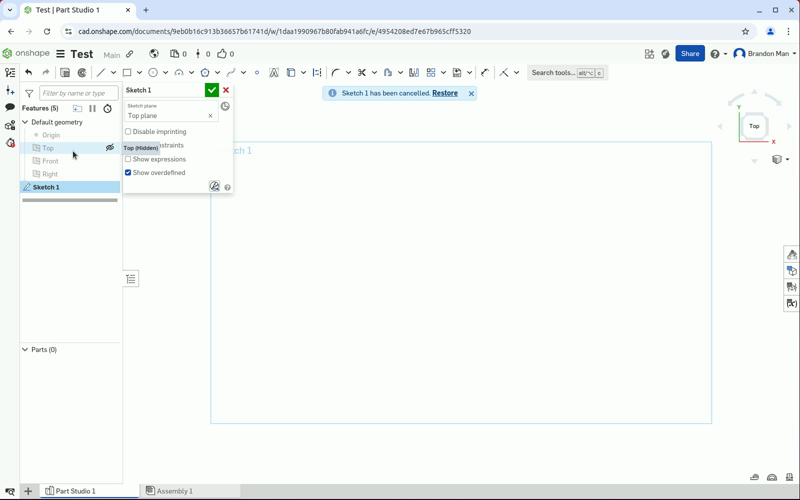
mouse_move(73, 352)
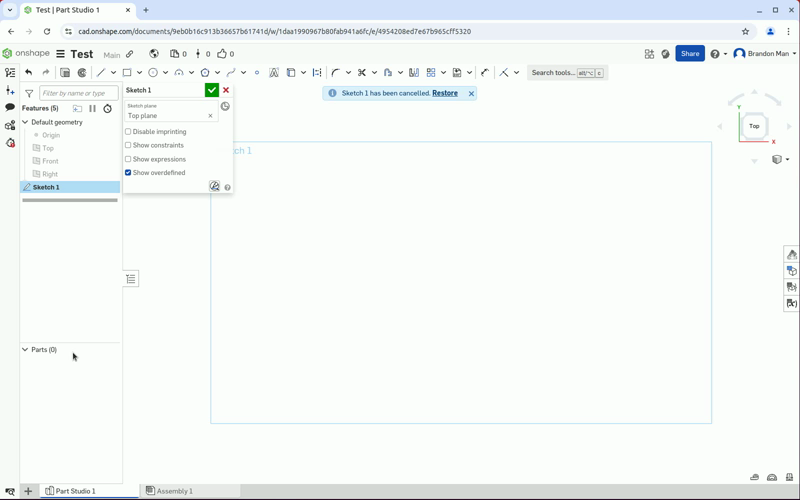
key(y)
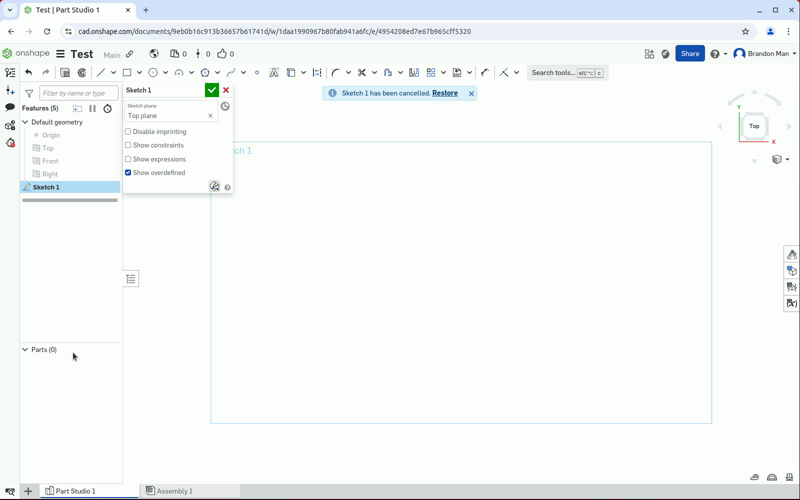
key(l)
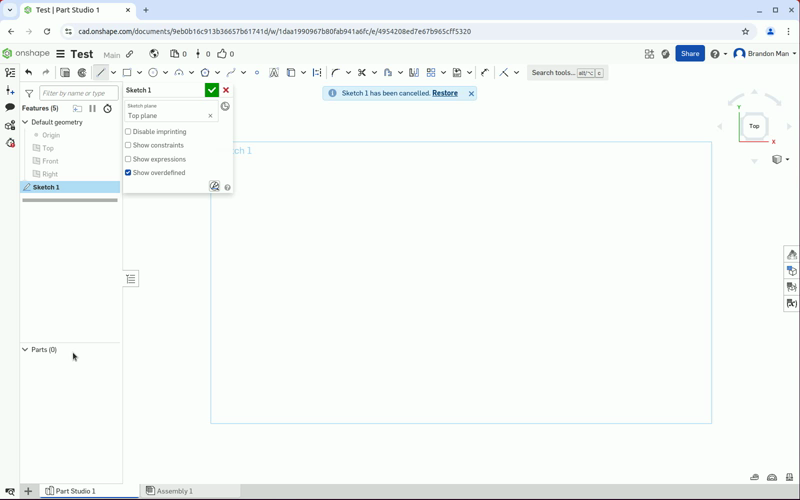
key_down(shift)
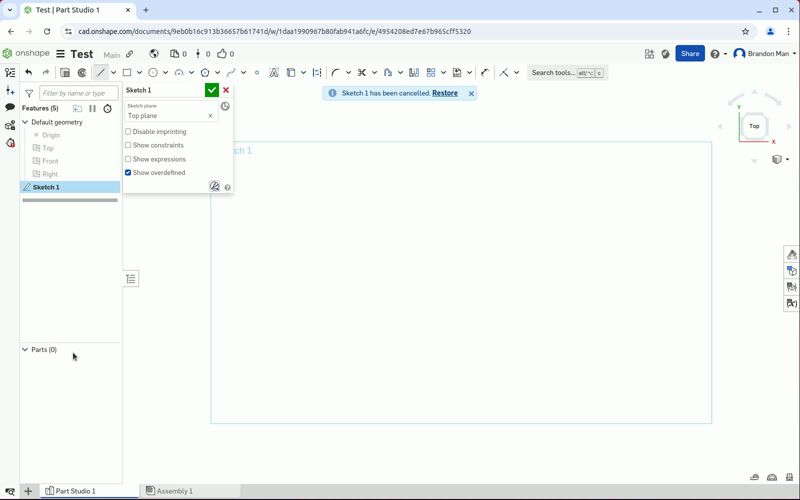
mouse_move(439, 288)
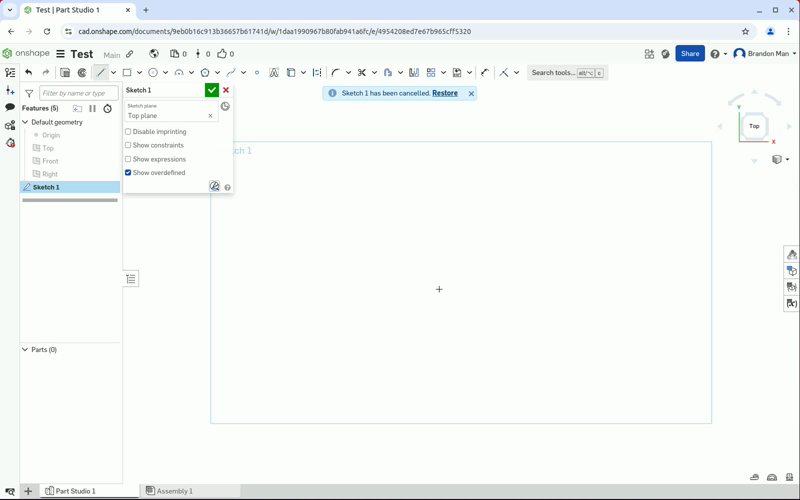
click(439, 288)
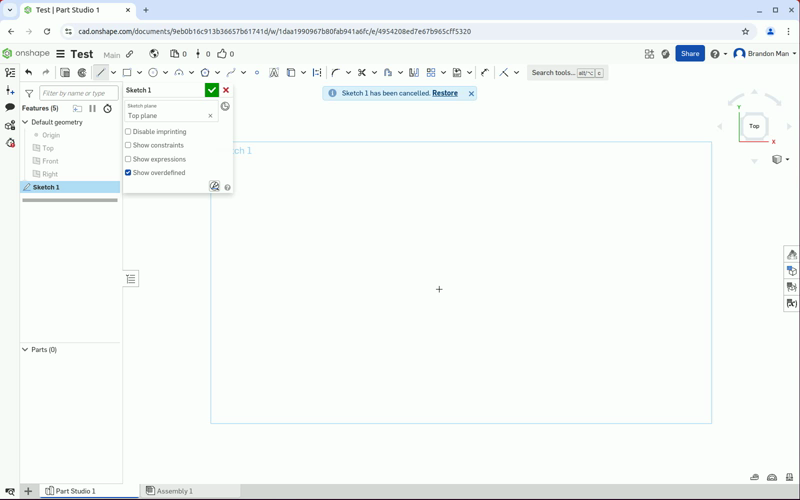
key_up(shift)
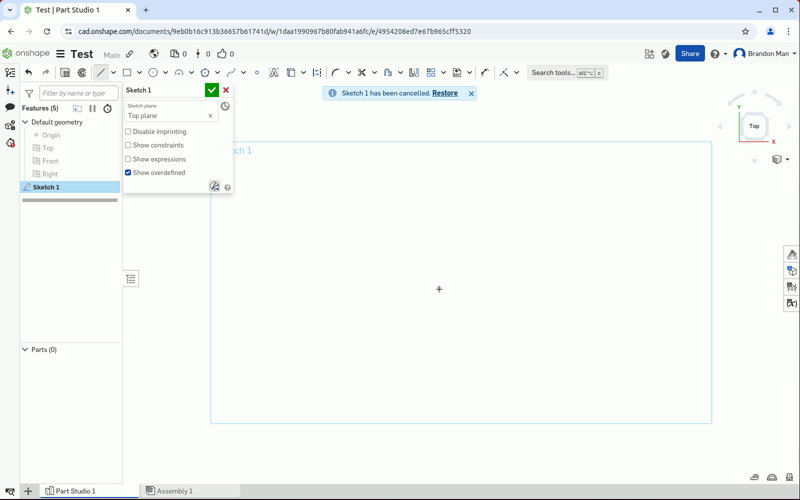
key_down(shift)
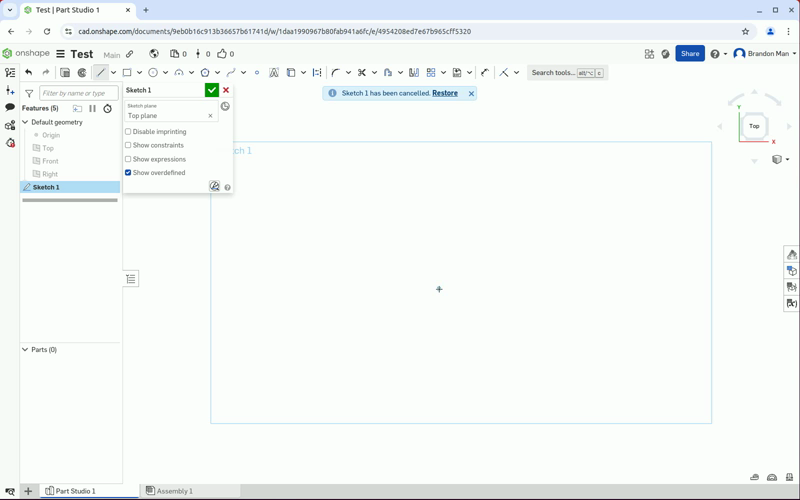
mouse_move(554, 288)
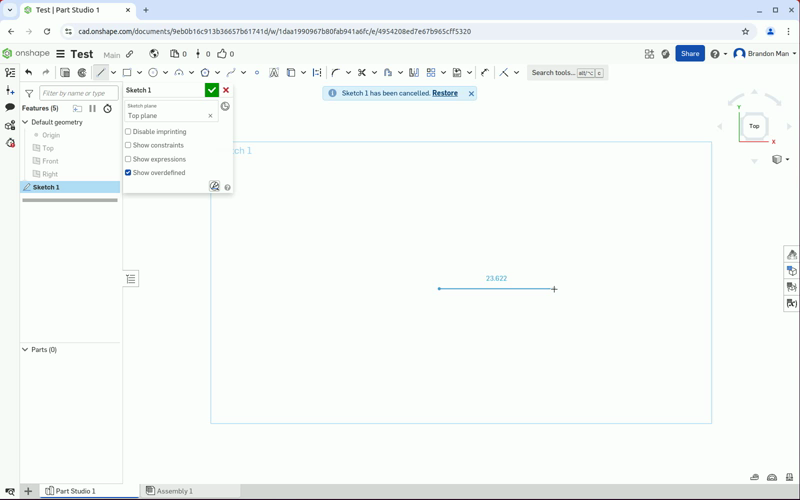
click(554, 288)
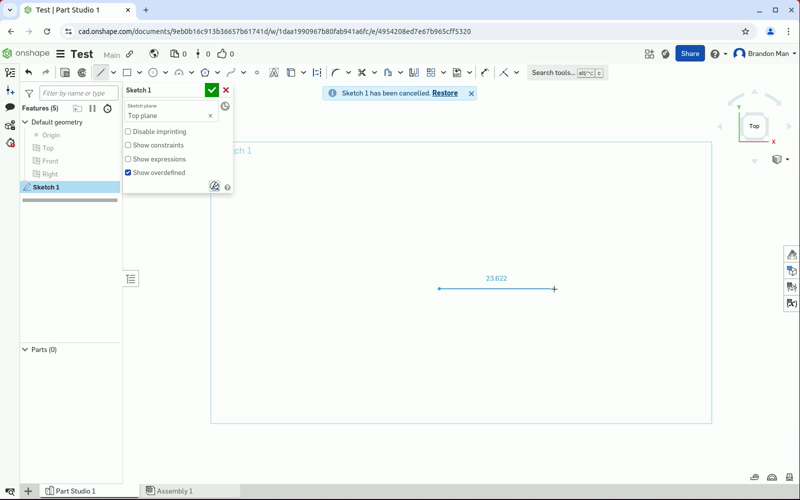
key_up(shift)
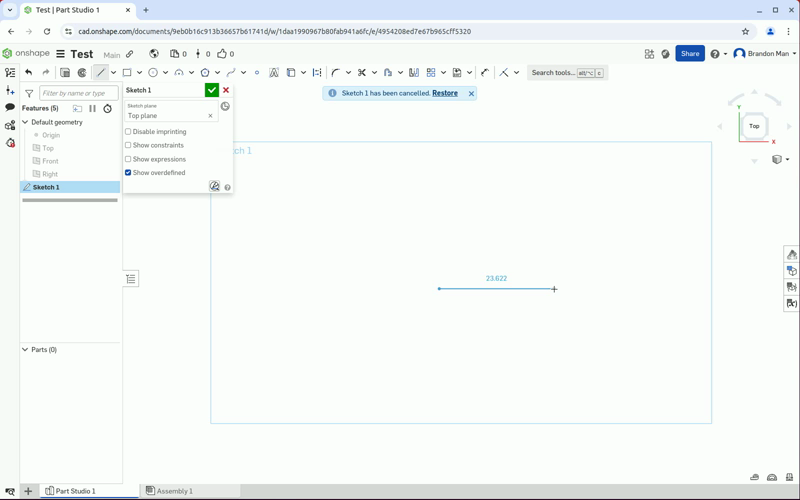
key_down(shift)
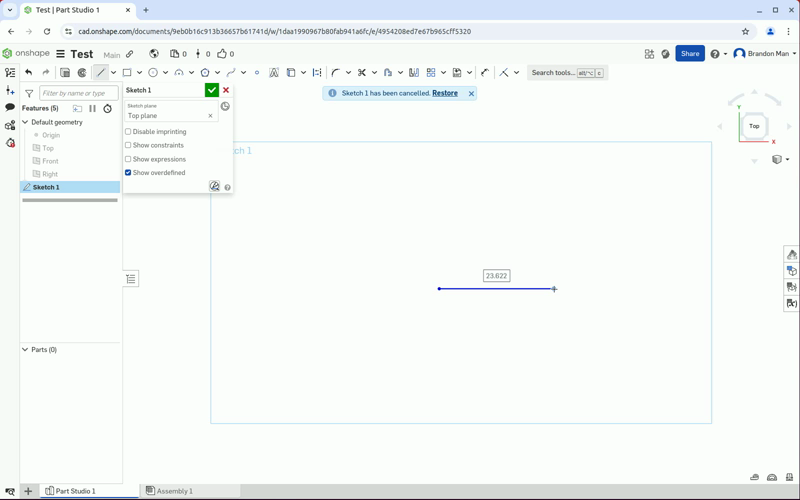
mouse_move(584, 288)
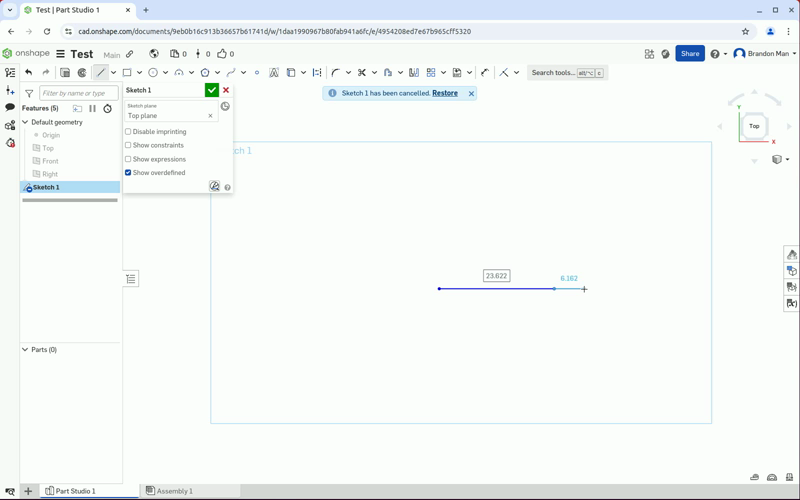
mouse_move(554, 233)
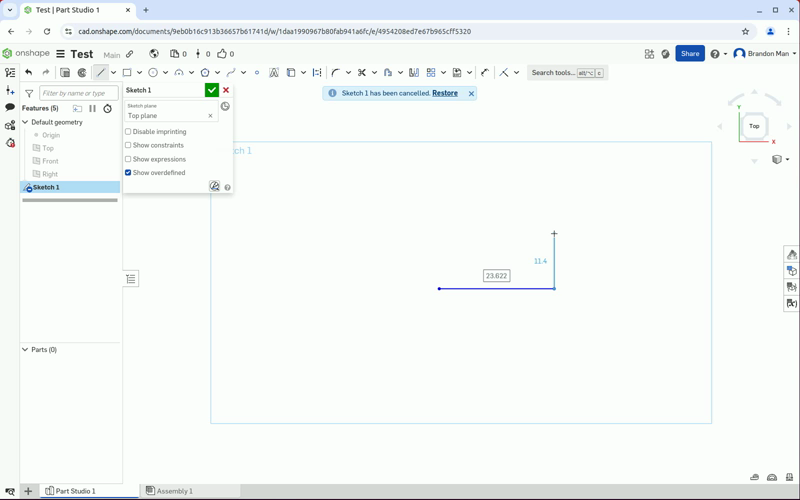
click(554, 233)
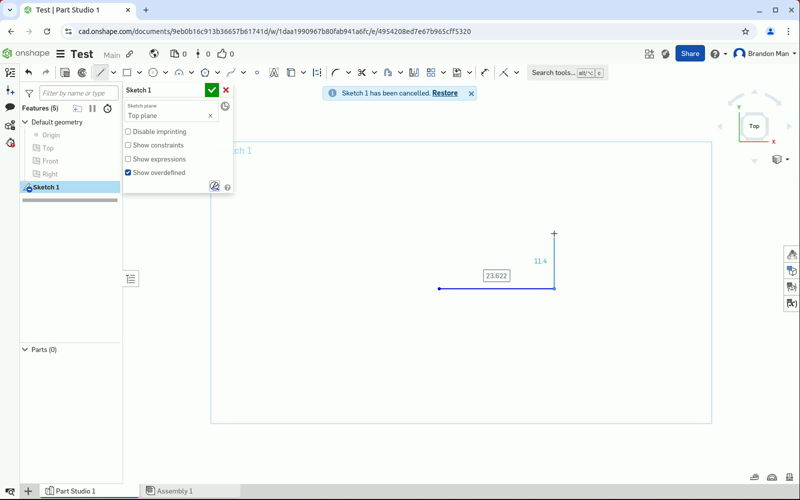
key_up(shift)
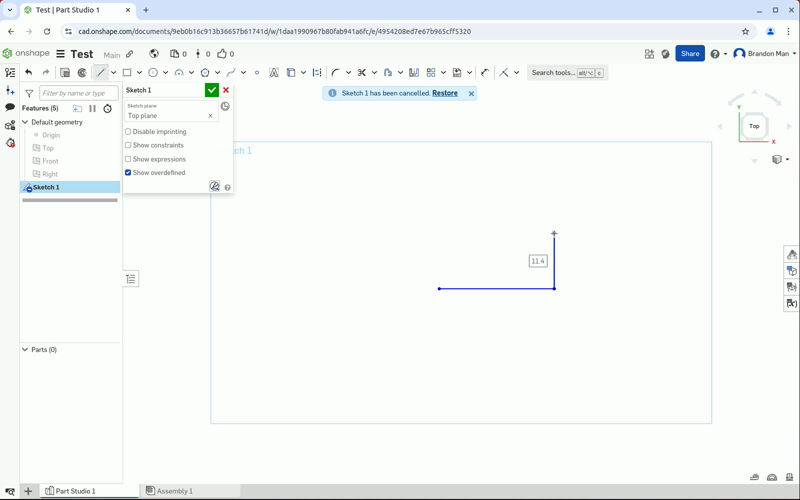
key_down(shift)
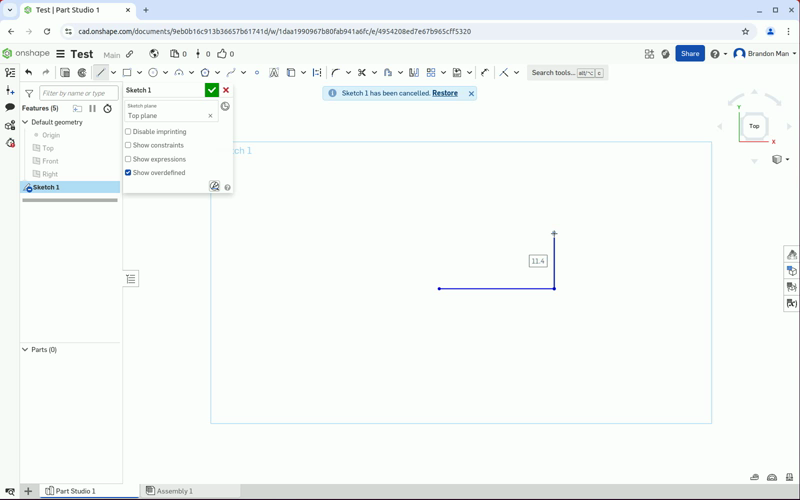
mouse_move(439, 233)
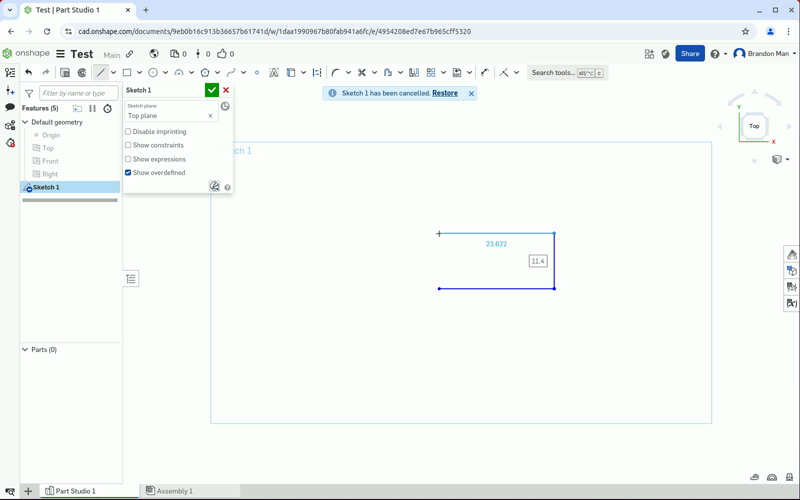
click(439, 233)
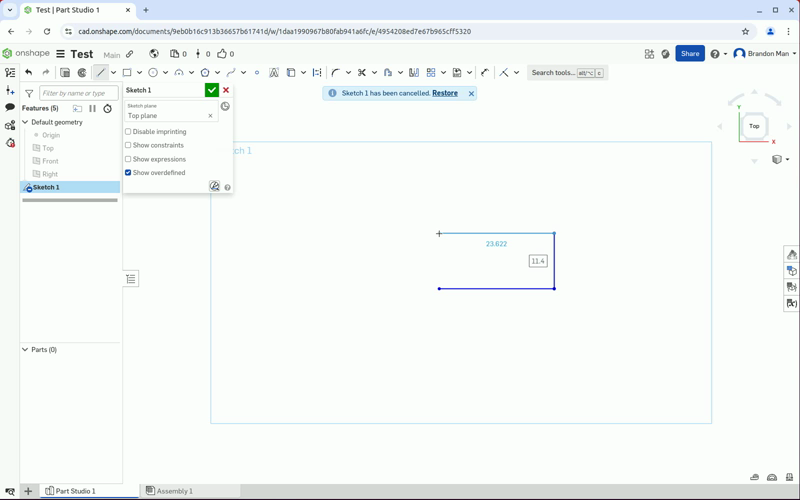
key_up(shift)
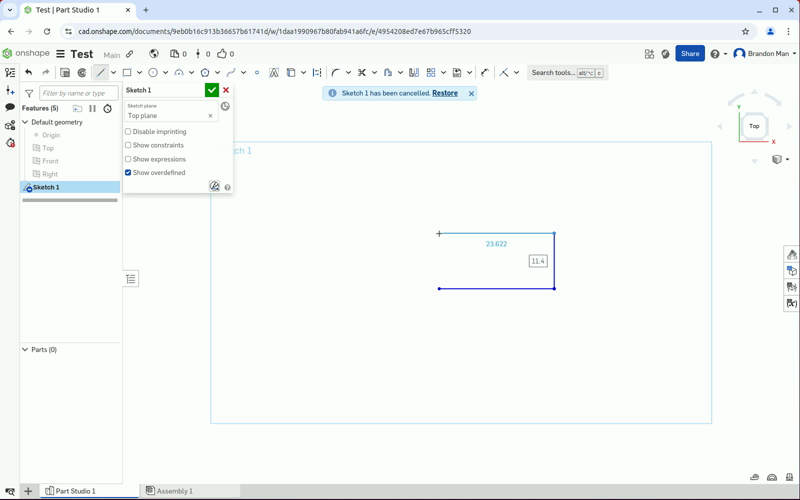
mouse_move(469, 233)
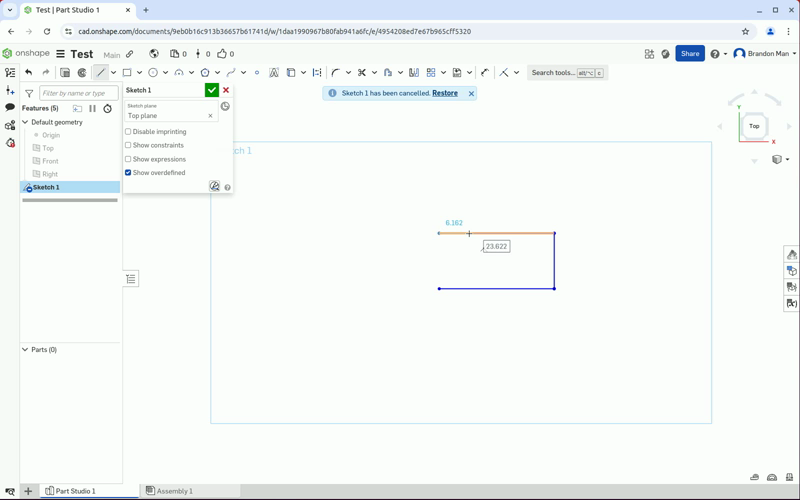
key_down(shift)
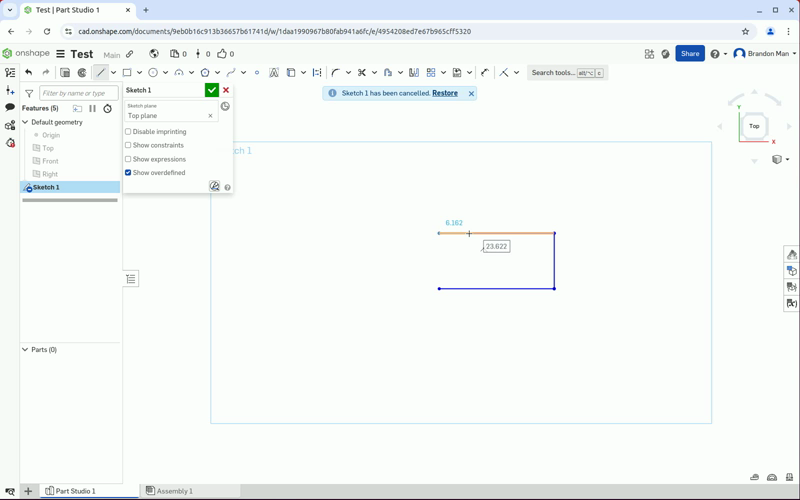
mouse_move(439, 288)
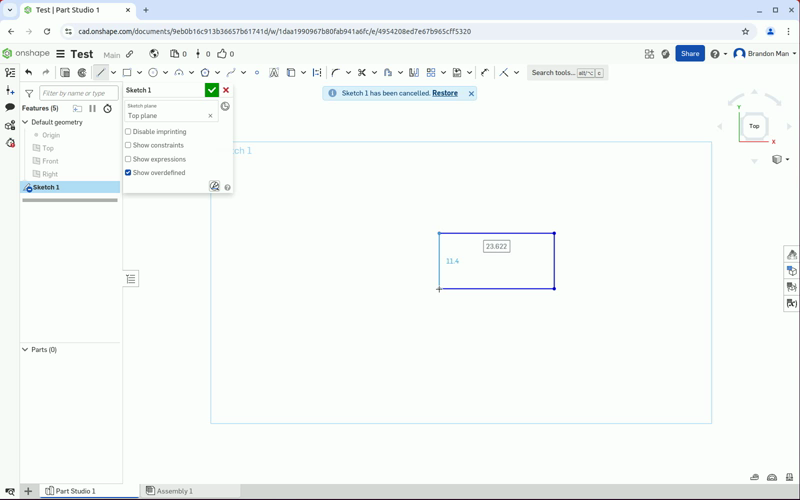
key_up(shift)
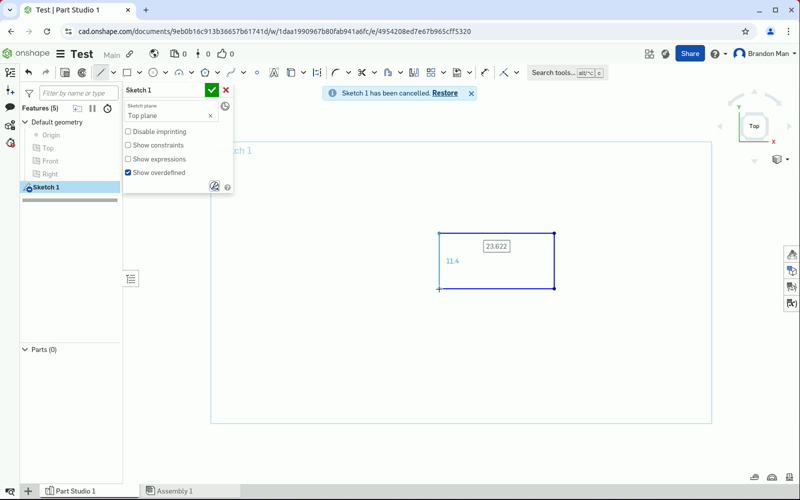
click(439, 288)
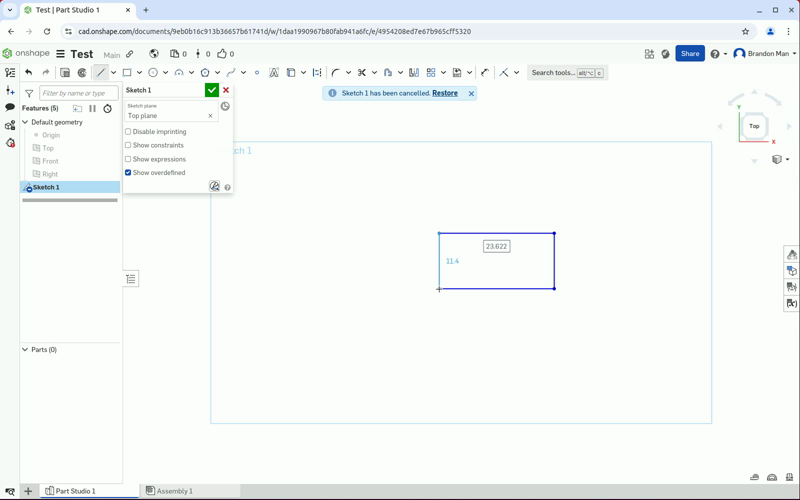
key(esc)
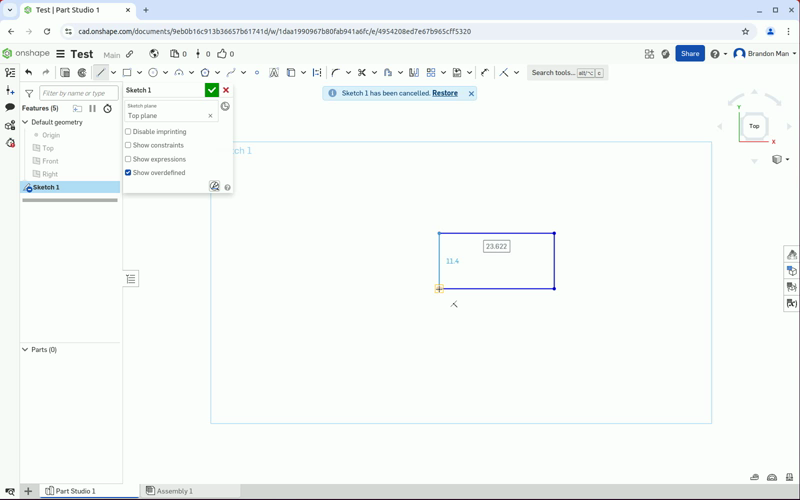
key(l)
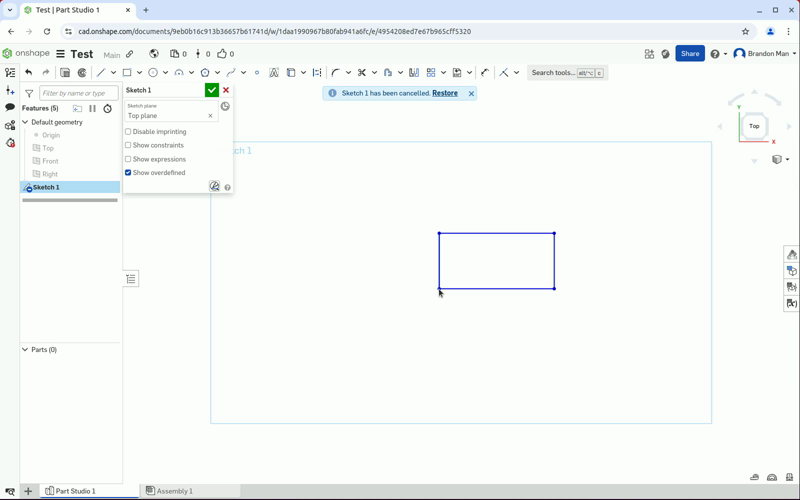
key_down(shift)
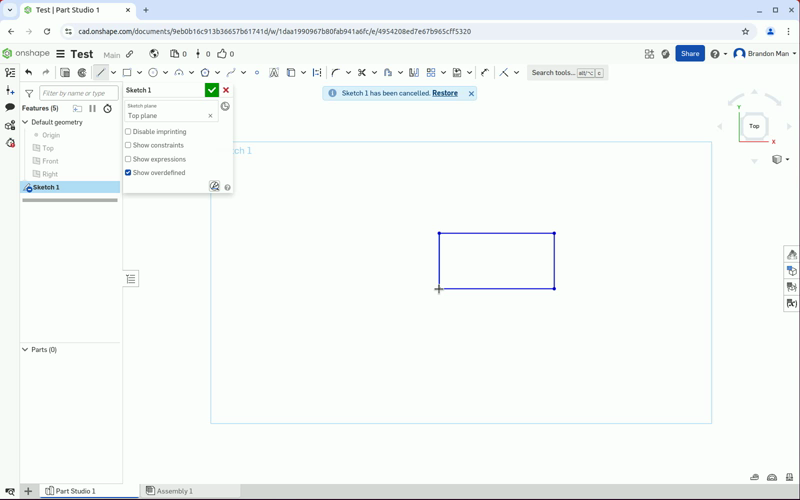
mouse_move(443, 285)
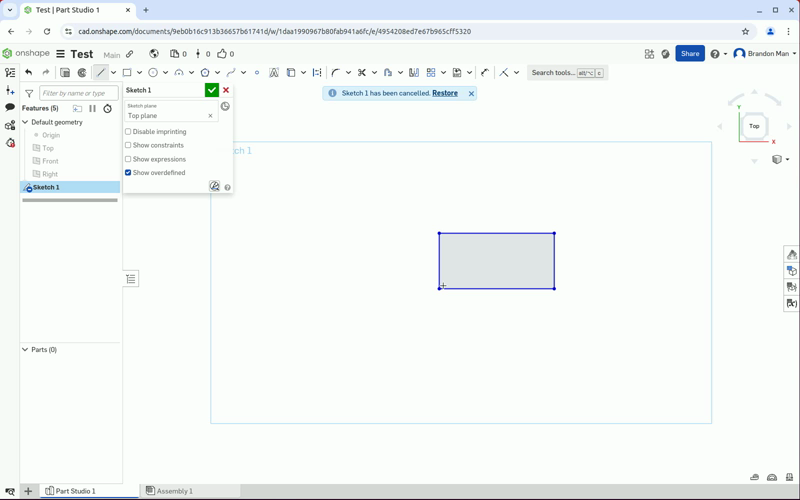
click(443, 285)
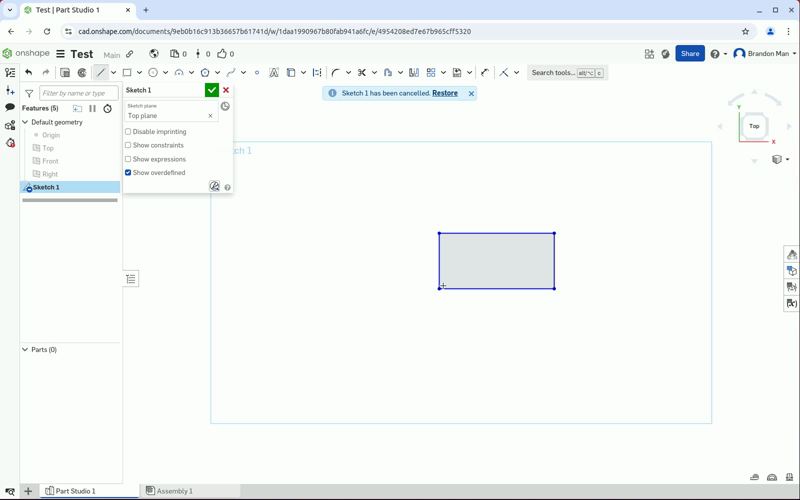
key_up(shift)
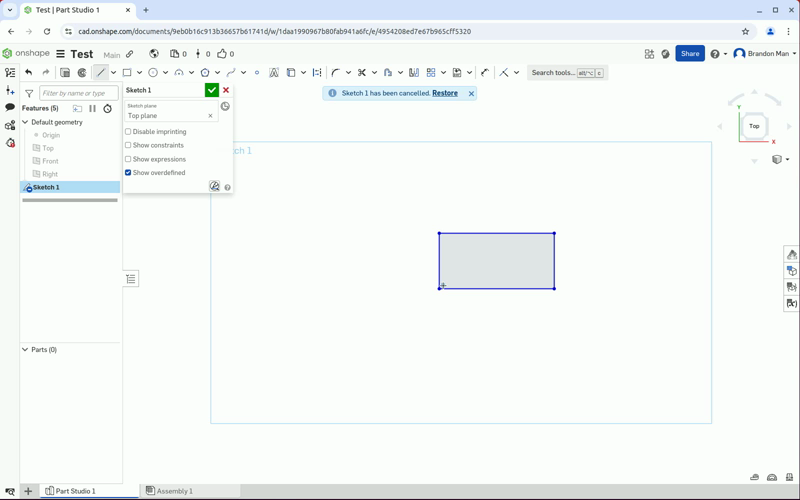
key_down(shift)
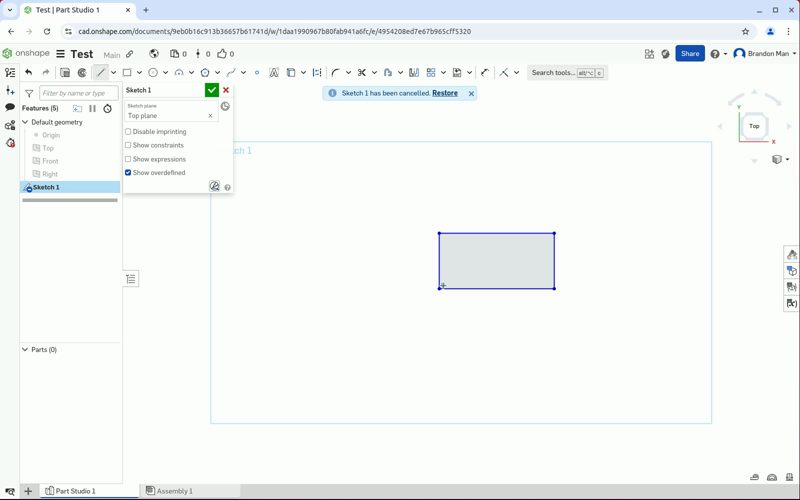
mouse_move(550, 285)
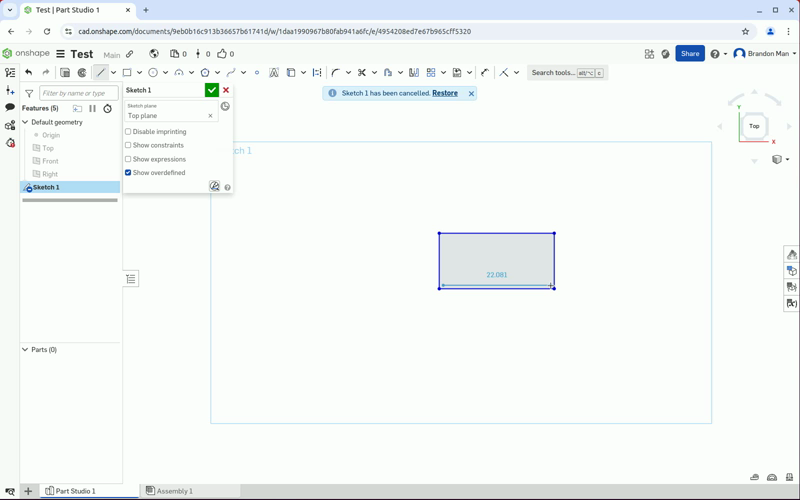
click(550, 285)
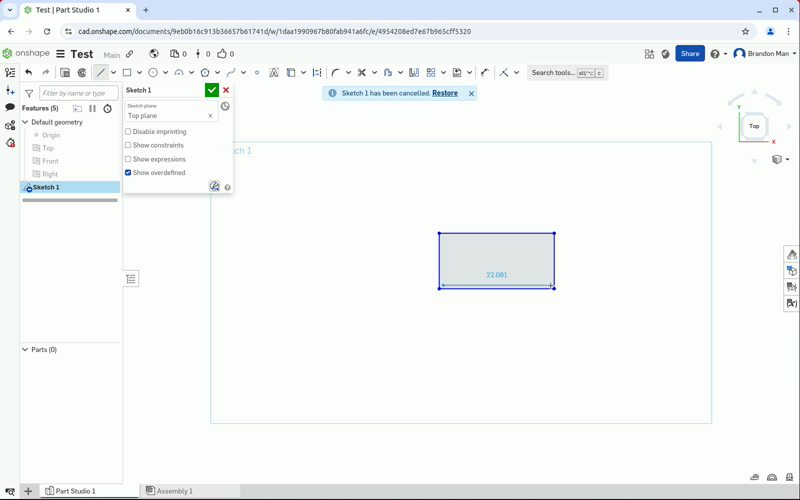
key_up(shift)
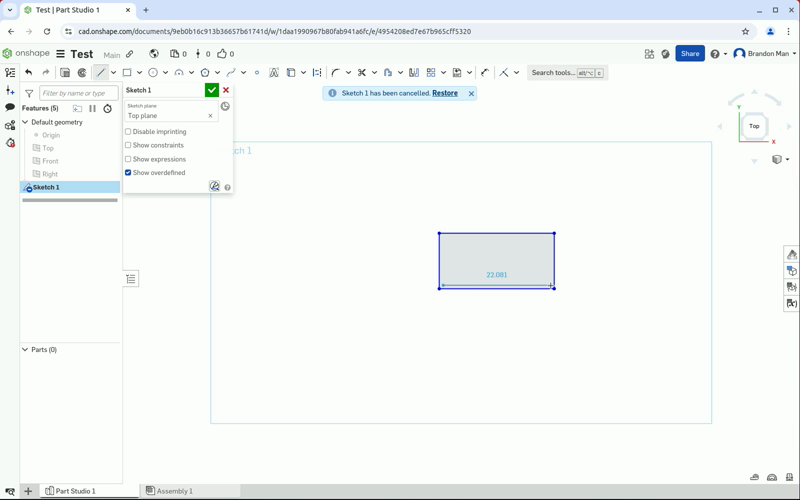
key_down(shift)
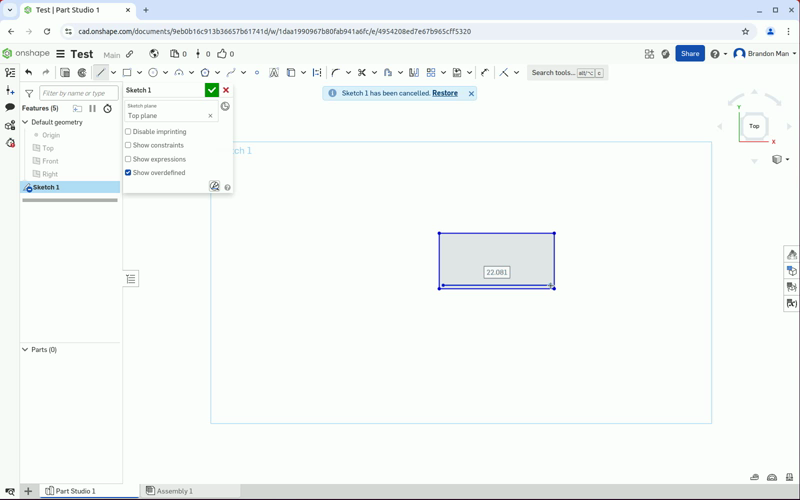
mouse_move(580, 285)
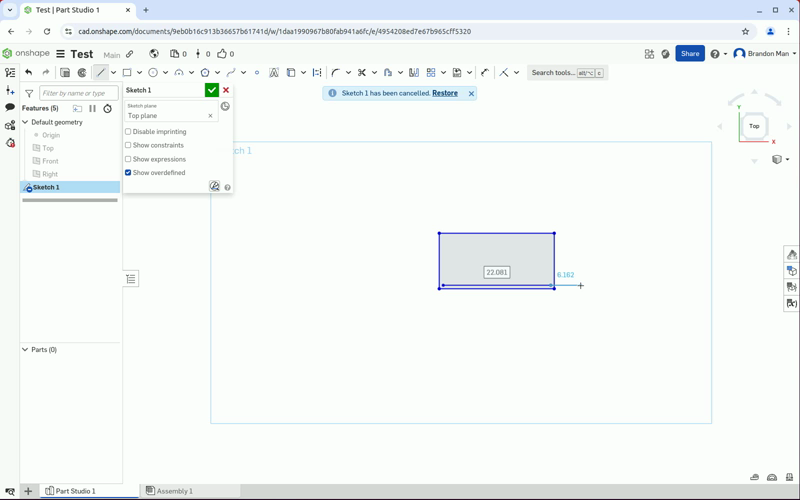
mouse_move(550, 236)
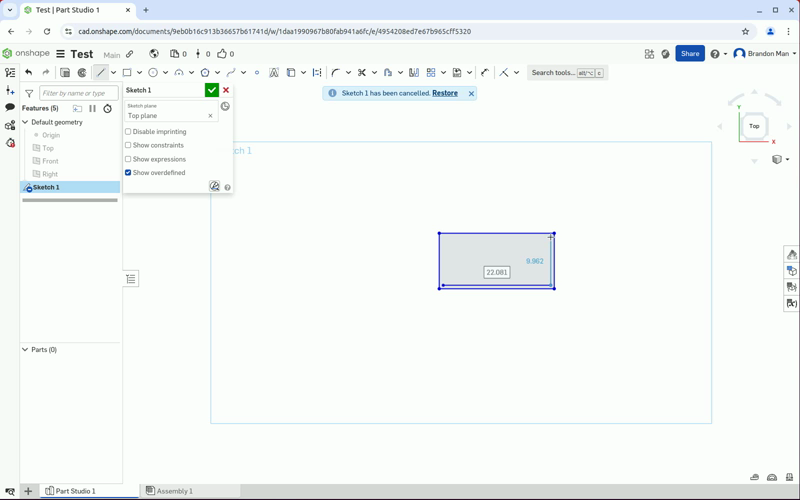
click(550, 236)
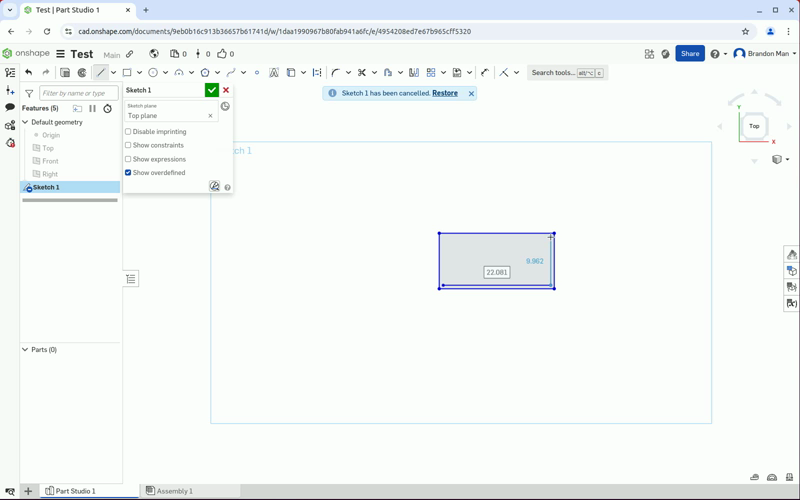
key_up(shift)
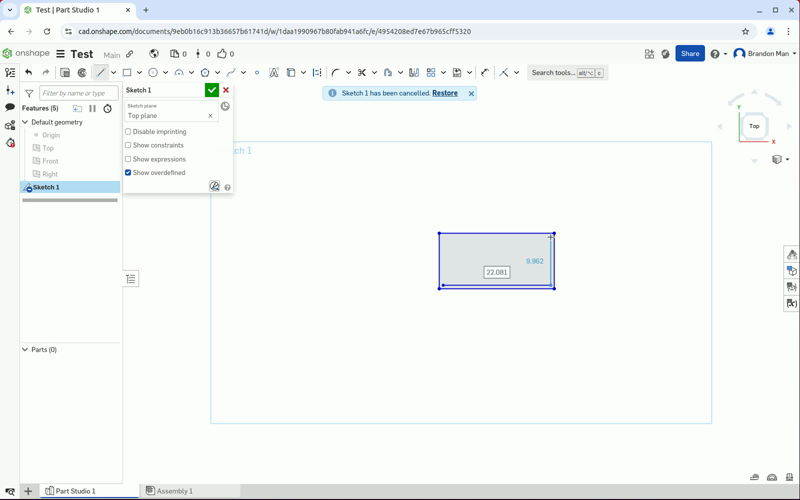
key_down(shift)
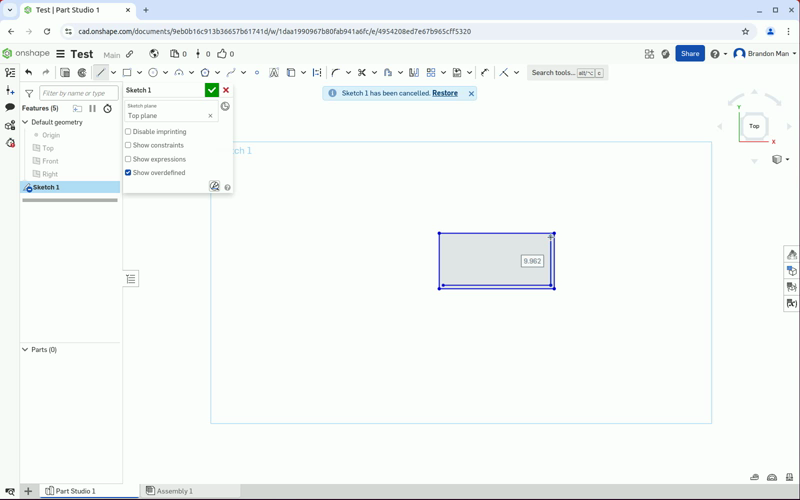
mouse_move(443, 236)
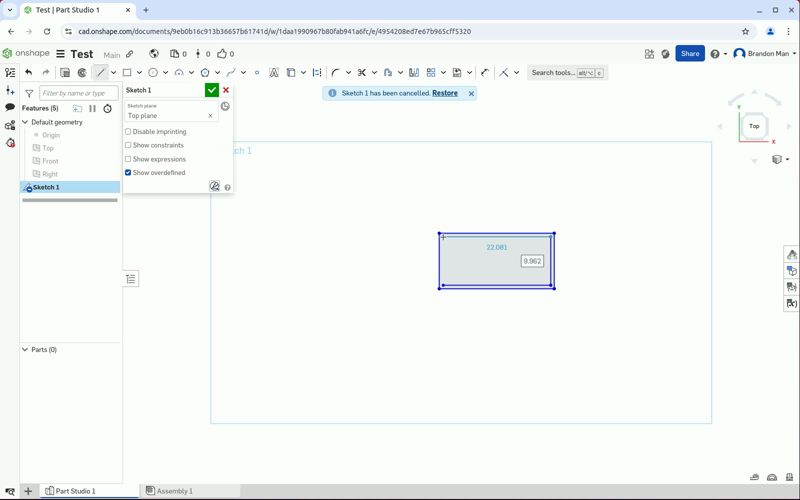
click(443, 236)
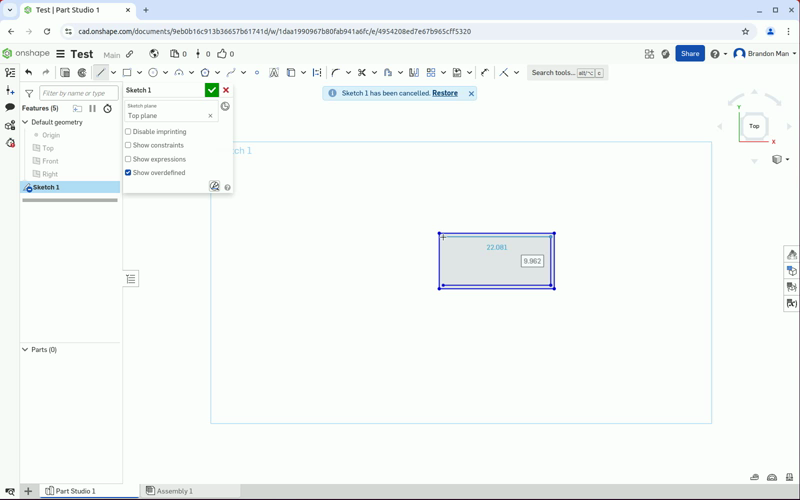
key_up(shift)
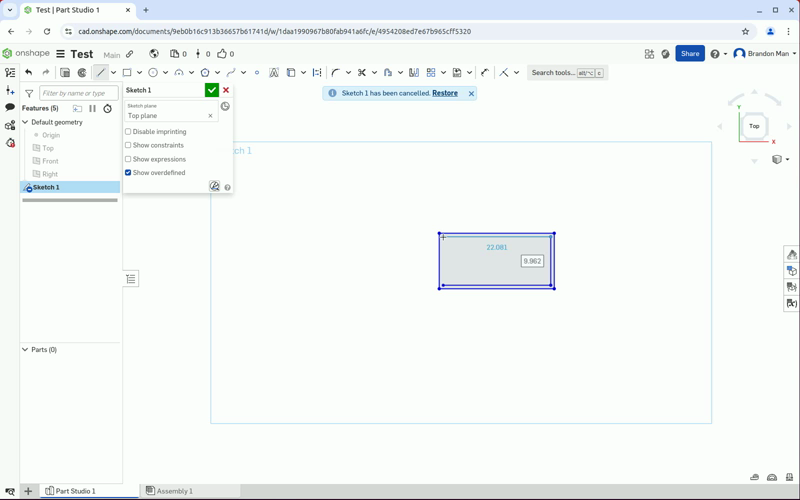
mouse_move(473, 236)
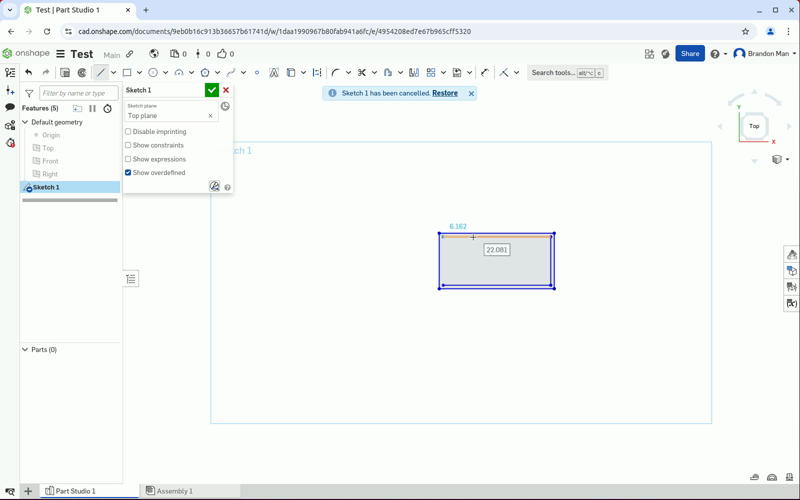
key_down(shift)
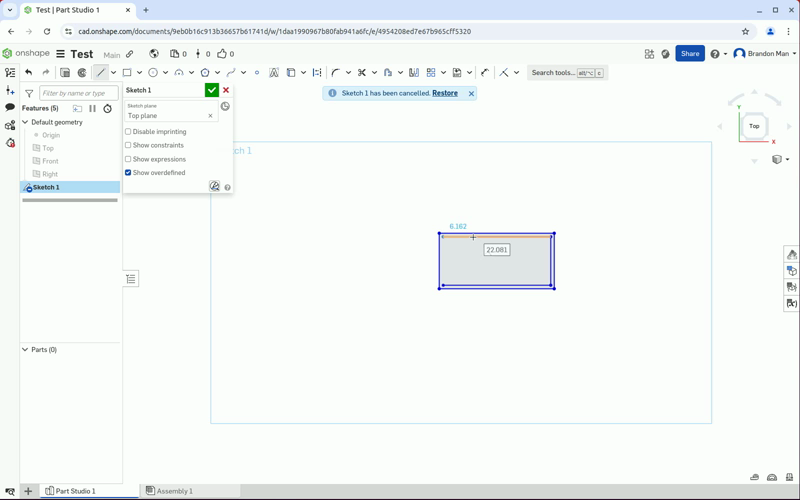
mouse_move(443, 285)
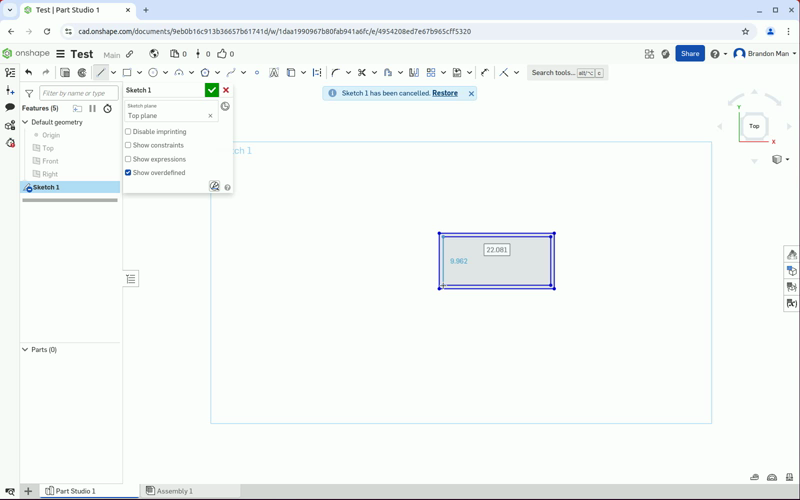
key_up(shift)
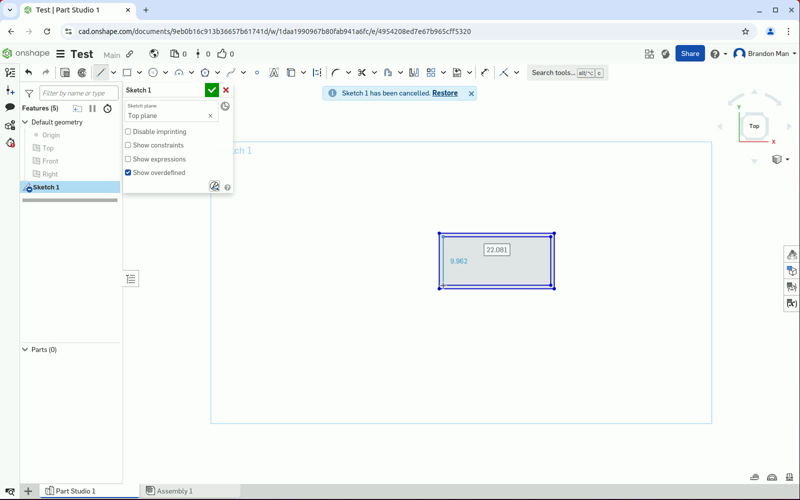
click(443, 285)
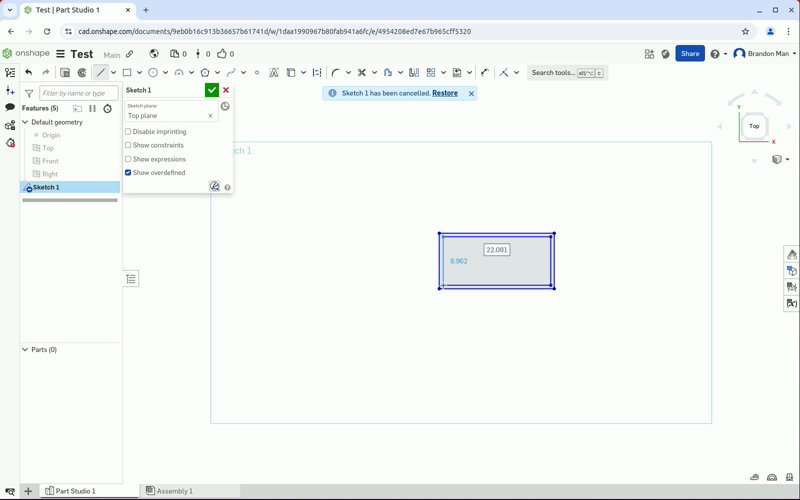
key(esc)
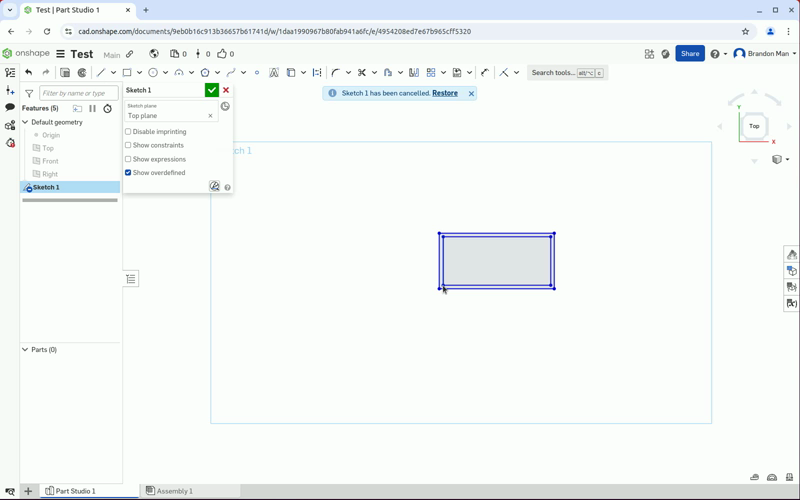
mouse_move(551, 240)
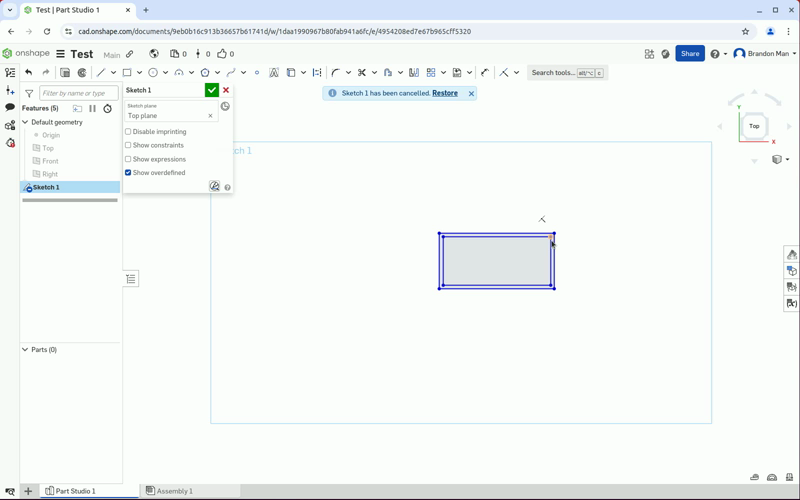
scroll(6)
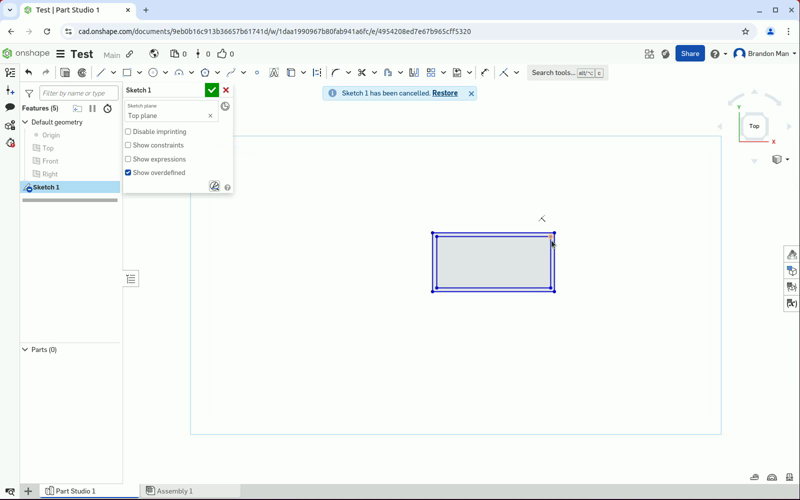
scroll(6)
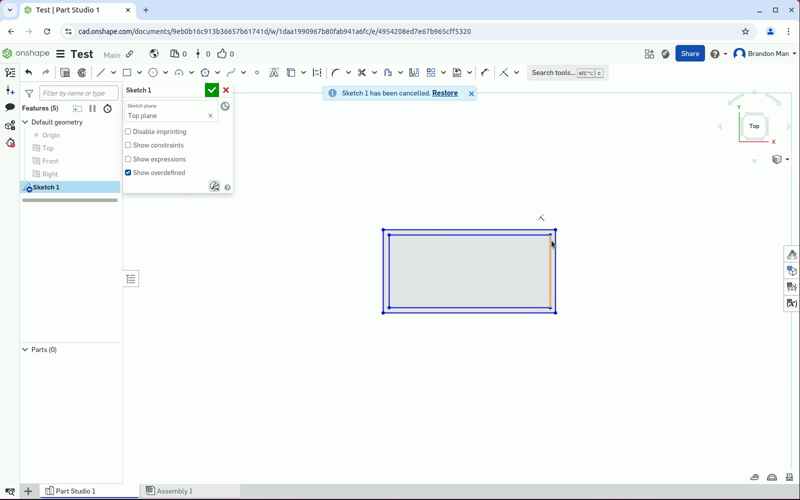
scroll(6)
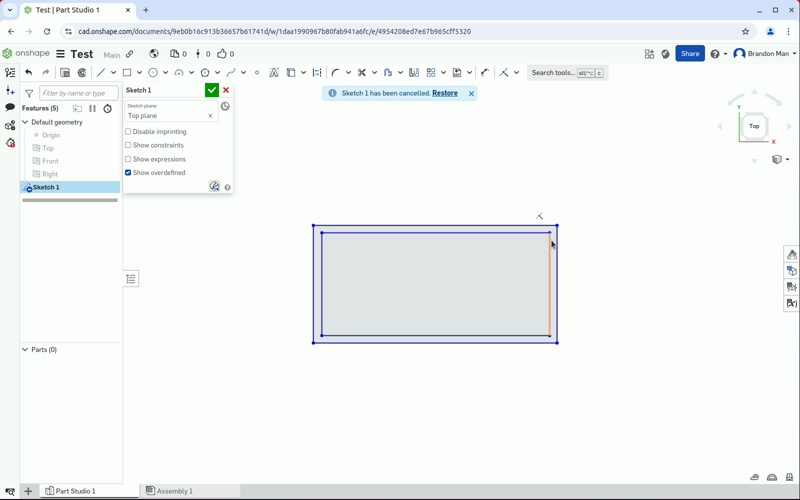
scroll(6)
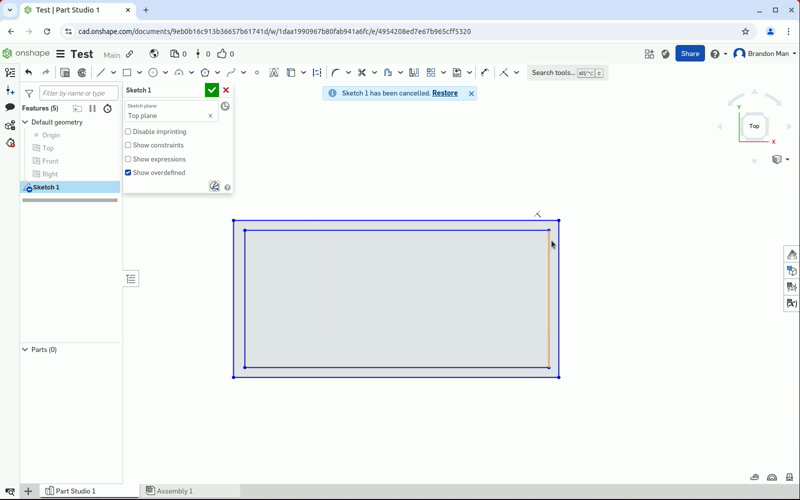
scroll(6)
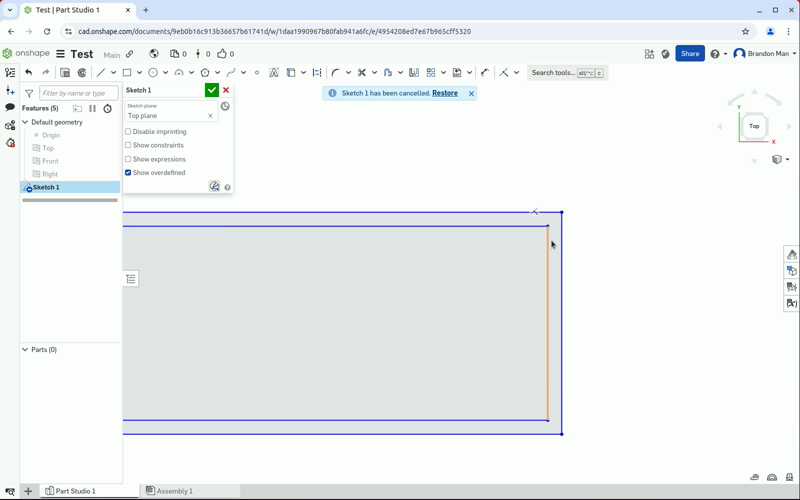
scroll(6)
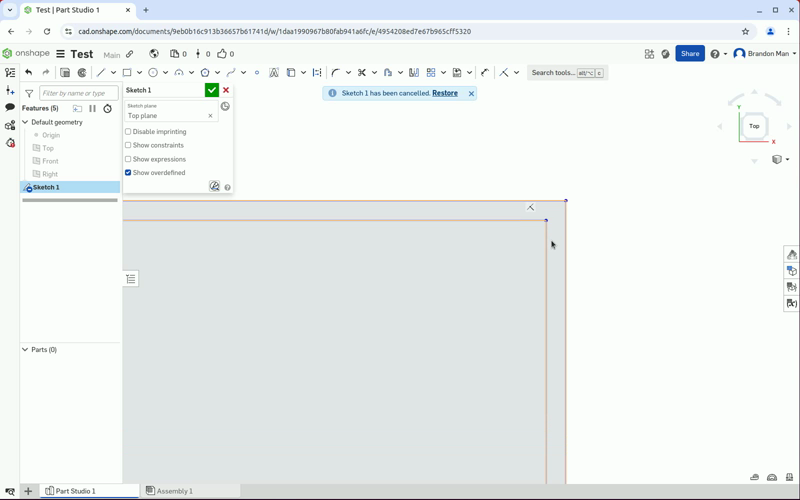
scroll(6)
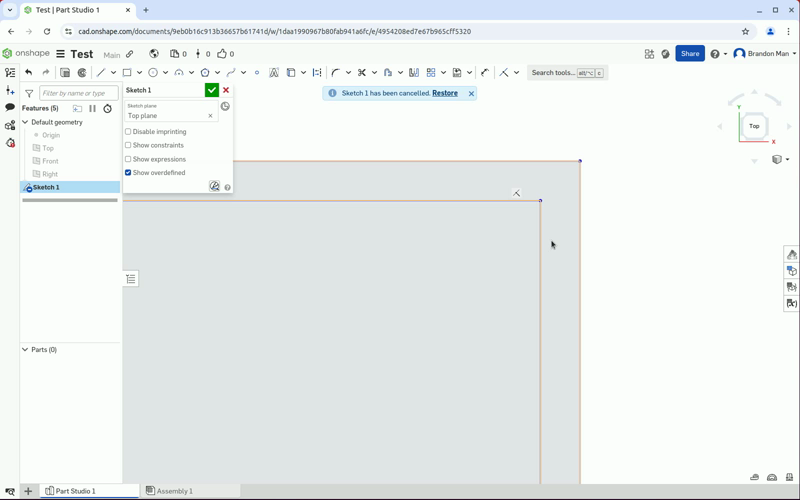
click(551, 240)
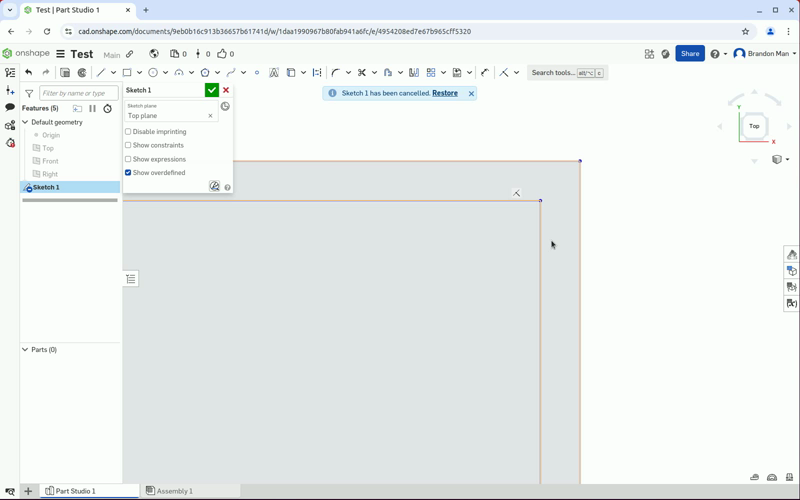
scroll(-6)
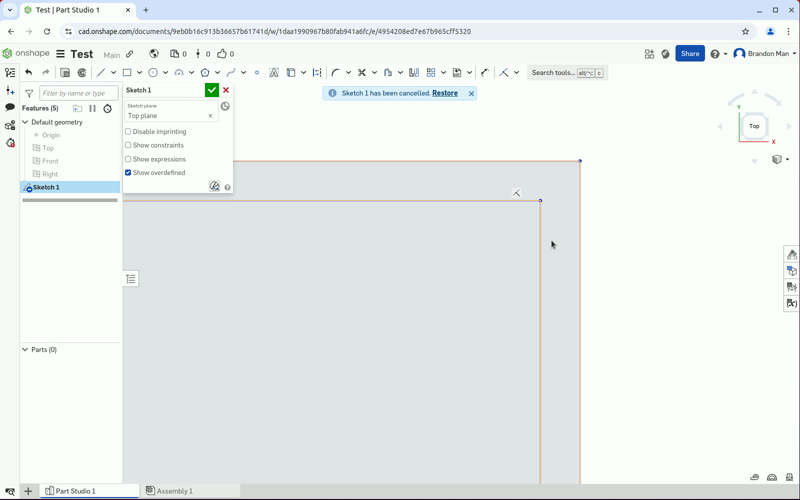
scroll(-6)
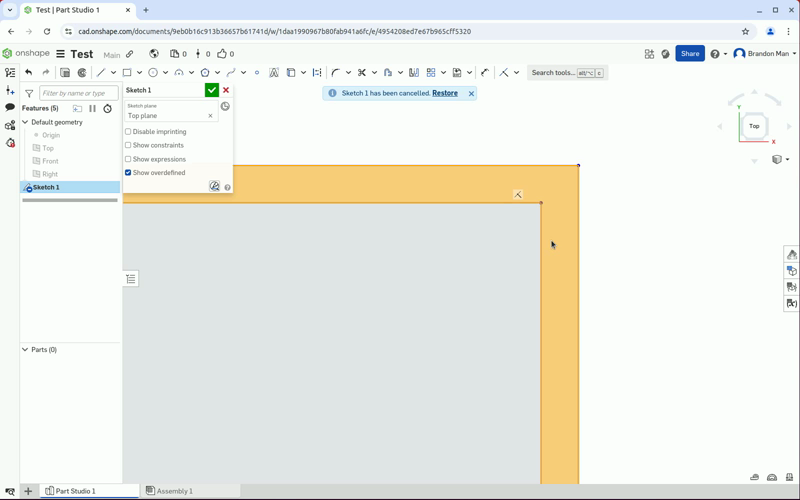
scroll(-6)
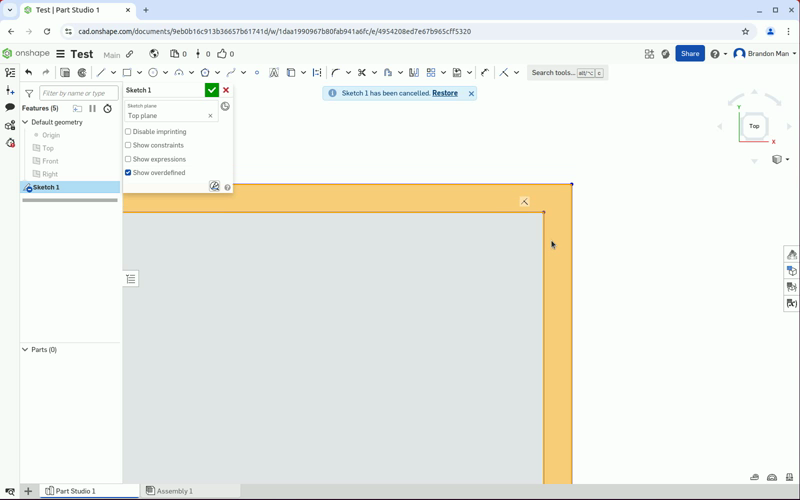
scroll(-6)
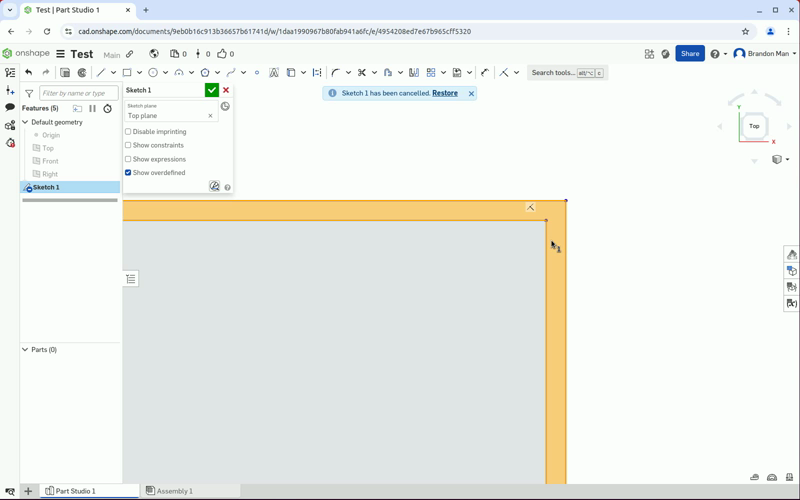
scroll(-6)
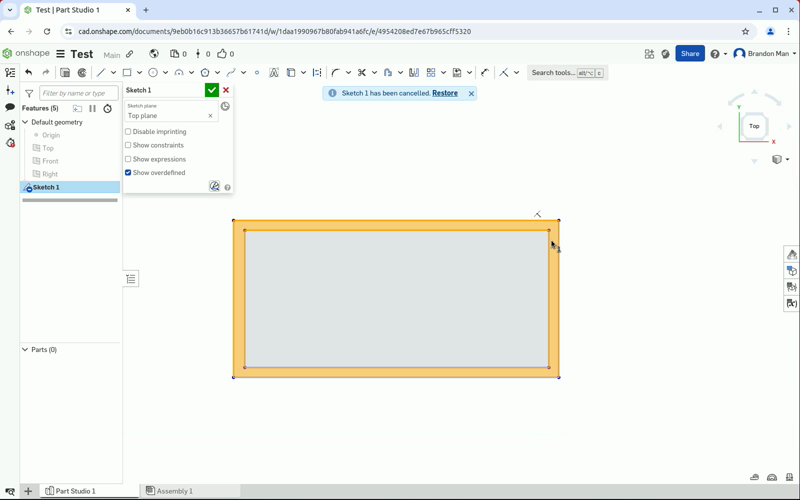
scroll(-6)
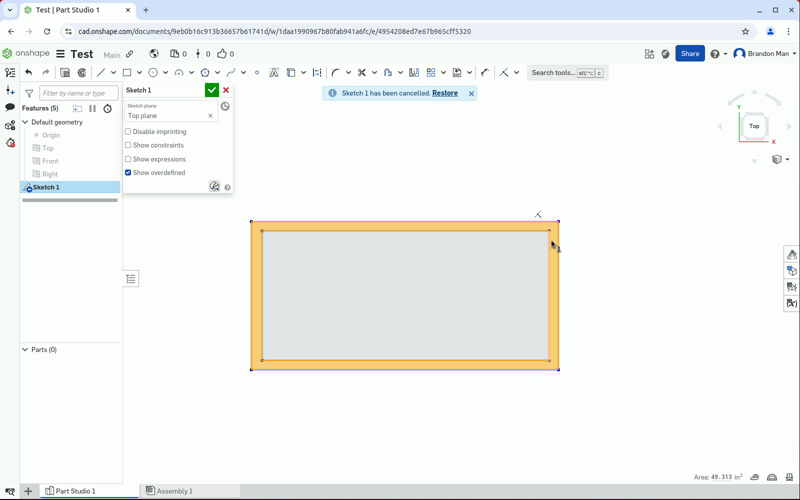
scroll(-6)
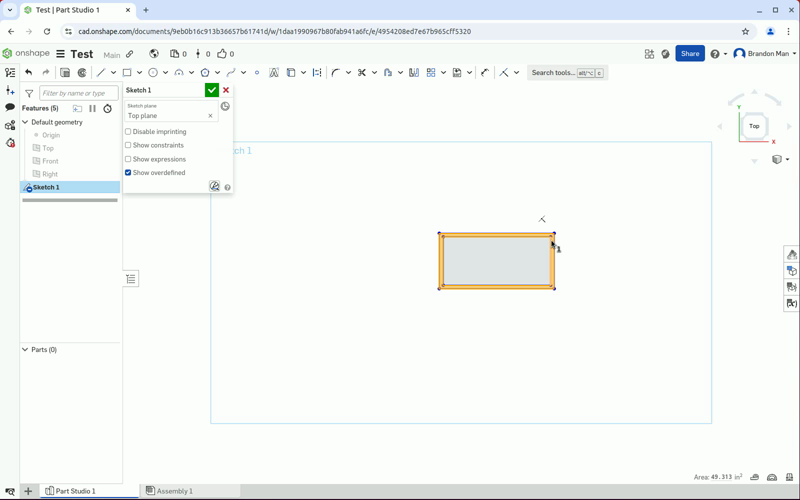
mouse_move(73, 352)
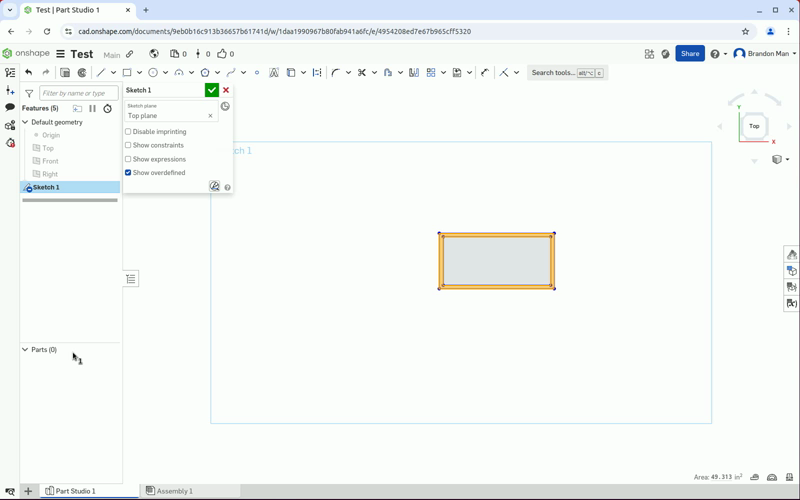
key(shift+y)
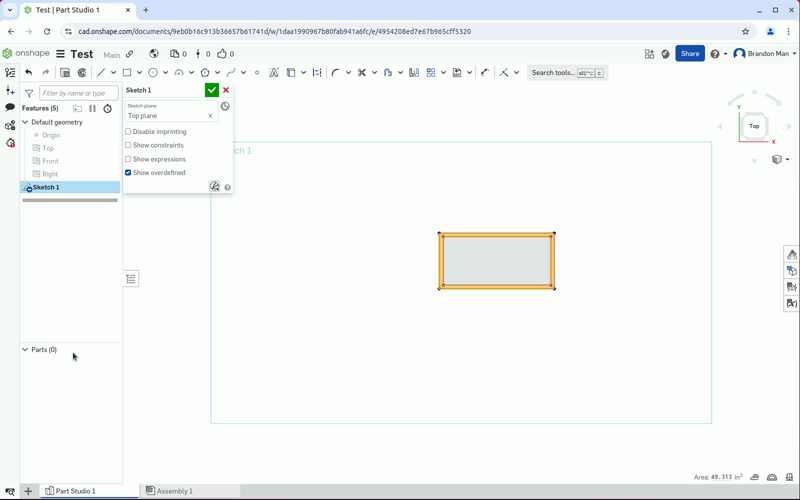
key(shift+e)
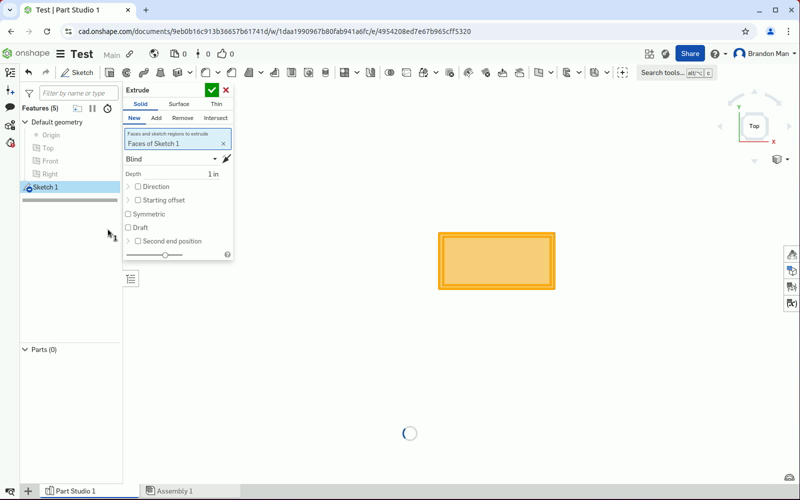
mouse_move(143, 106)
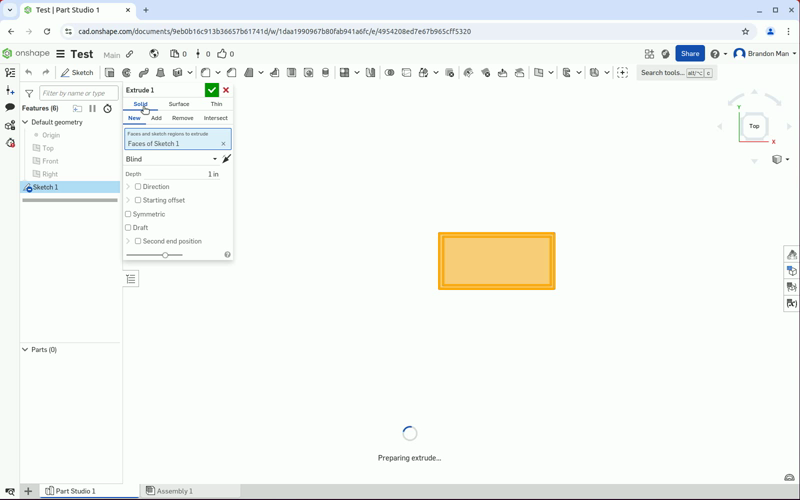
click(143, 106)
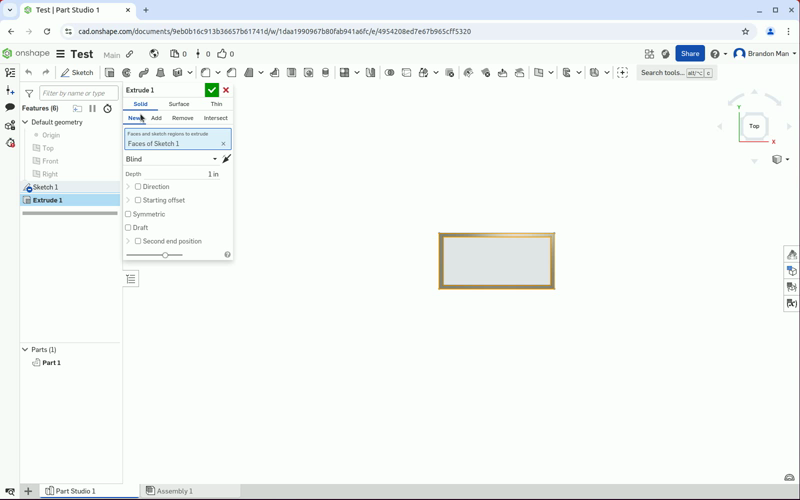
mouse_move(137, 120)
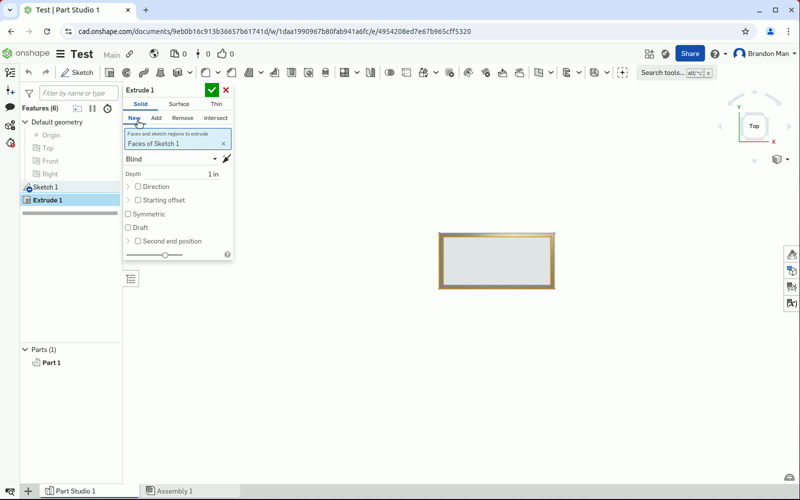
click(137, 120)
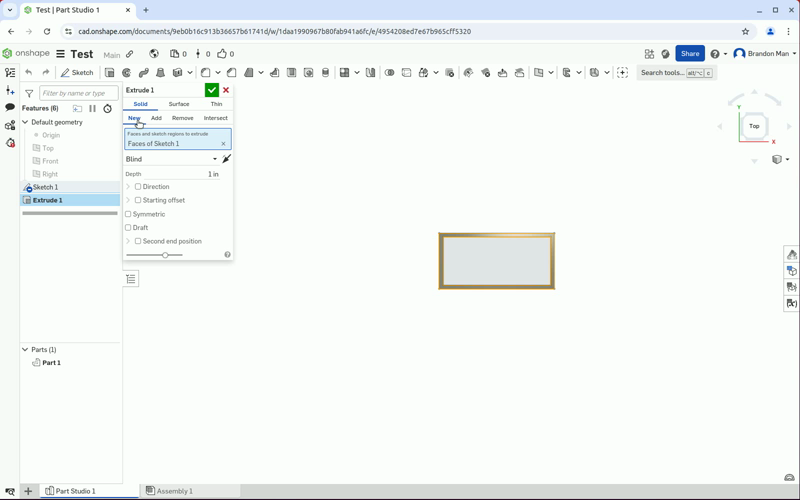
key(tab, 4)
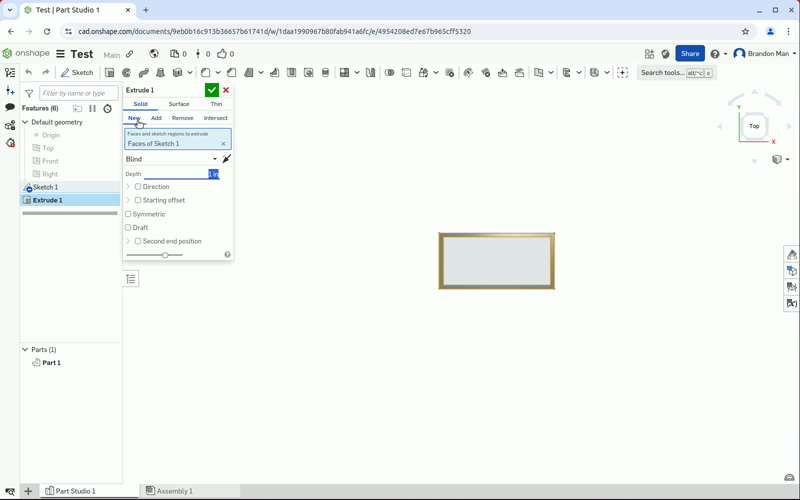
text(-12.998)
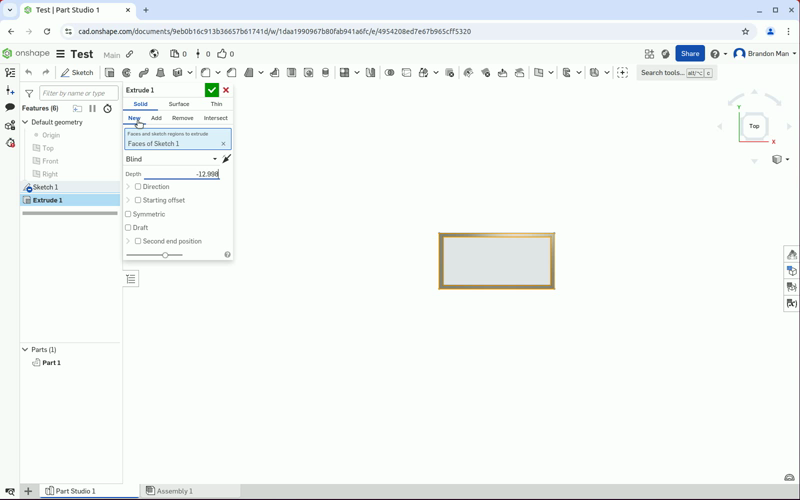
key(enter)
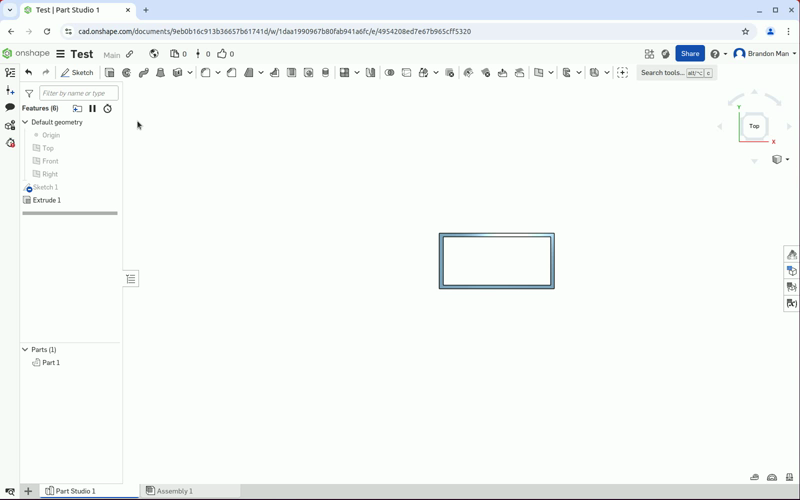
key(shift+h)
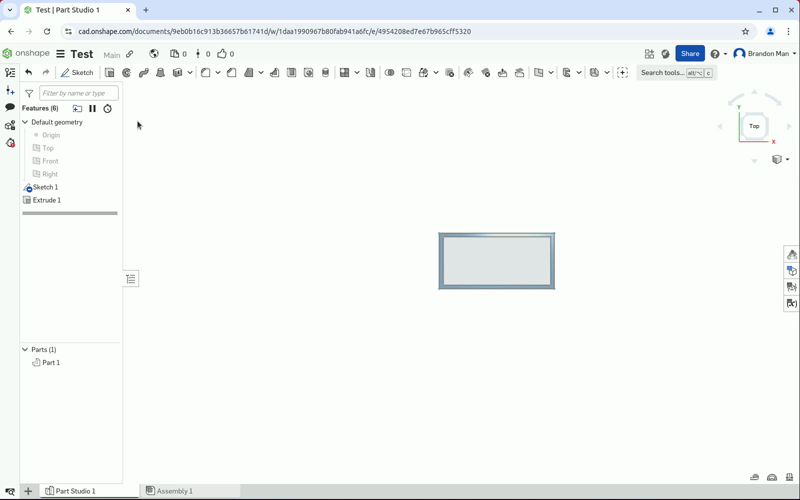
key(shift+h)
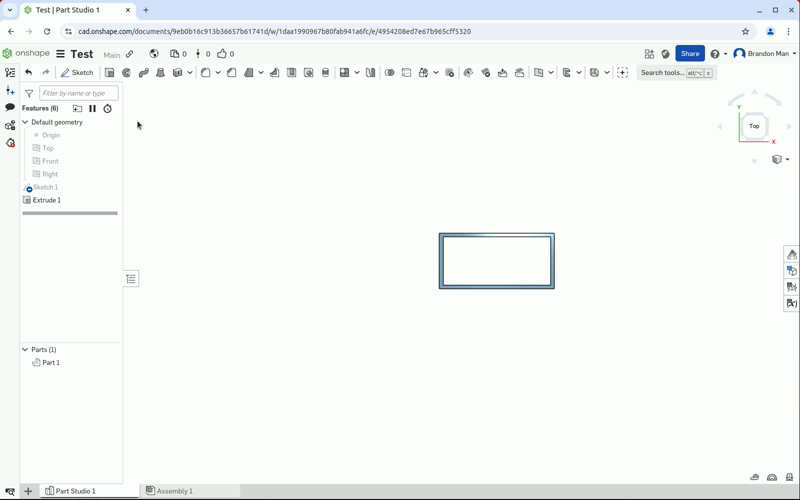
mouse_move(73, 189)
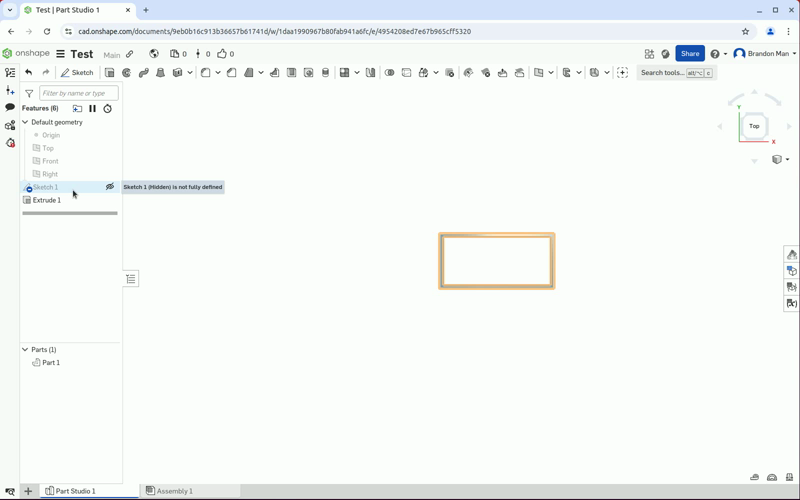
click(73, 189)
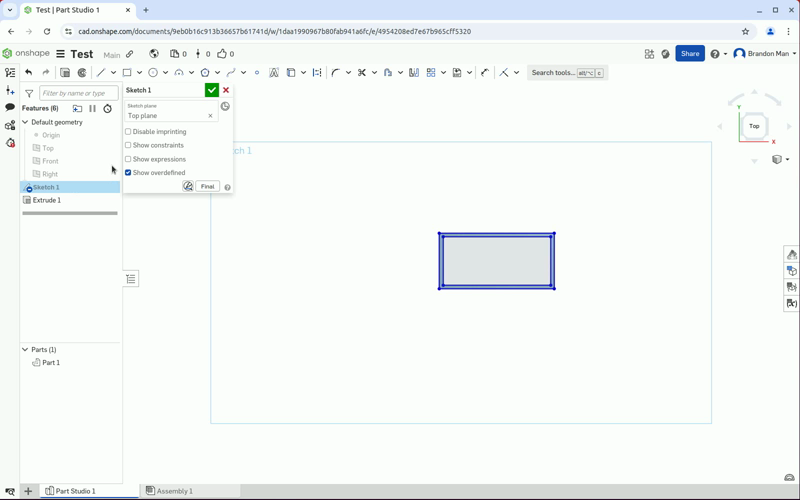
mouse_move(229, 92)
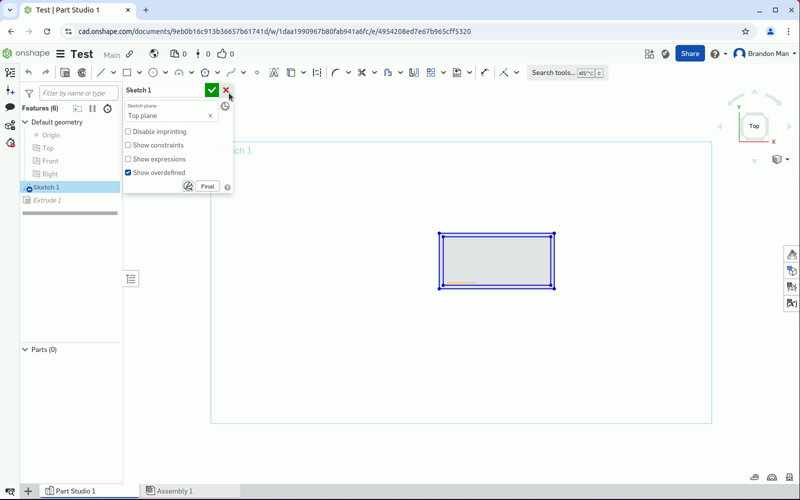
click(229, 92)
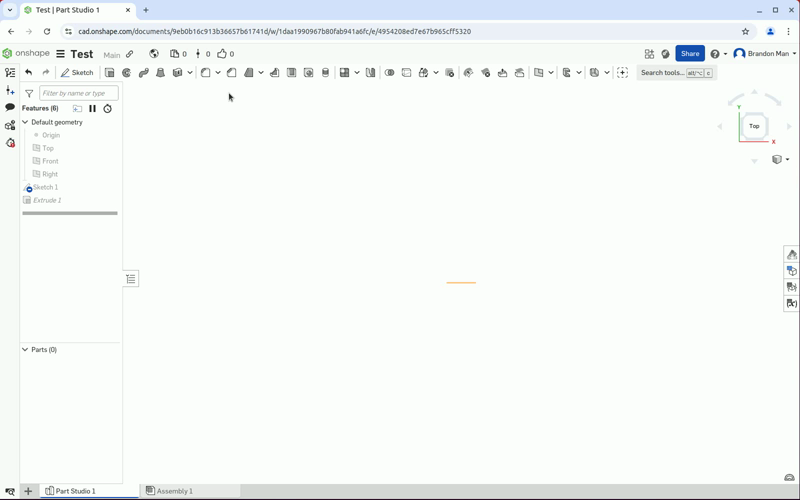
mouse_move(73, 352)
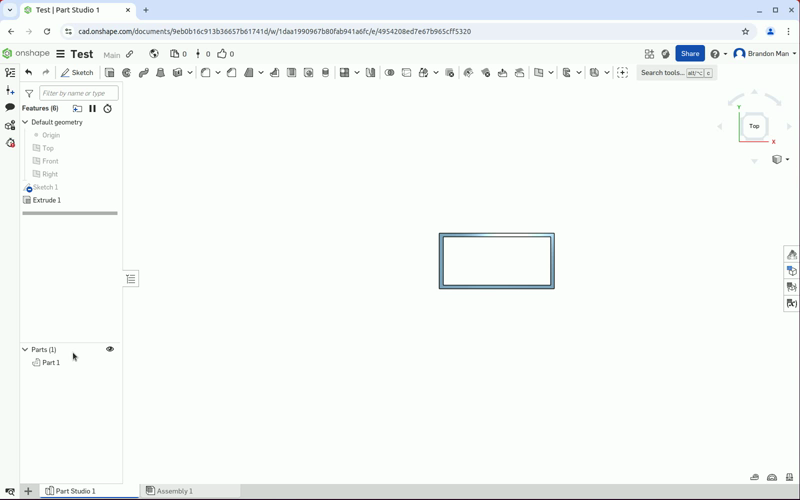
key(y)
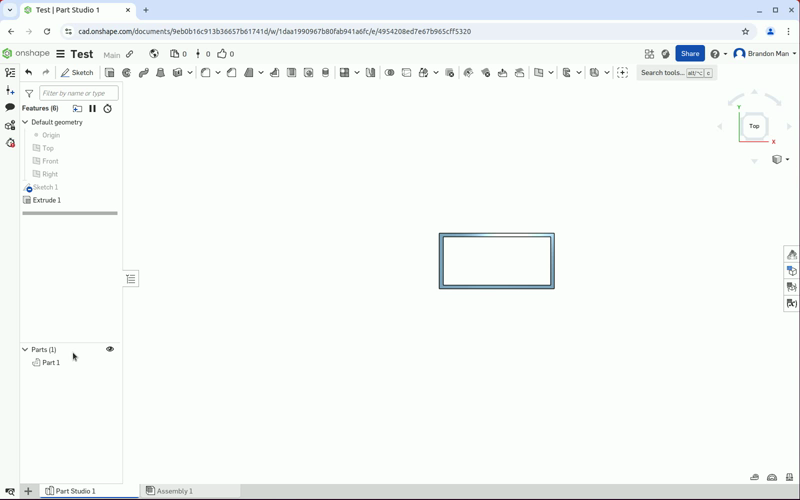
key(shift+p)
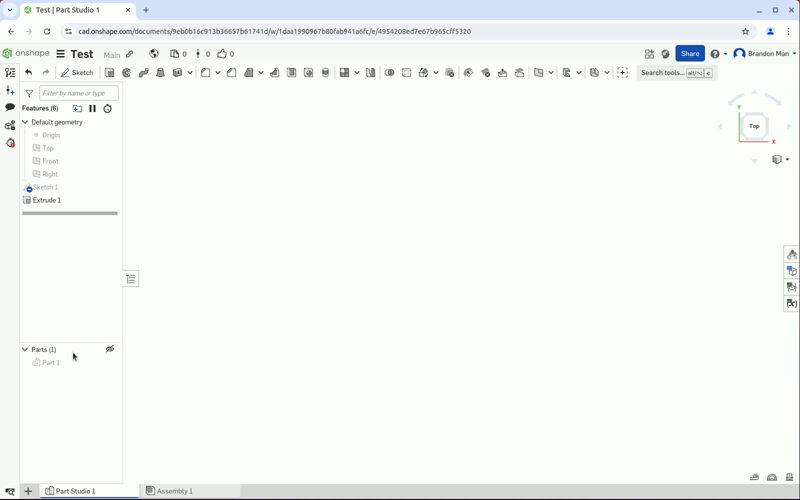
key(space)
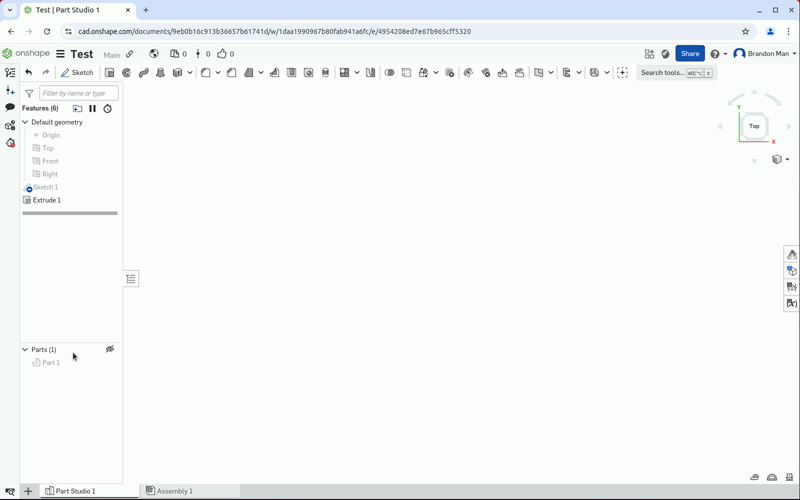
key_down(shift)
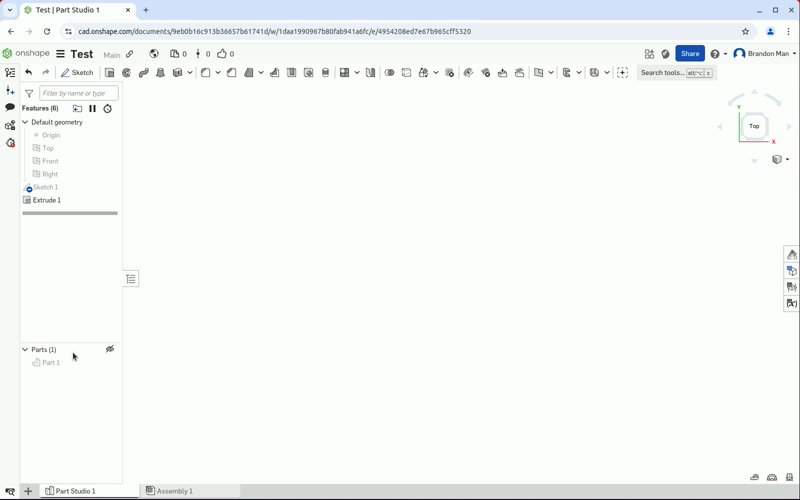
key(up)
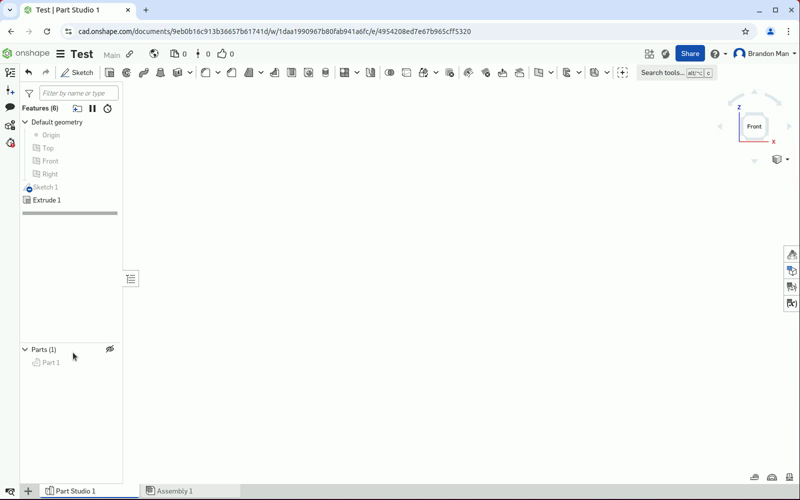
key_up(shift)
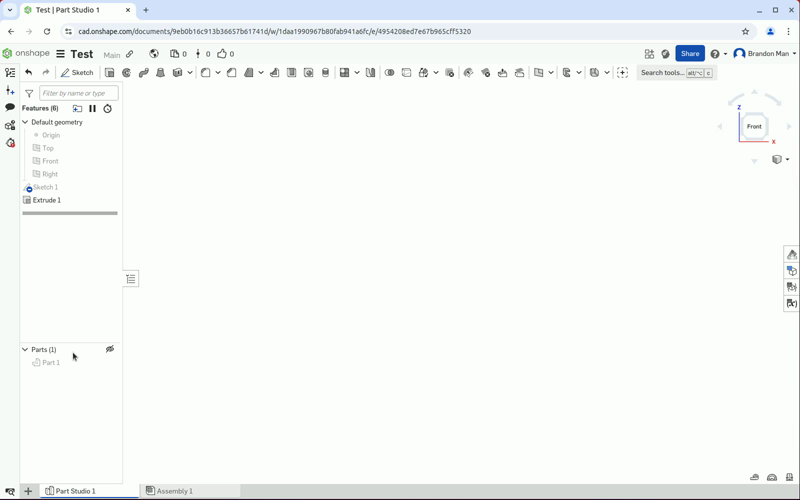
mouse_move(73, 352)
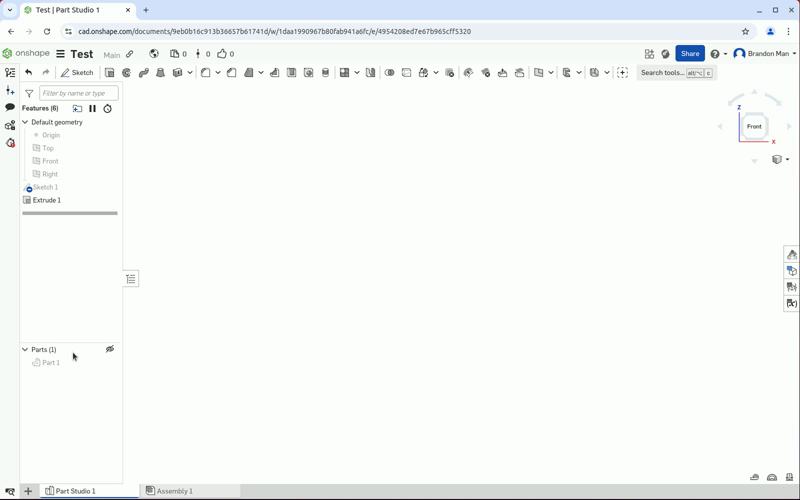
key(shift+y)
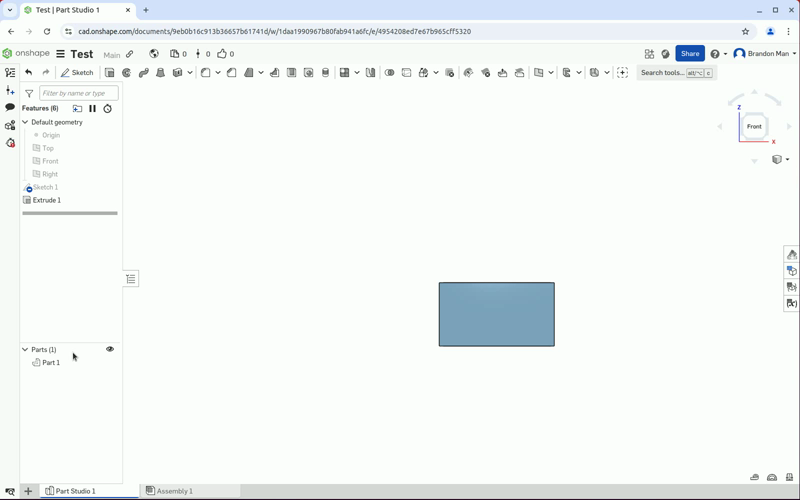
mouse_move(541, 75)
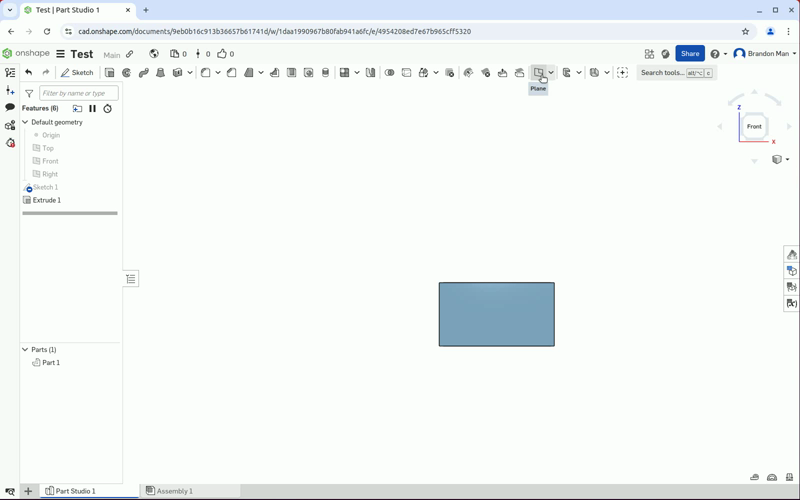
click(541, 75)
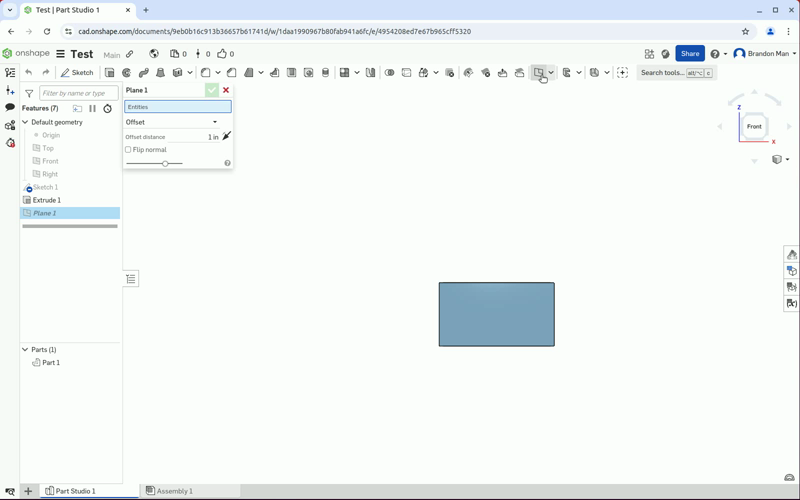
mouse_move(73, 163)
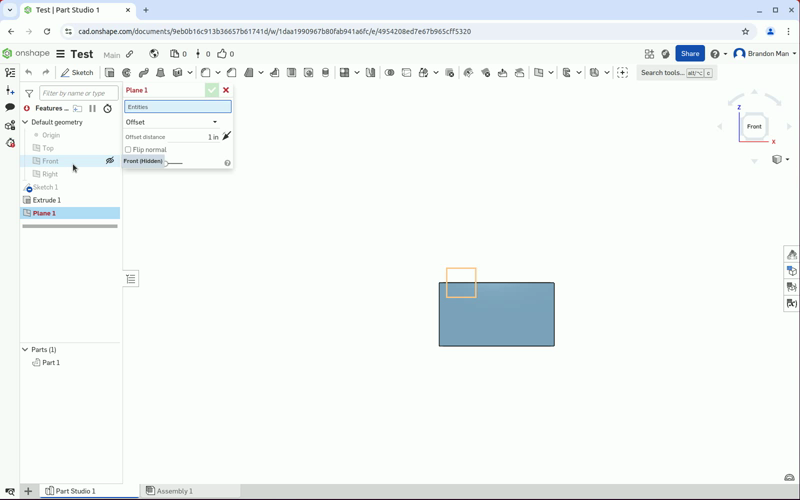
click(73, 163)
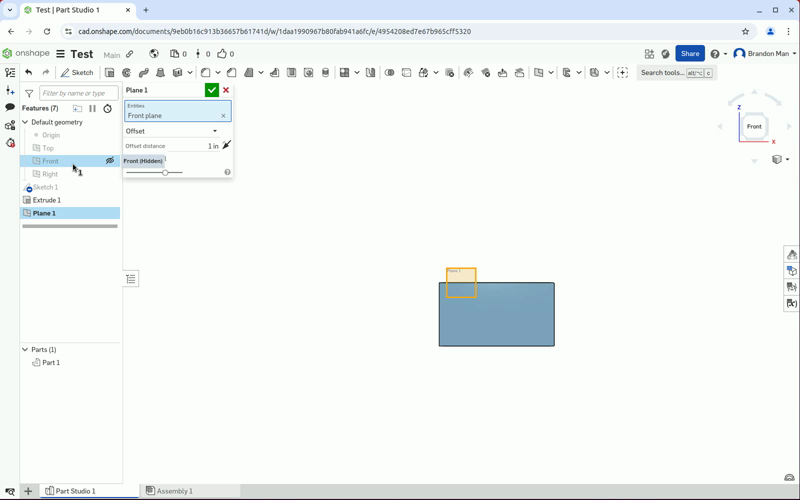
key(tab, 2)
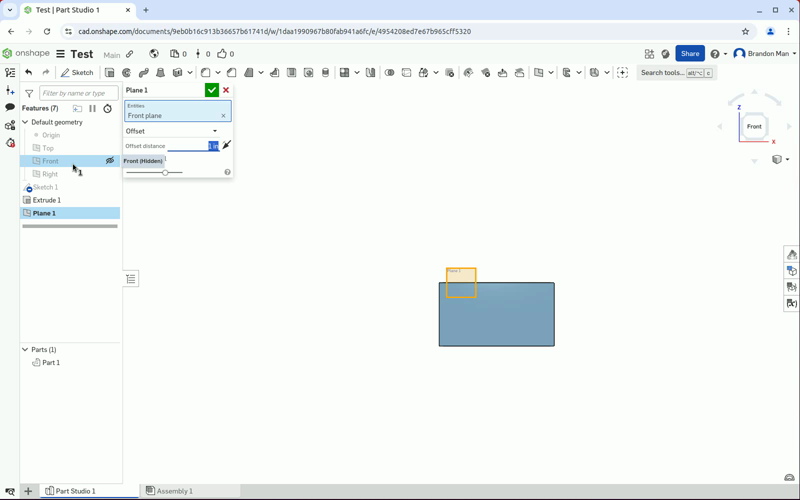
text(1.202)
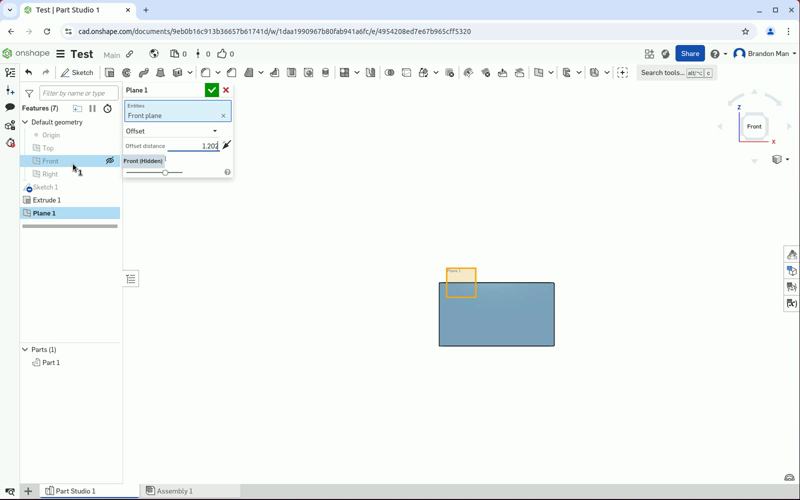
key(enter, 2)
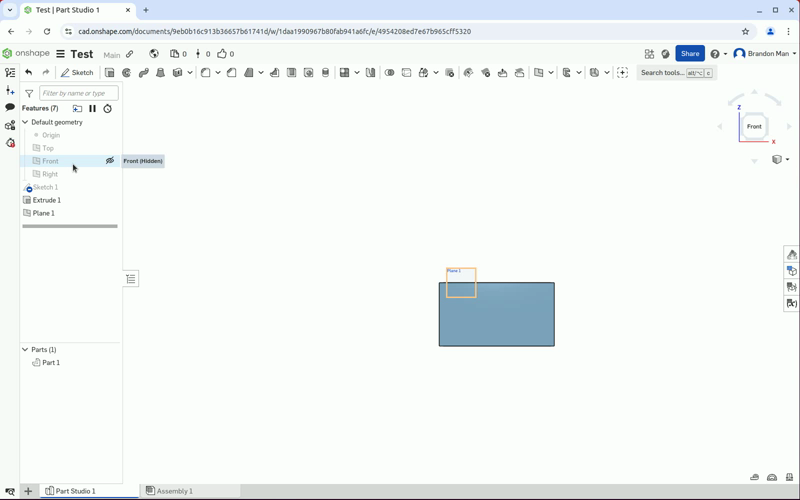
key(shift+s)
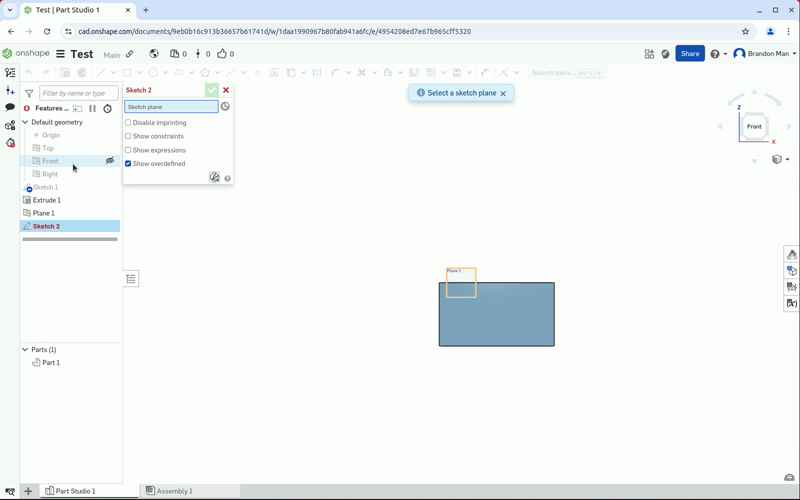
mouse_move(73, 215)
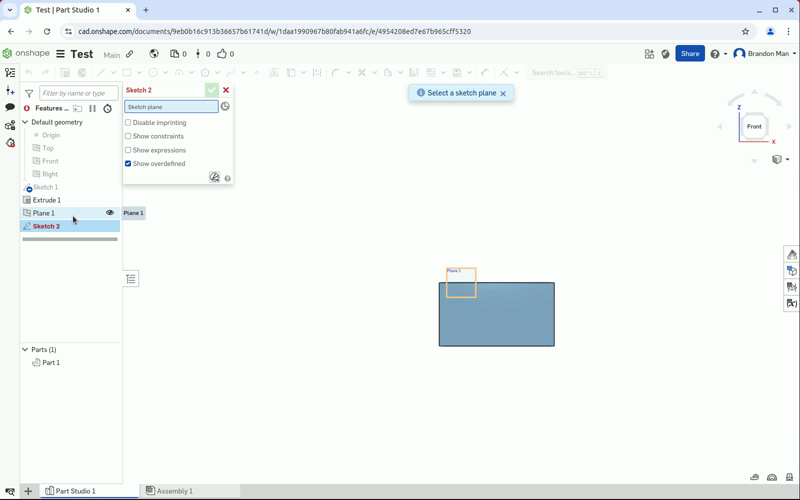
click(73, 215)
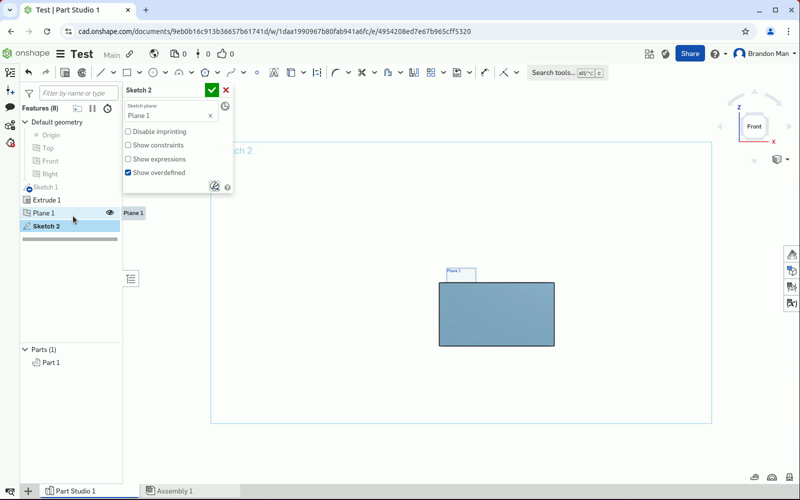
mouse_move(73, 352)
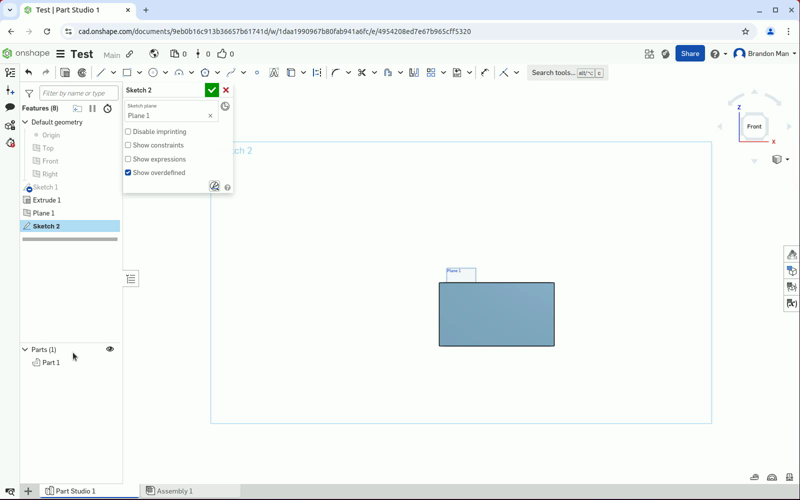
key(y)
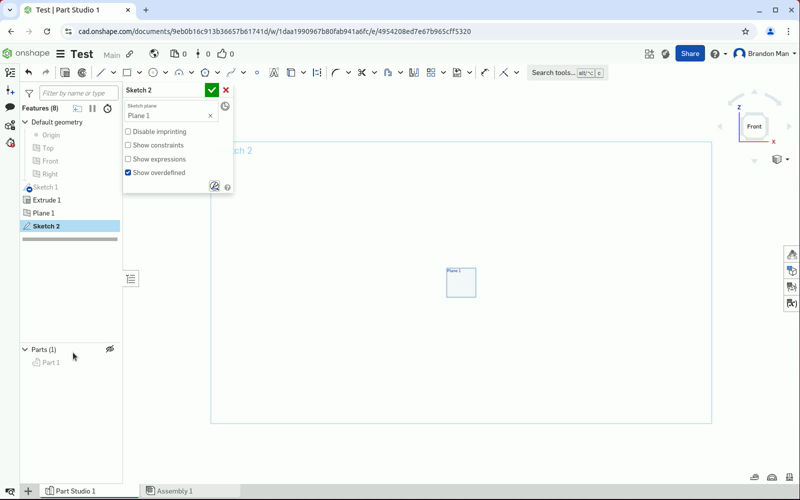
key(l)
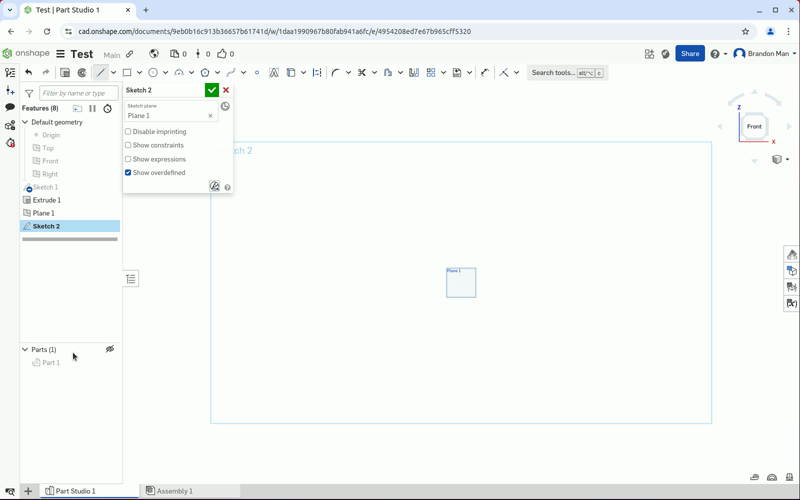
key_down(shift)
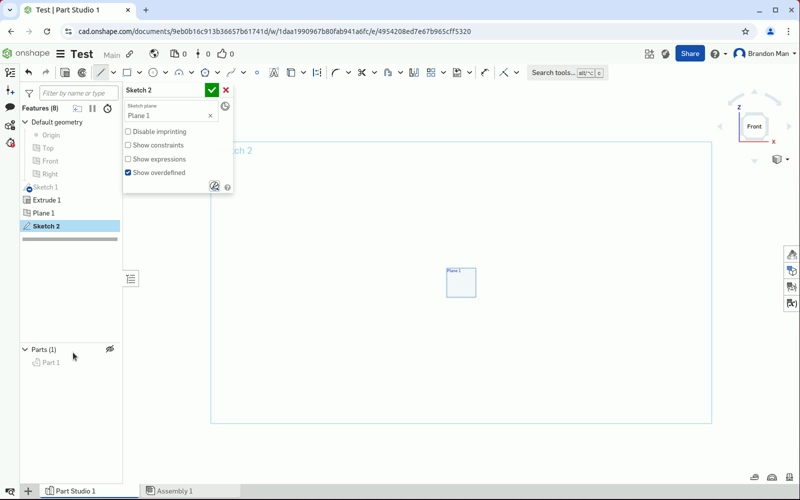
mouse_move(419, 294)
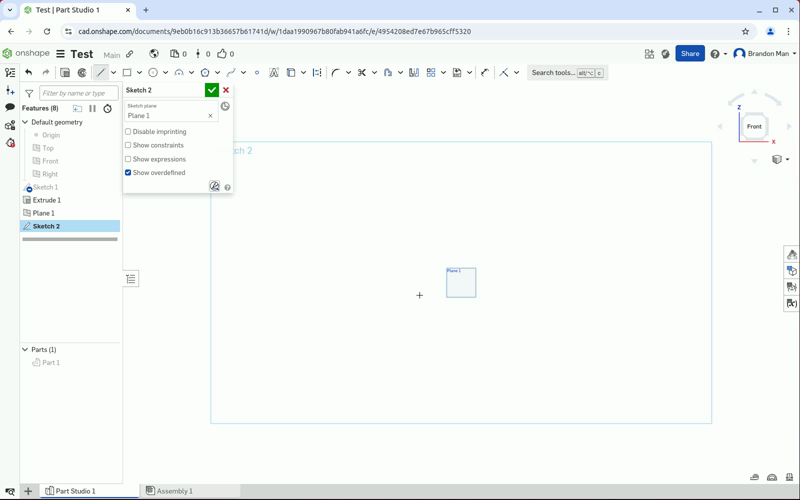
click(419, 294)
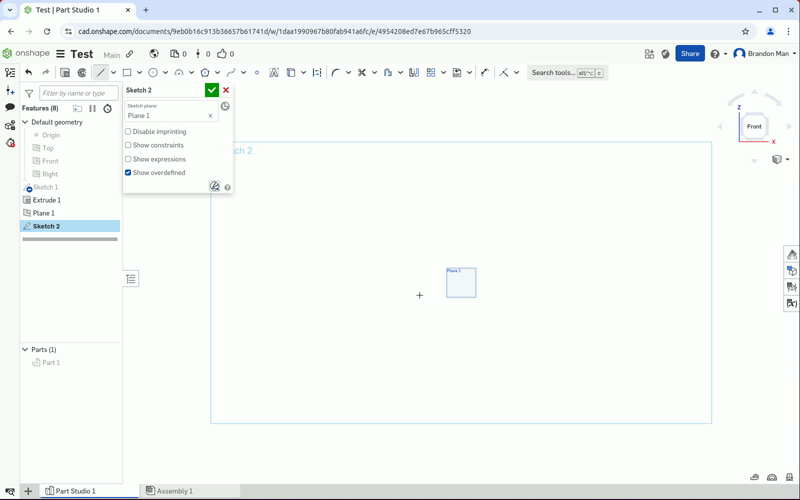
key_up(shift)
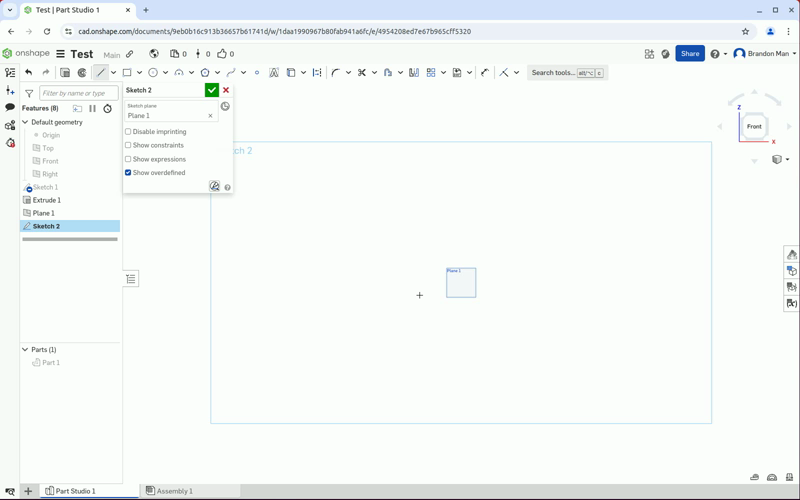
key_down(shift)
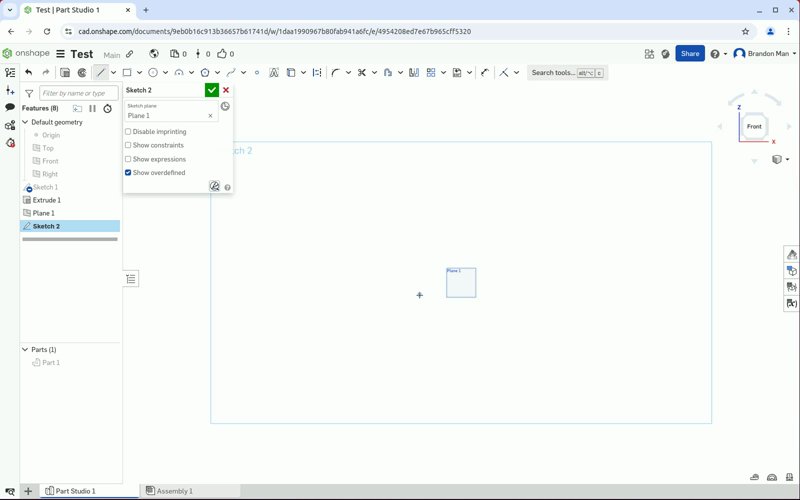
mouse_move(449, 294)
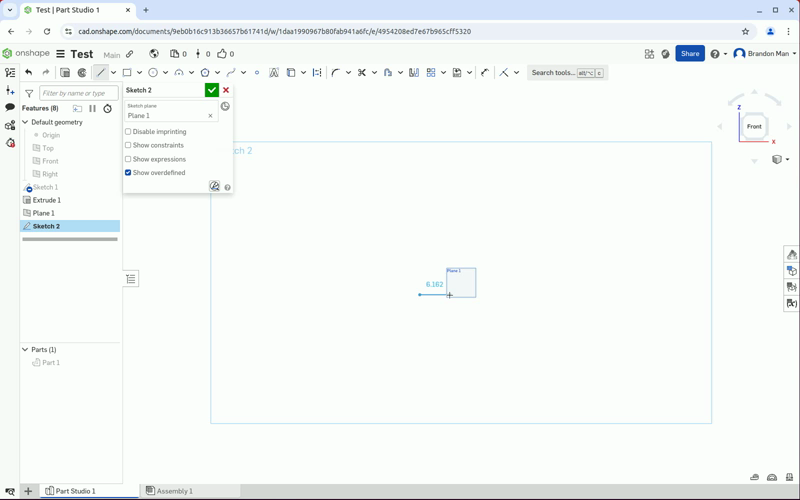
mouse_move(422, 297)
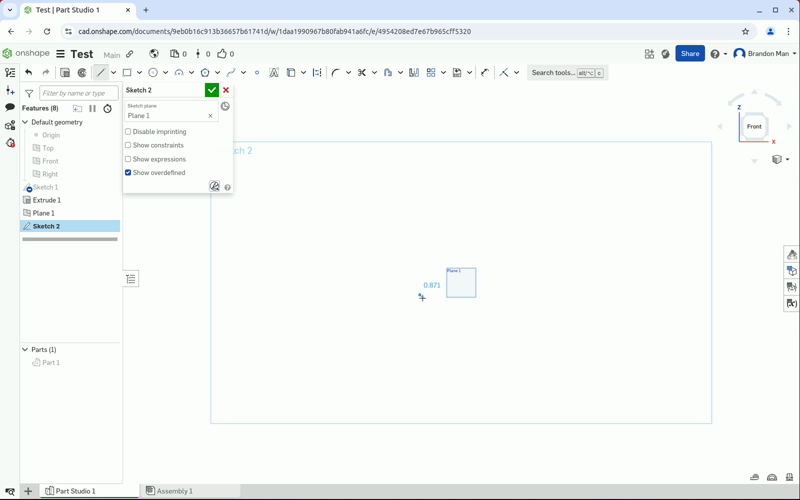
scroll(6)
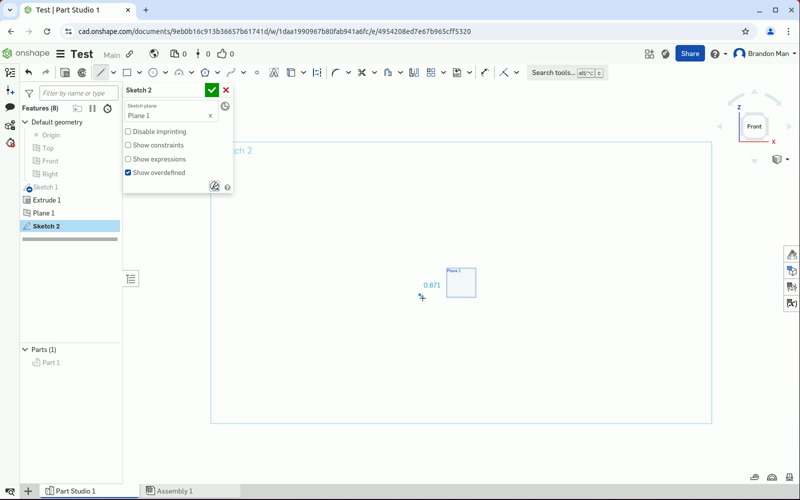
scroll(6)
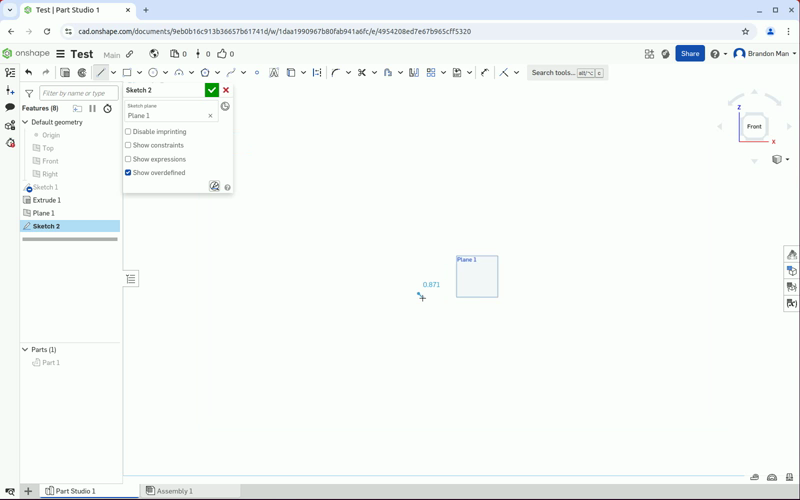
scroll(6)
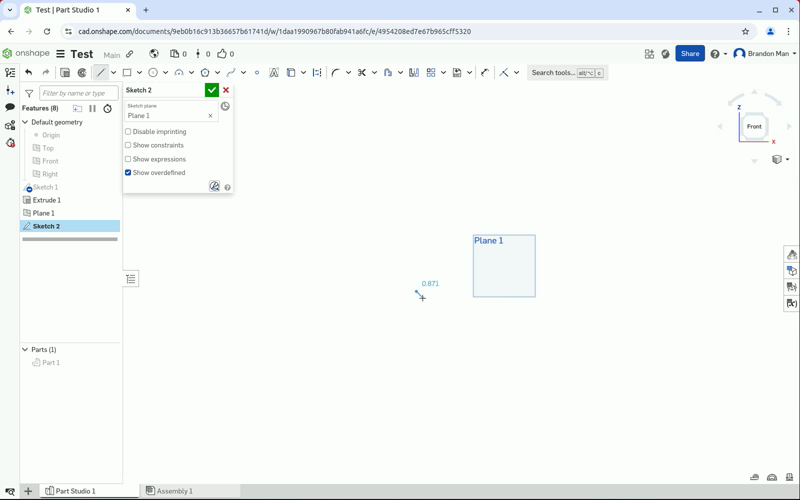
scroll(6)
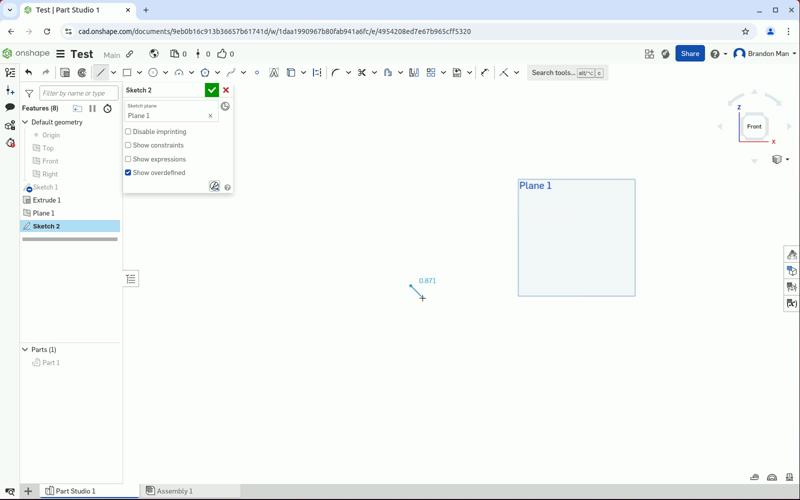
scroll(6)
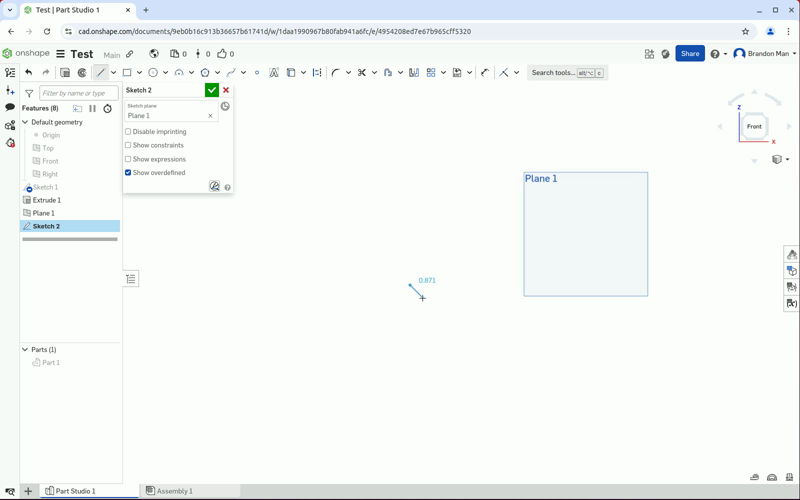
scroll(6)
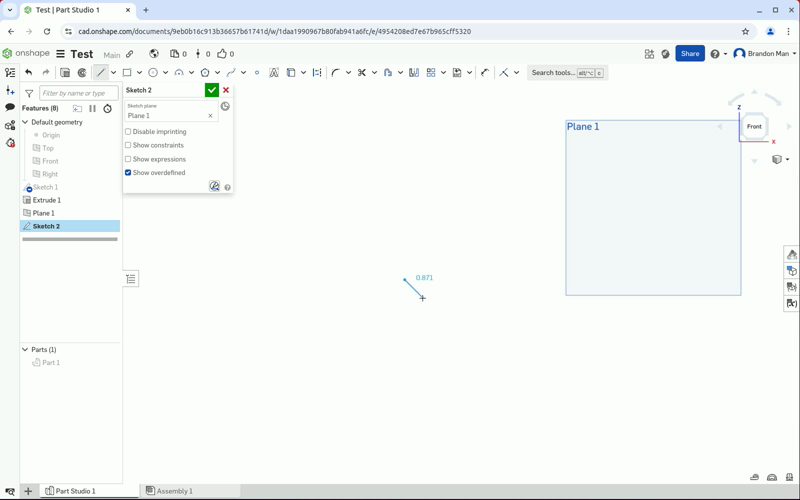
scroll(6)
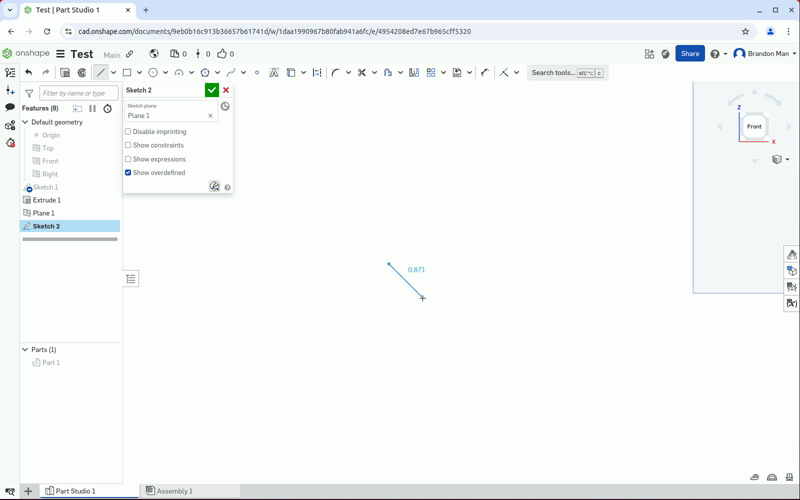
click(422, 297)
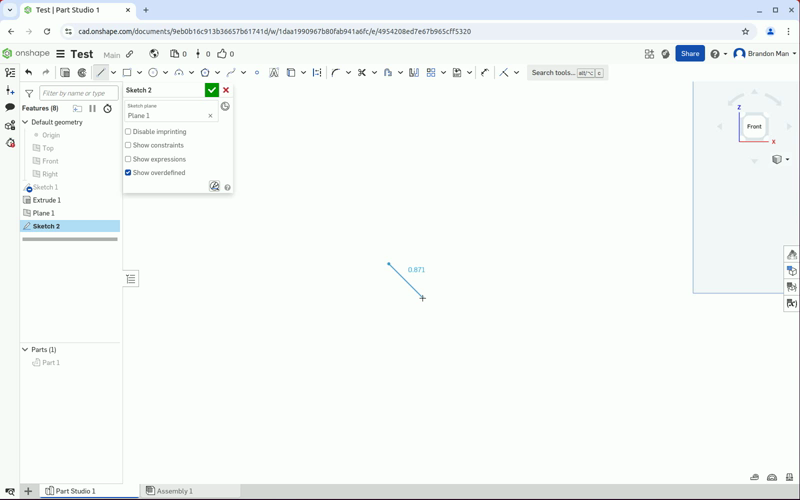
scroll(-6)
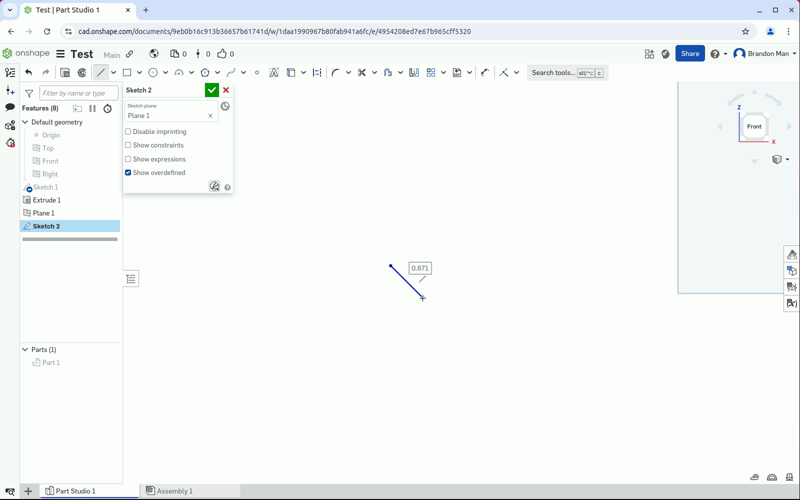
scroll(-6)
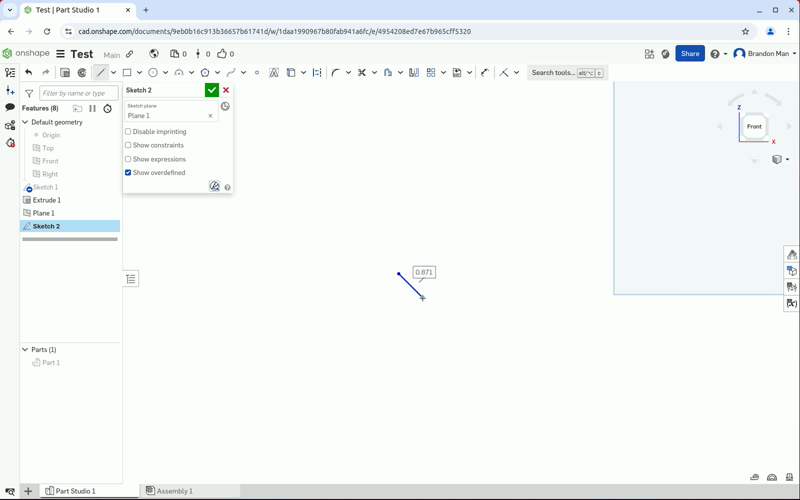
scroll(-6)
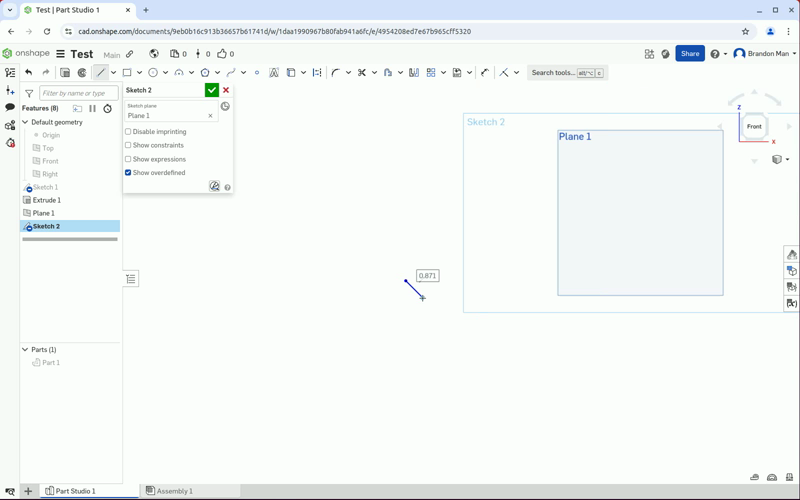
scroll(-6)
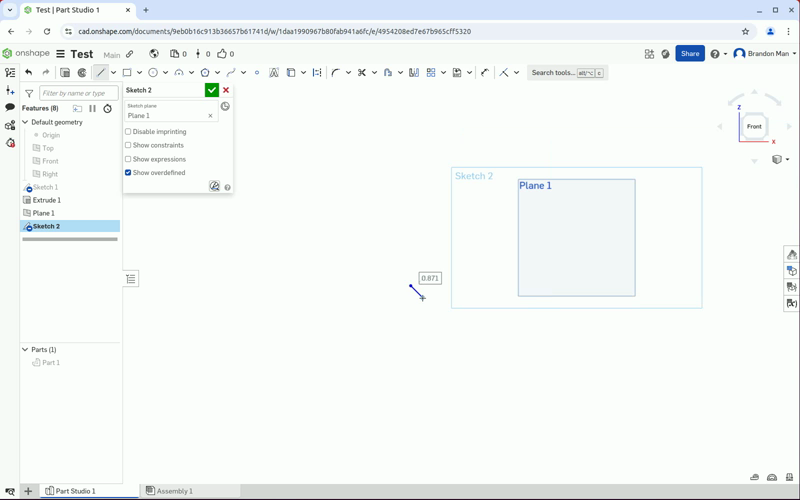
scroll(-6)
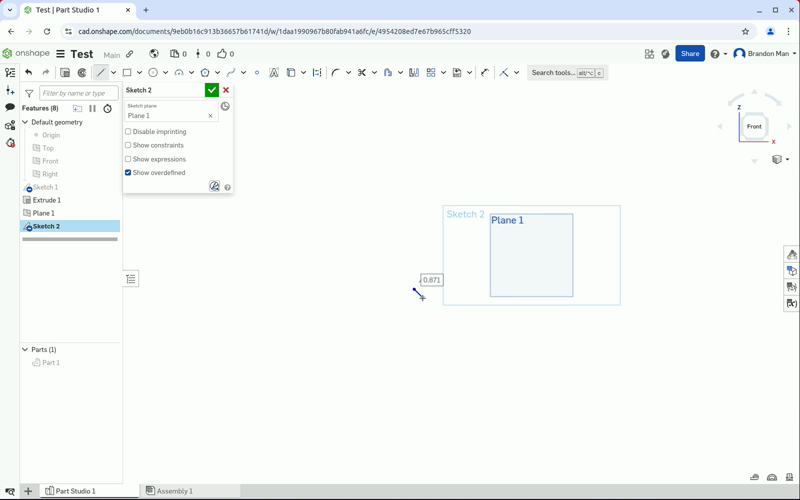
scroll(-6)
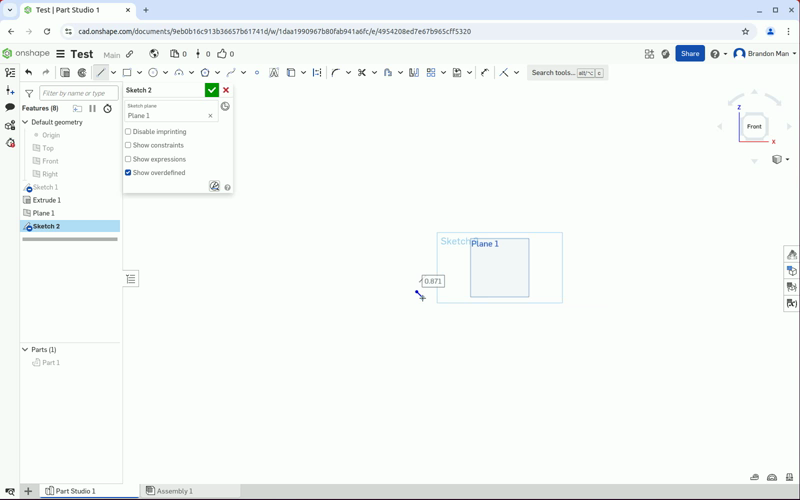
scroll(-6)
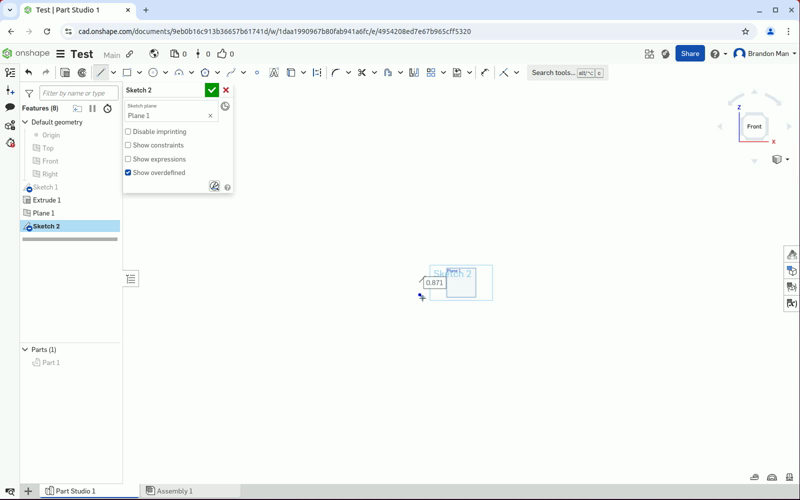
key_up(shift)
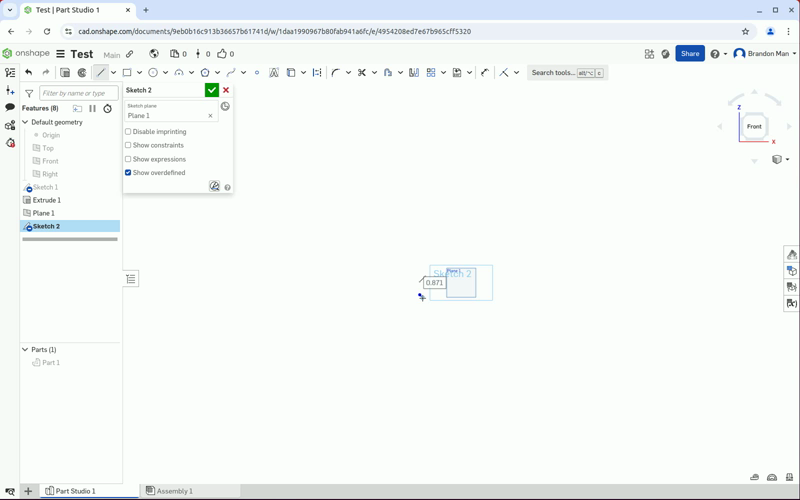
key_down(shift)
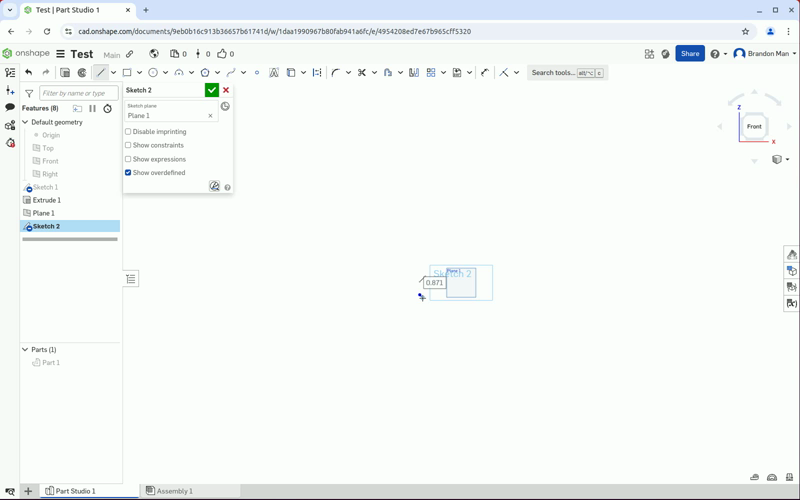
mouse_move(497, 228)
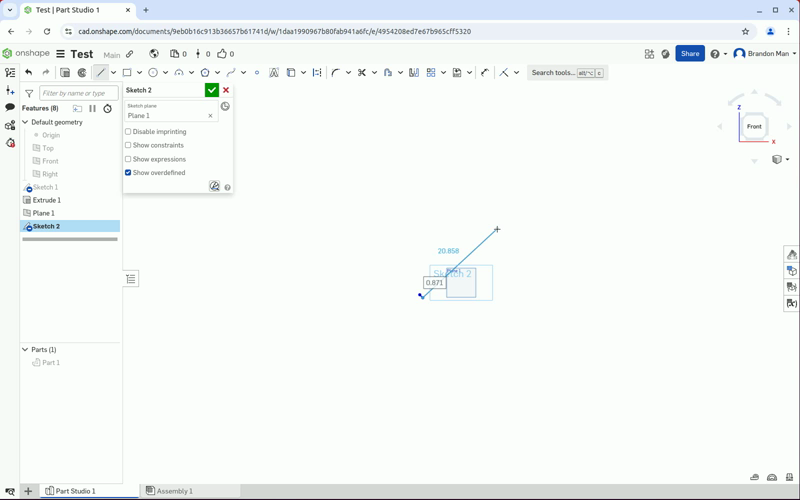
click(497, 228)
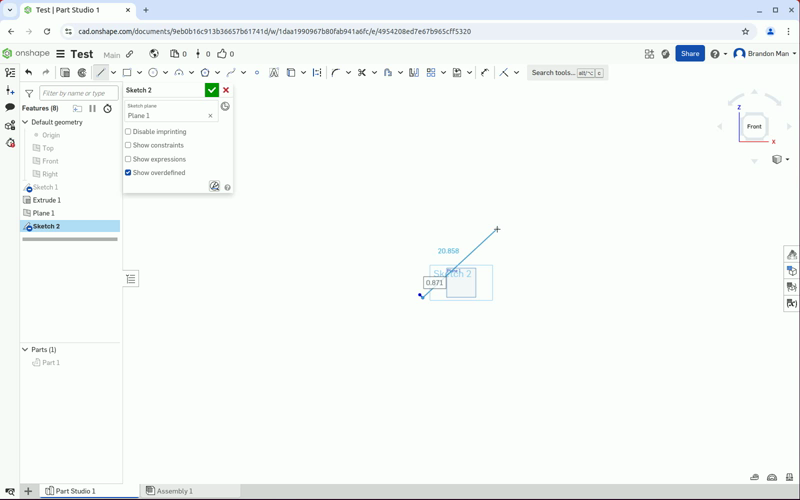
key_up(shift)
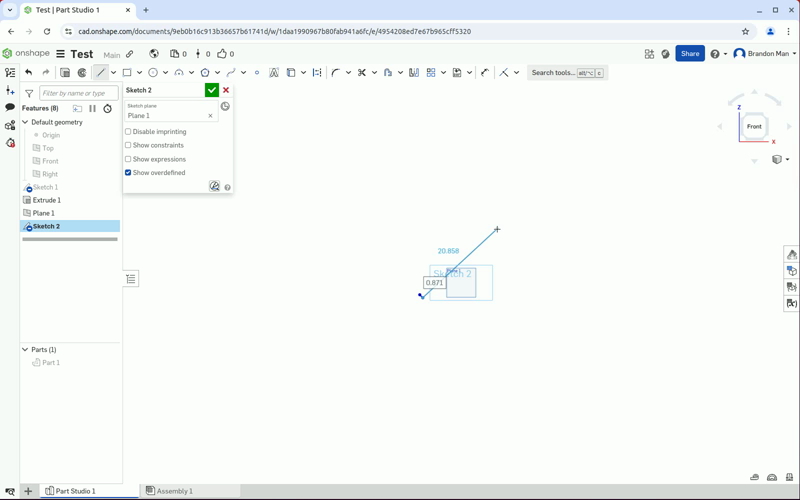
key_down(shift)
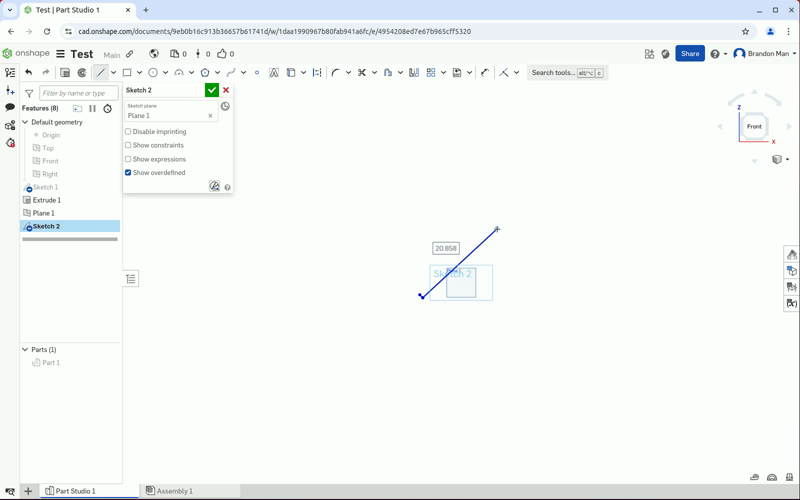
mouse_move(569, 297)
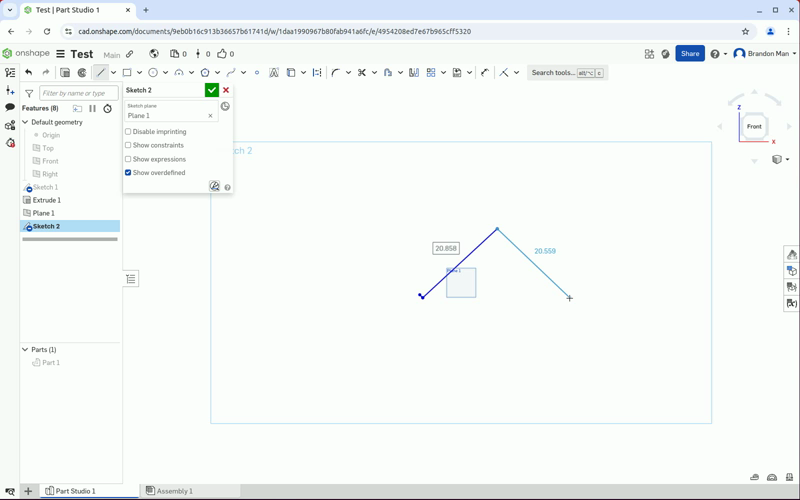
click(569, 297)
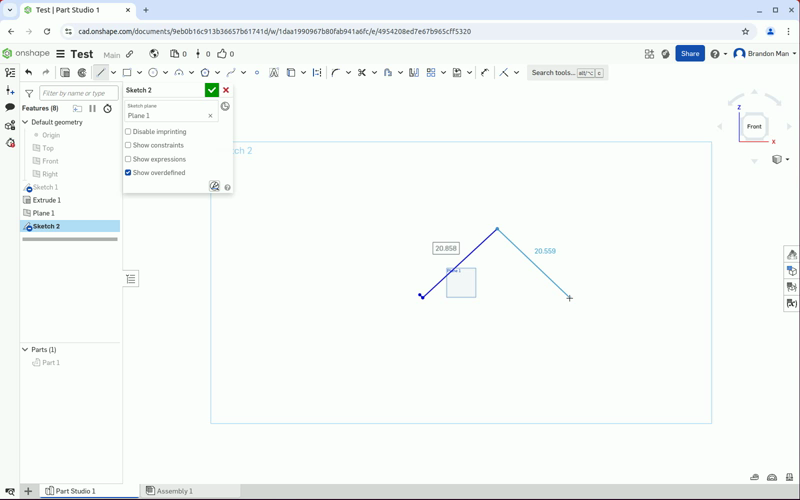
key_up(shift)
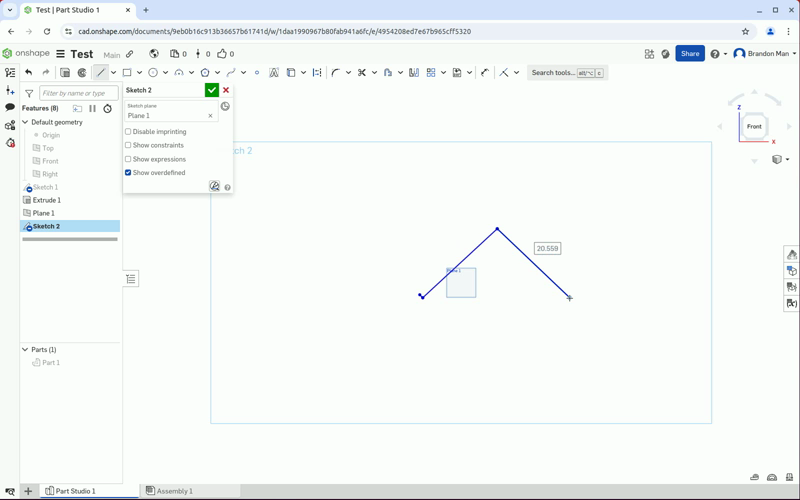
key_down(shift)
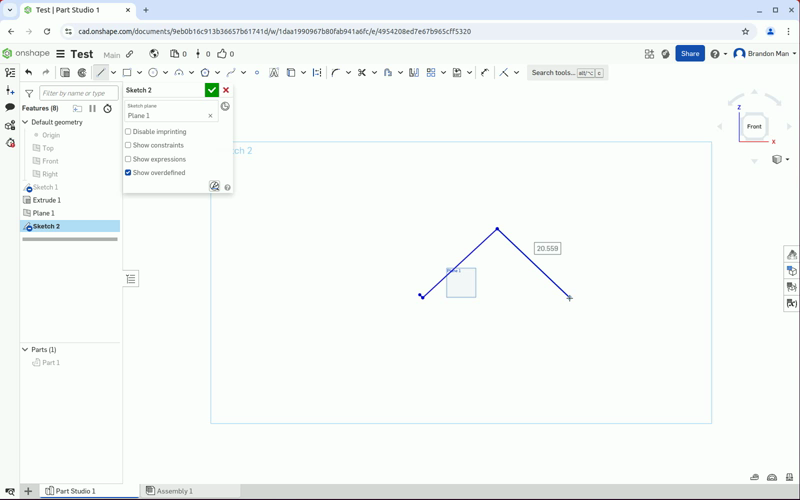
mouse_move(589, 297)
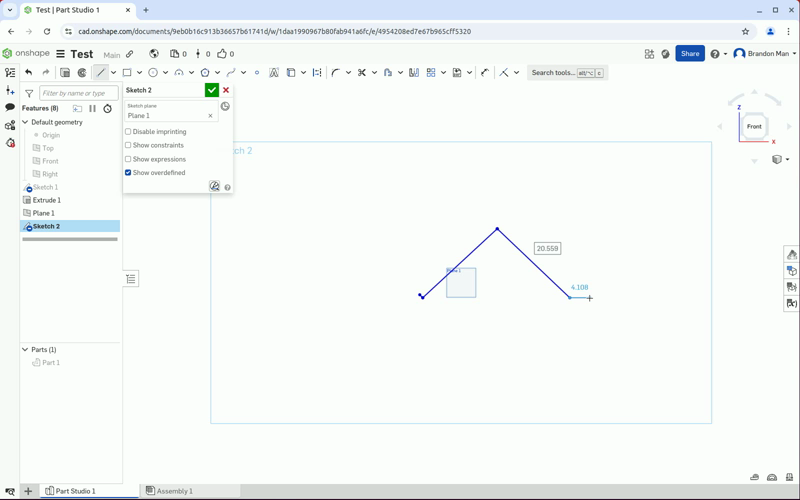
mouse_move(573, 294)
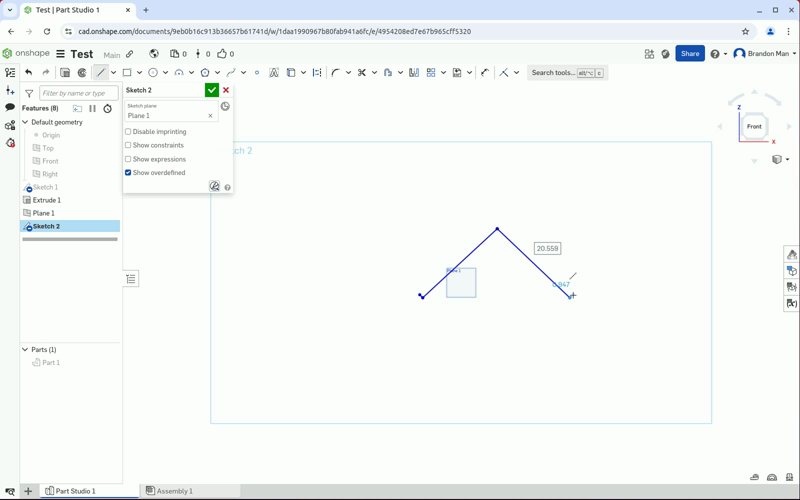
scroll(6)
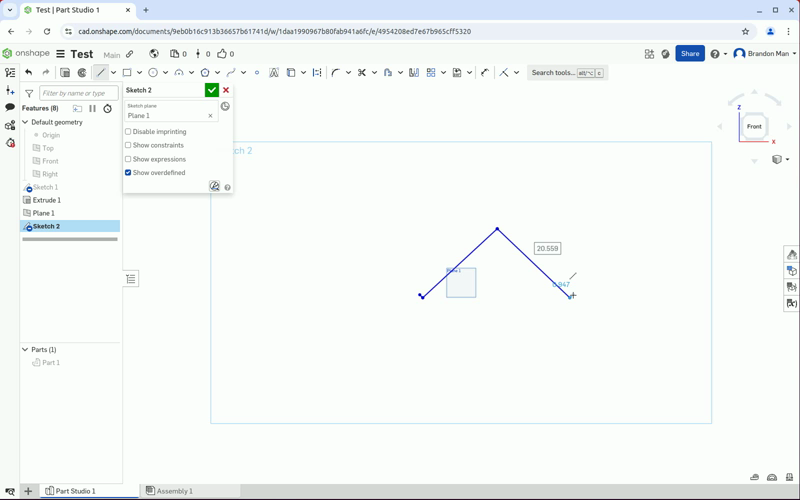
scroll(6)
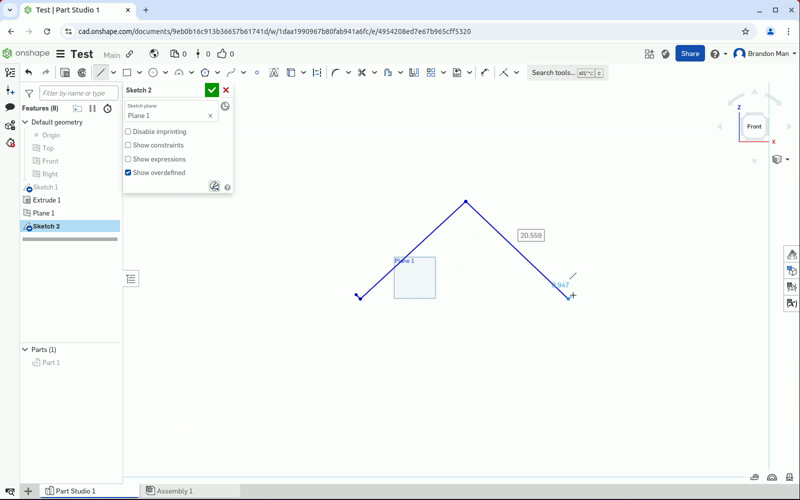
scroll(6)
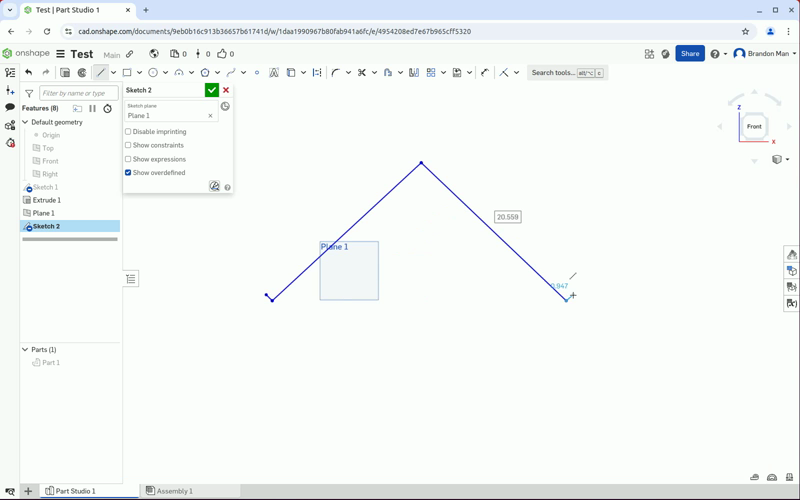
scroll(6)
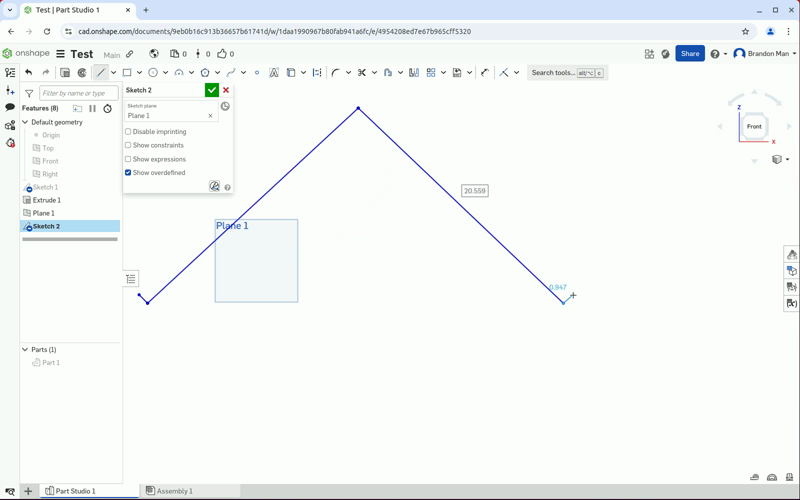
scroll(6)
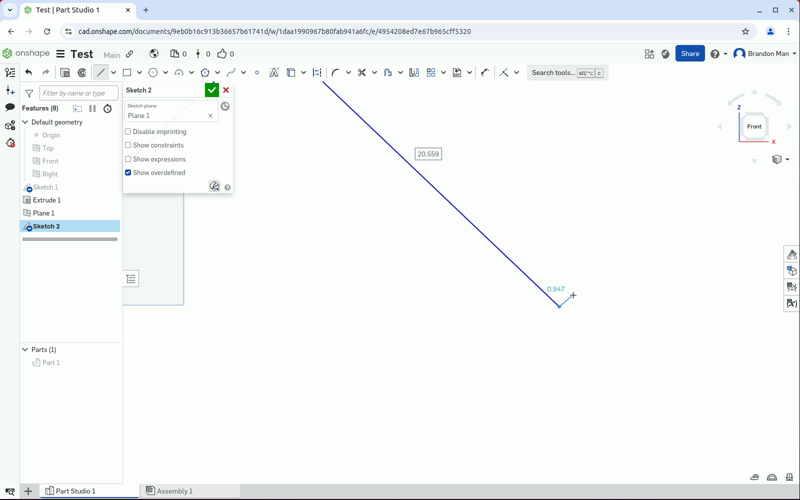
scroll(6)
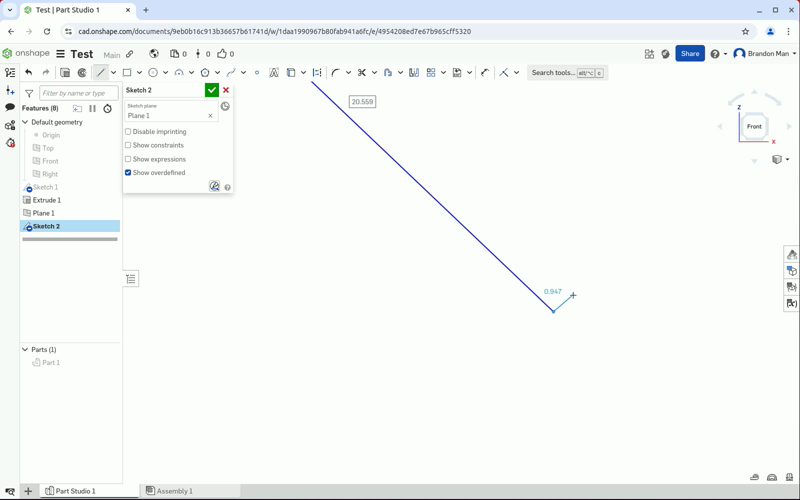
scroll(6)
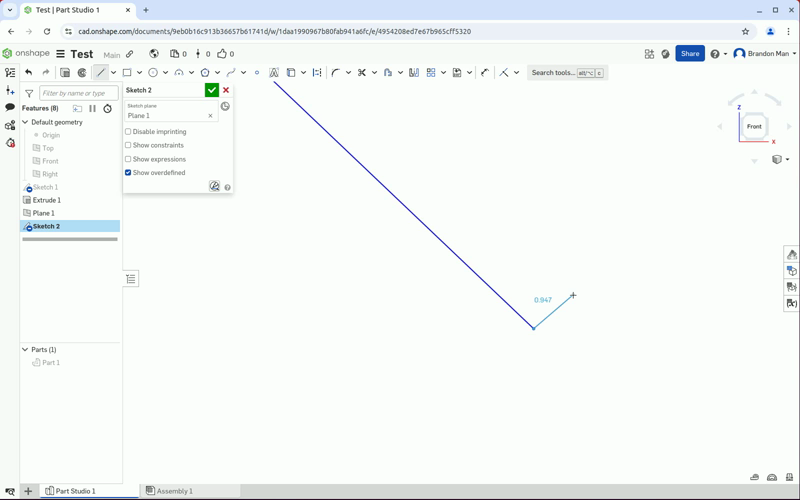
click(573, 294)
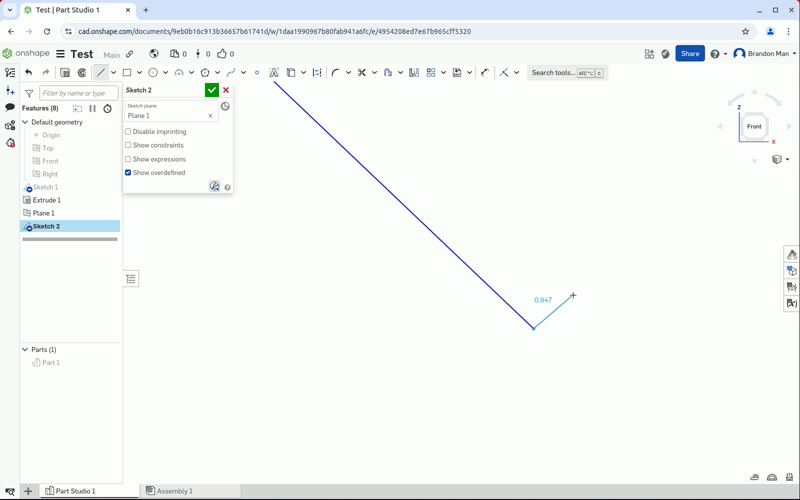
scroll(-6)
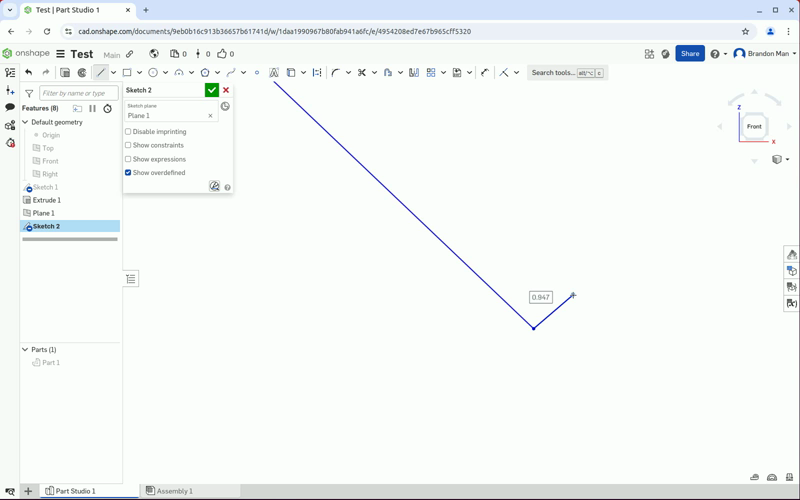
scroll(-6)
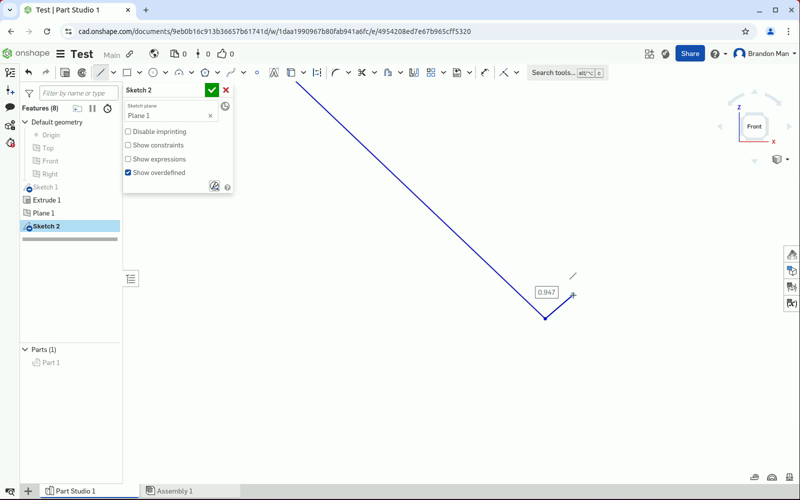
scroll(-6)
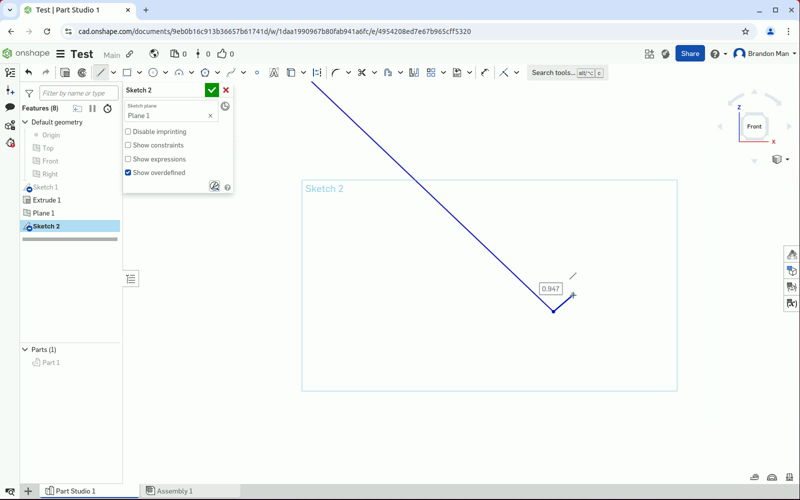
scroll(-6)
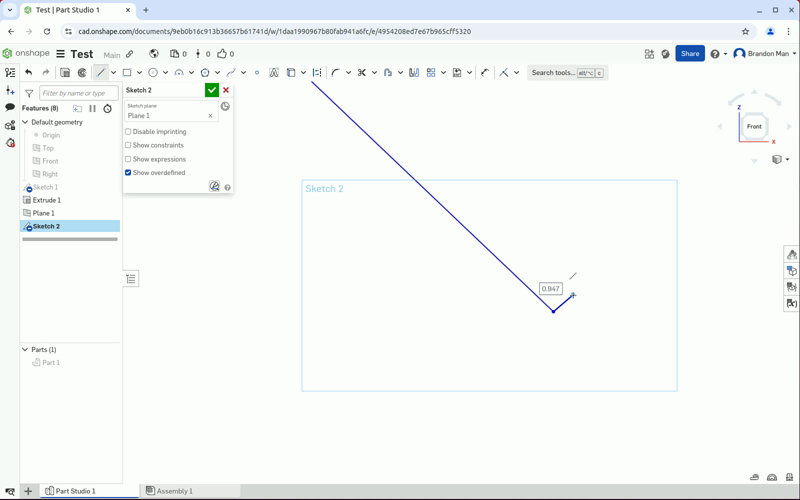
scroll(-6)
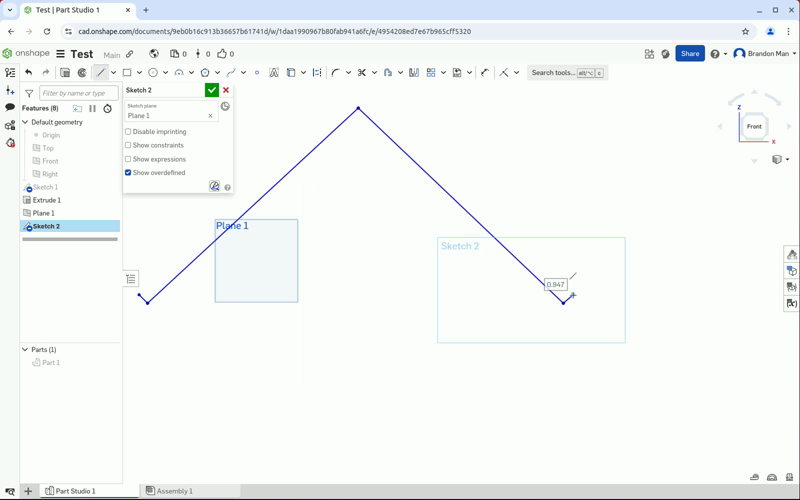
scroll(-6)
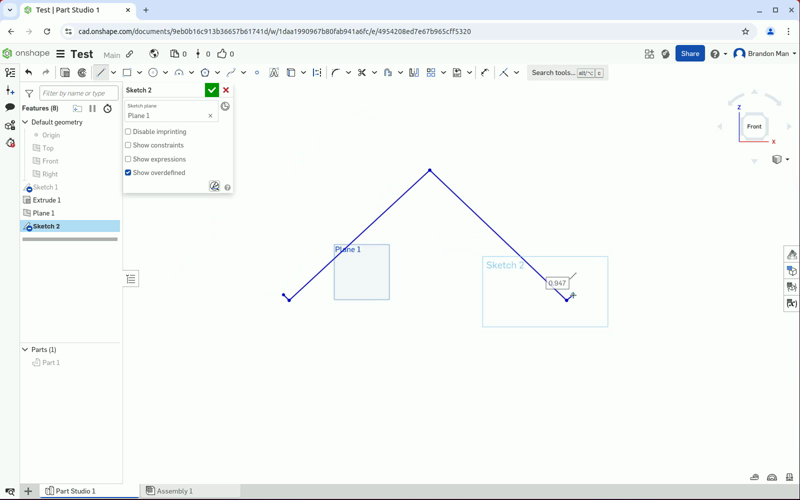
scroll(-6)
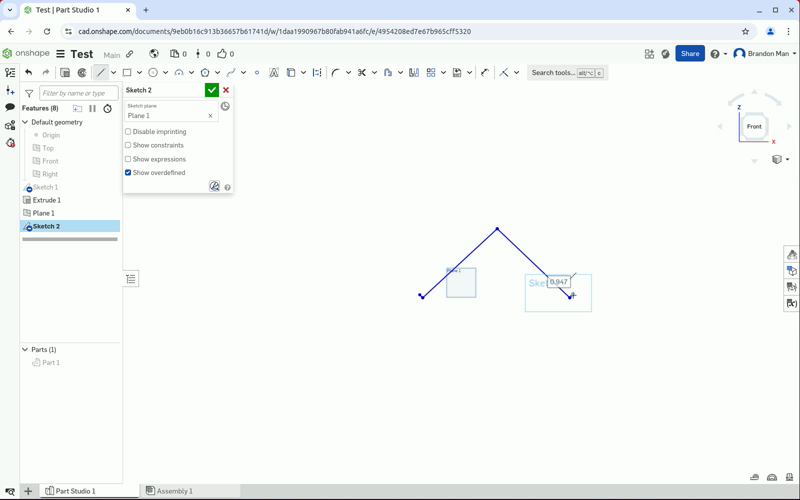
key_up(shift)
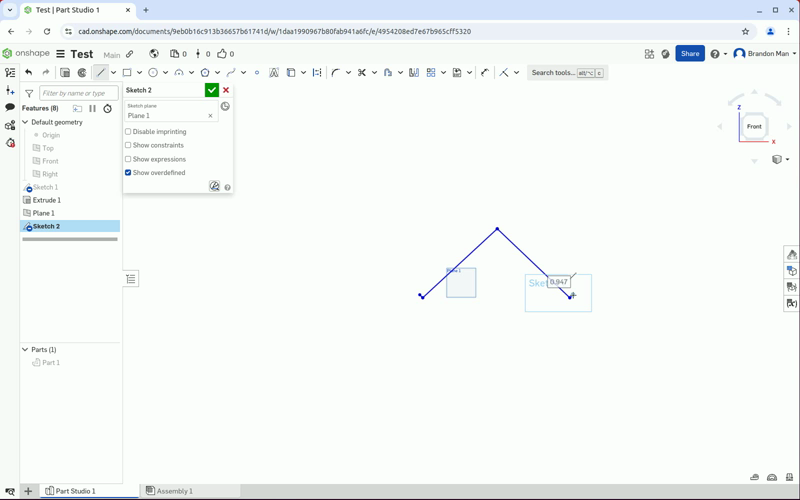
key_down(shift)
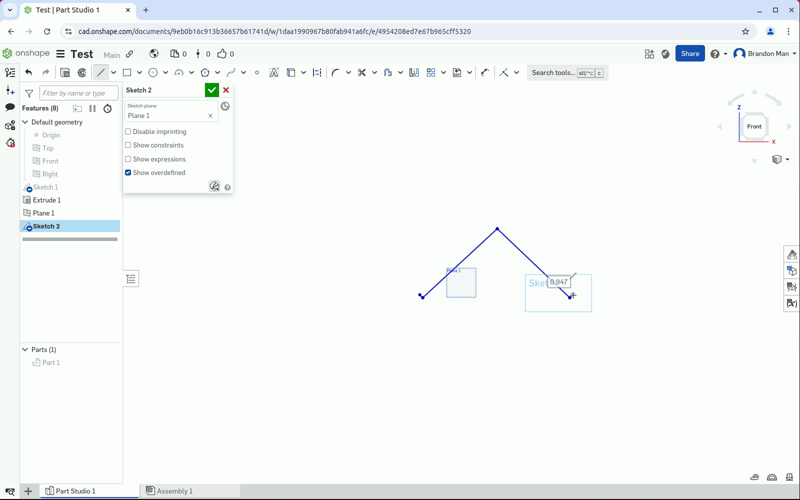
mouse_move(497, 223)
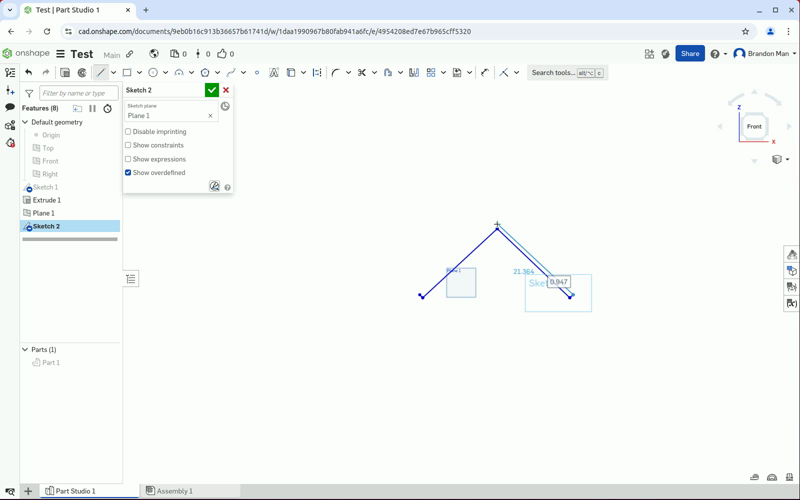
click(497, 223)
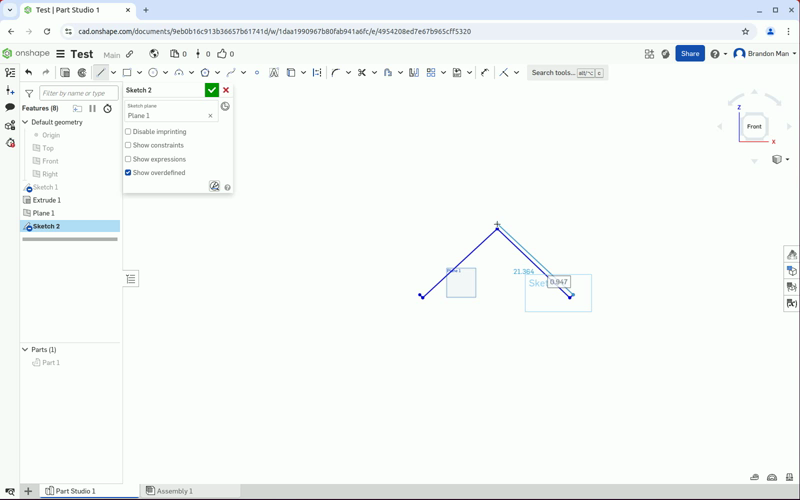
key_up(shift)
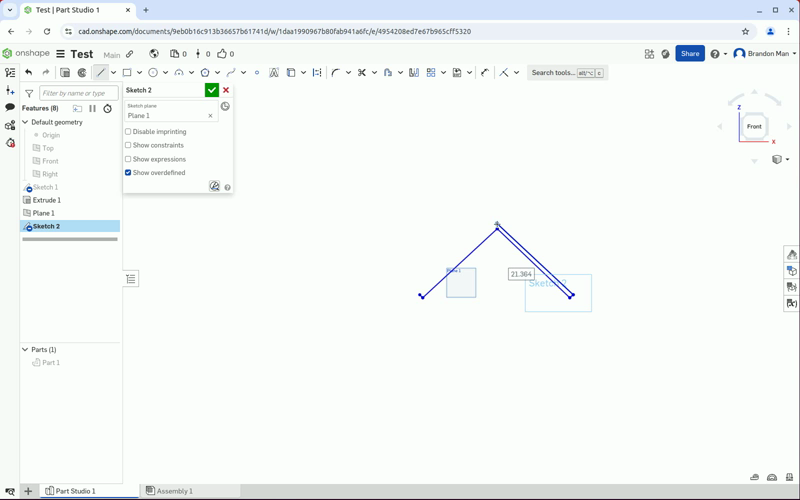
key_down(shift)
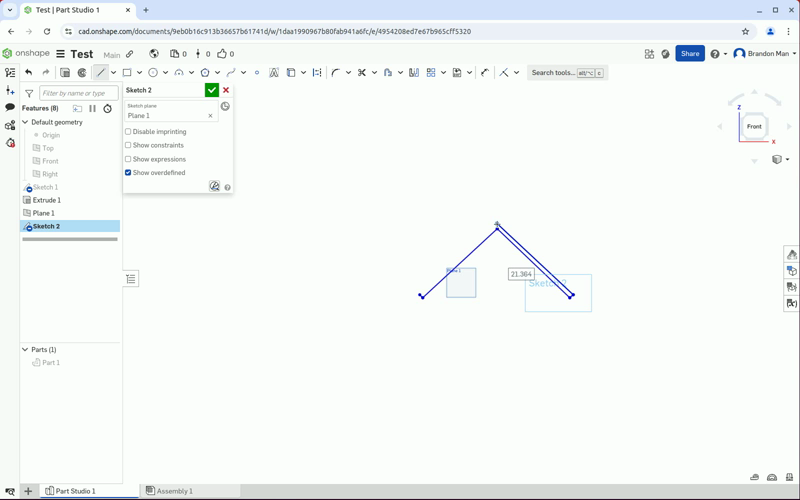
mouse_move(419, 294)
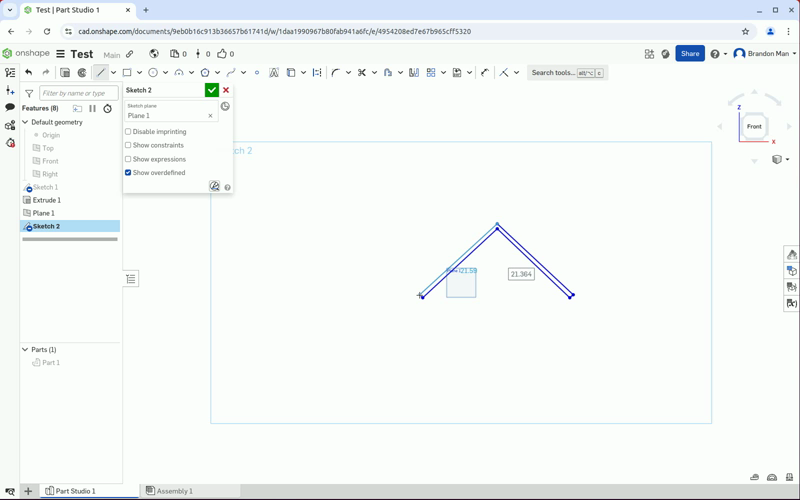
key_up(shift)
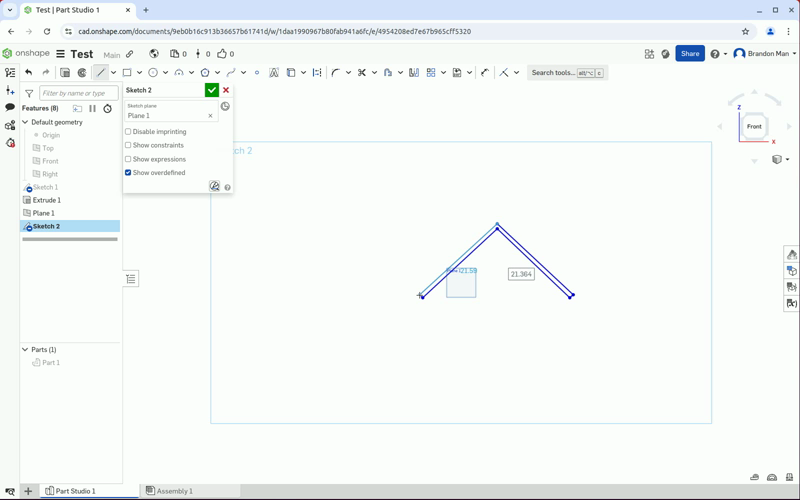
click(419, 294)
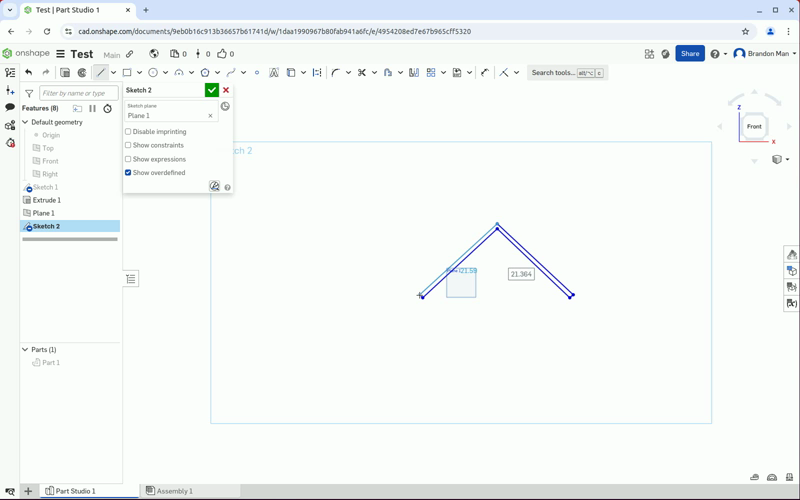
key(esc)
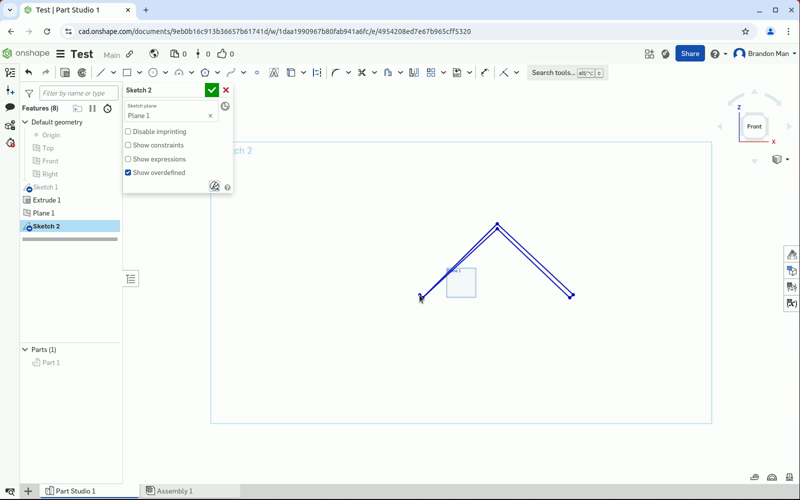
mouse_move(537, 264)
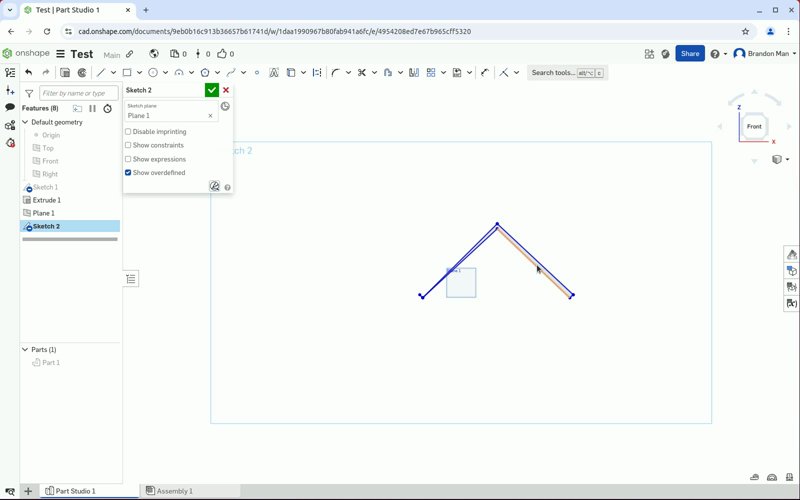
scroll(6)
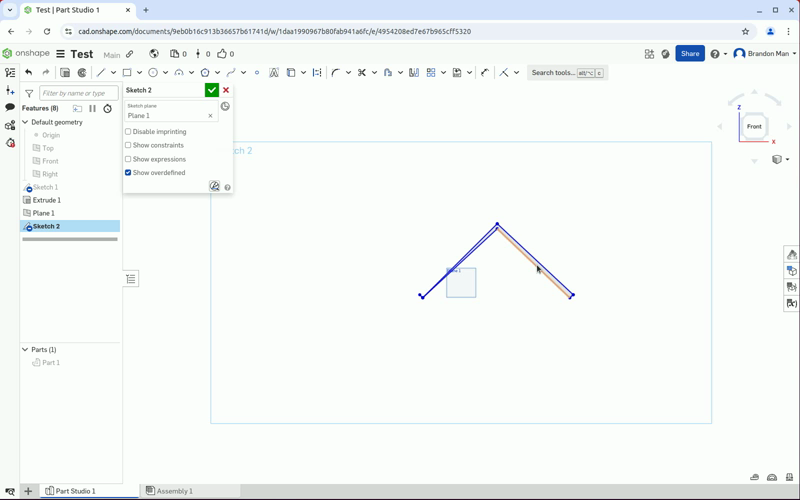
scroll(6)
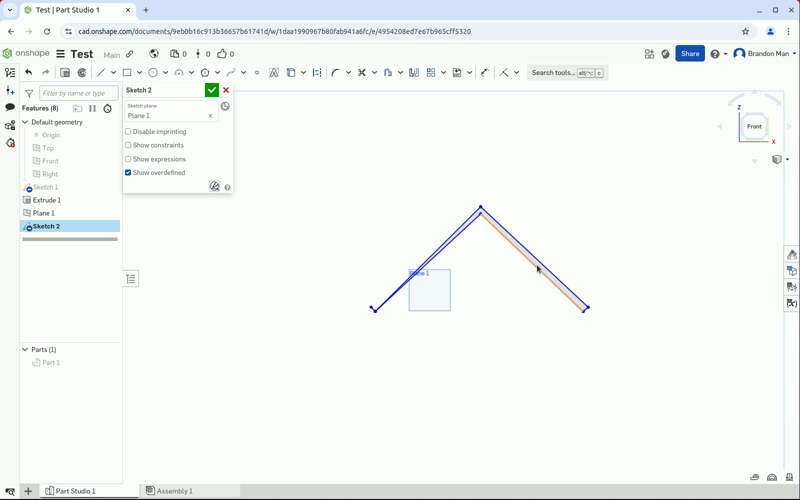
scroll(6)
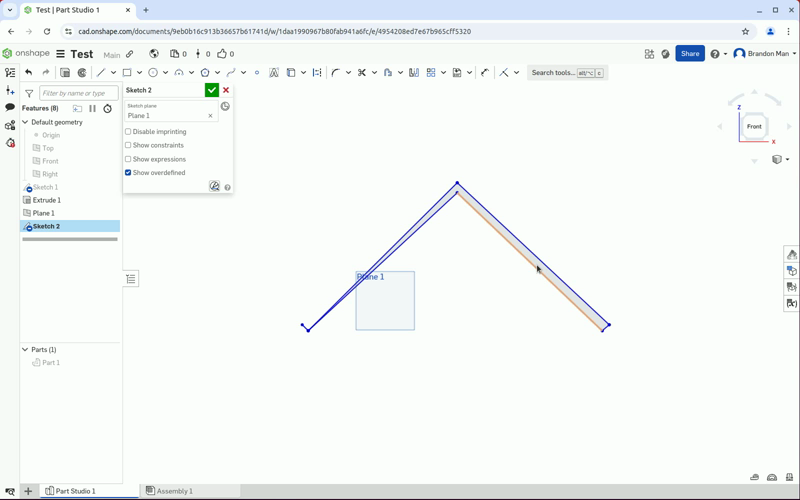
scroll(6)
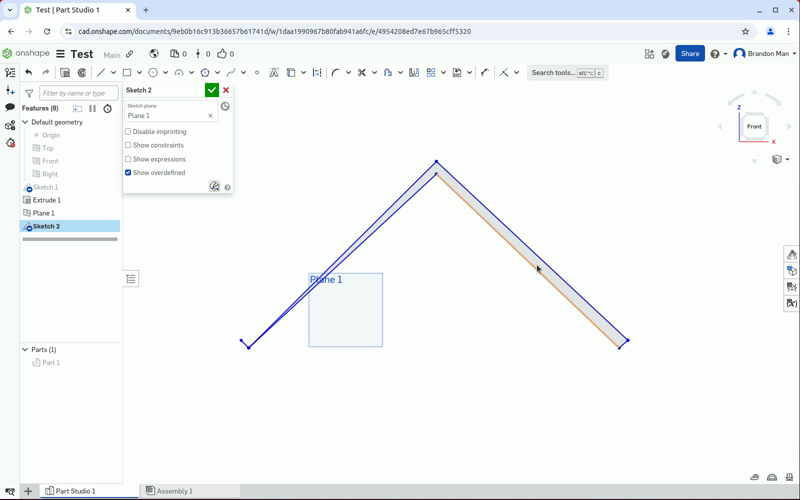
scroll(6)
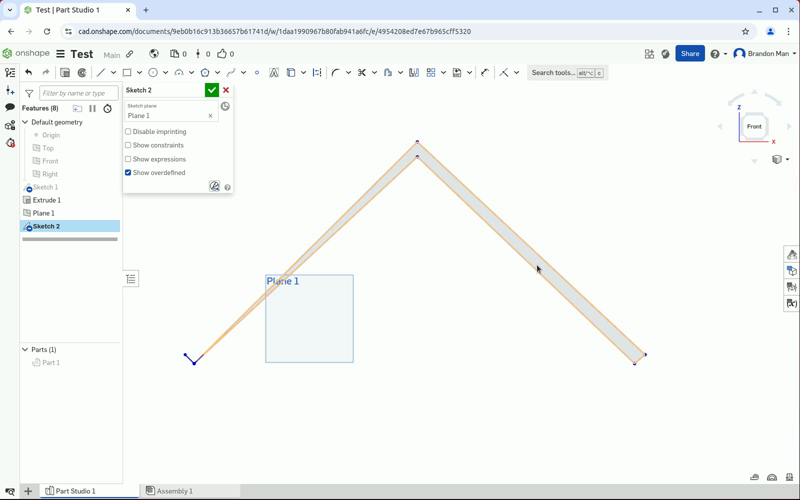
scroll(6)
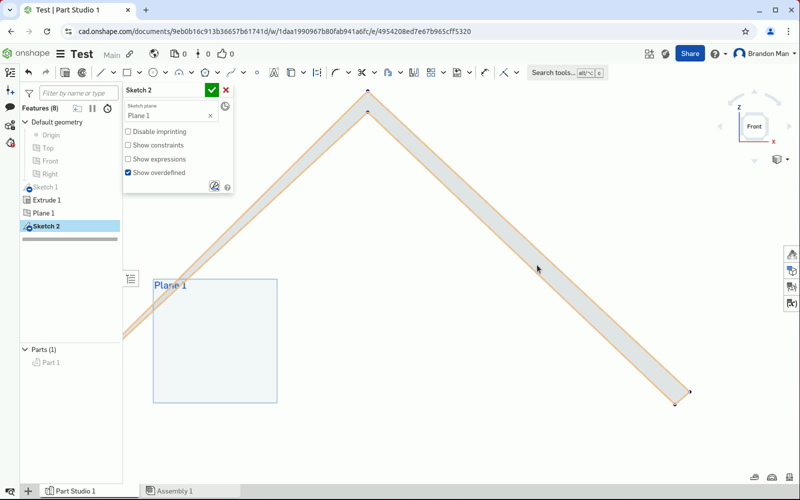
scroll(6)
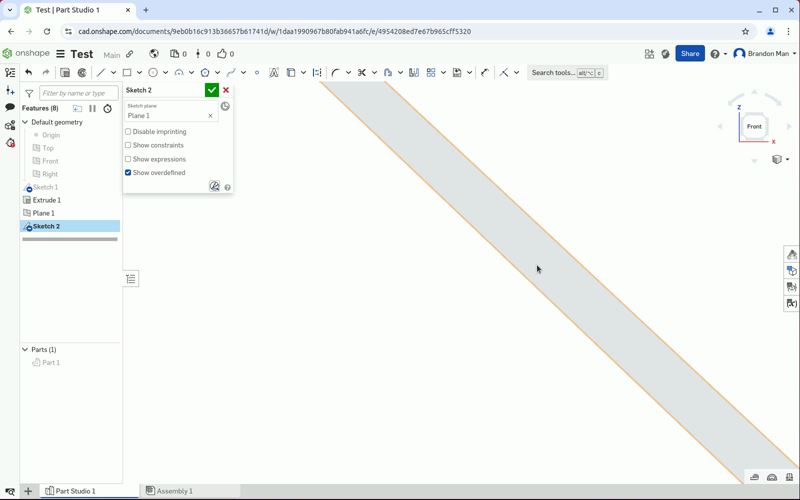
click(537, 264)
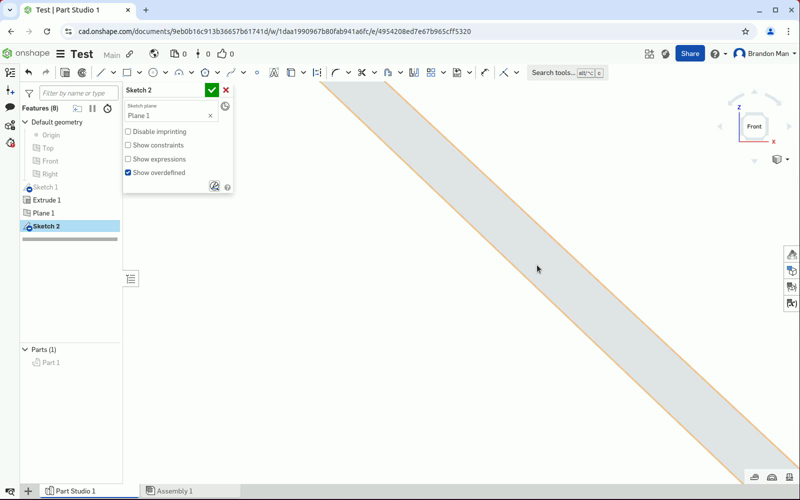
scroll(-6)
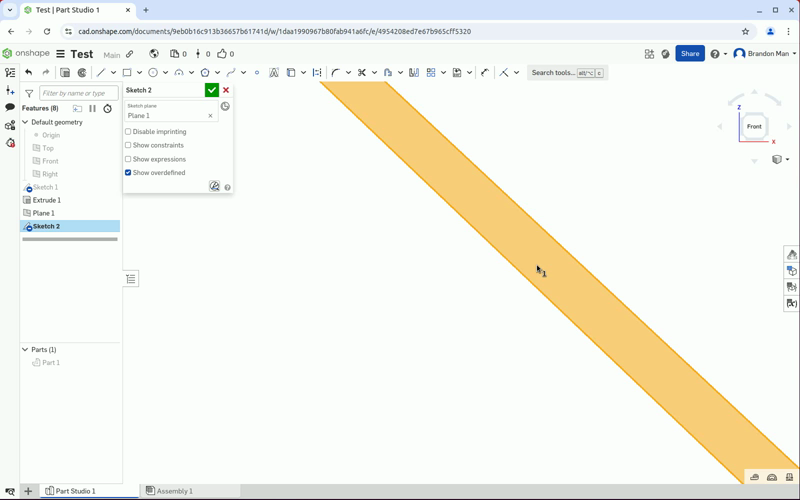
scroll(-6)
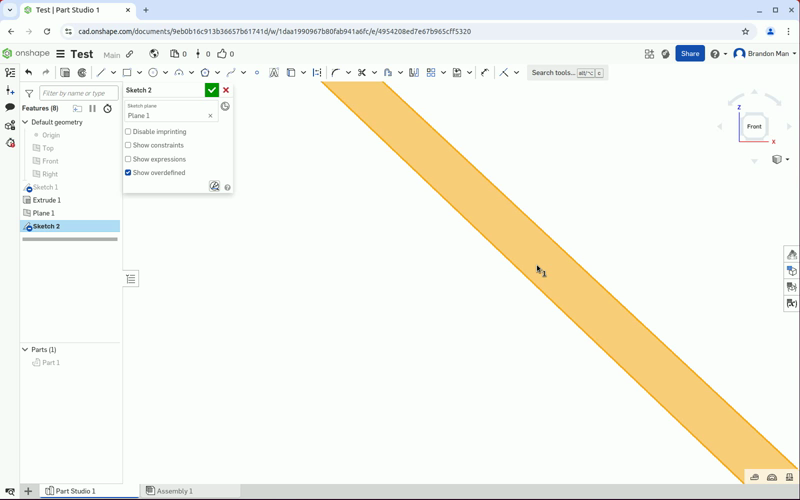
scroll(-6)
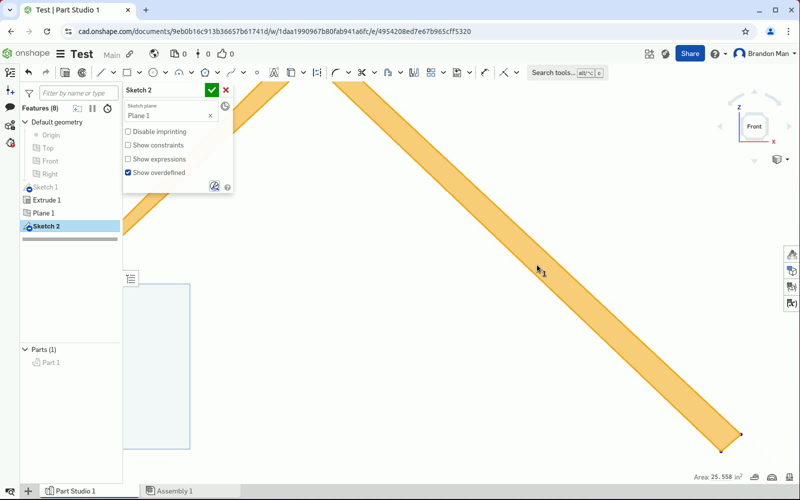
scroll(-6)
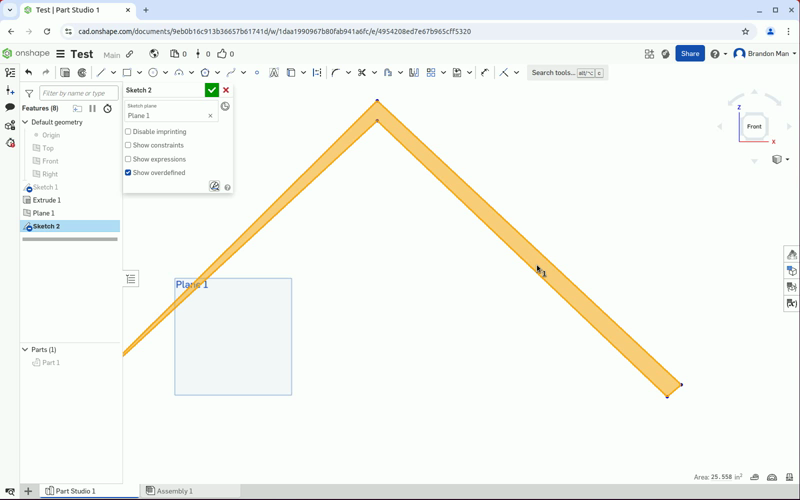
scroll(-6)
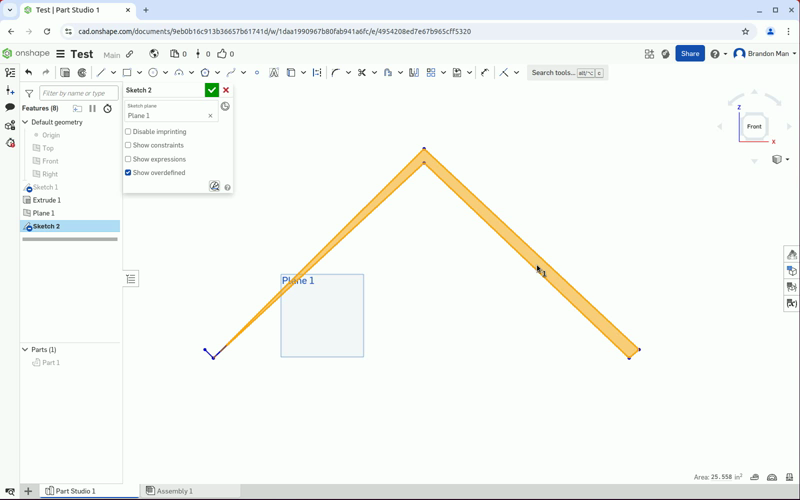
scroll(-6)
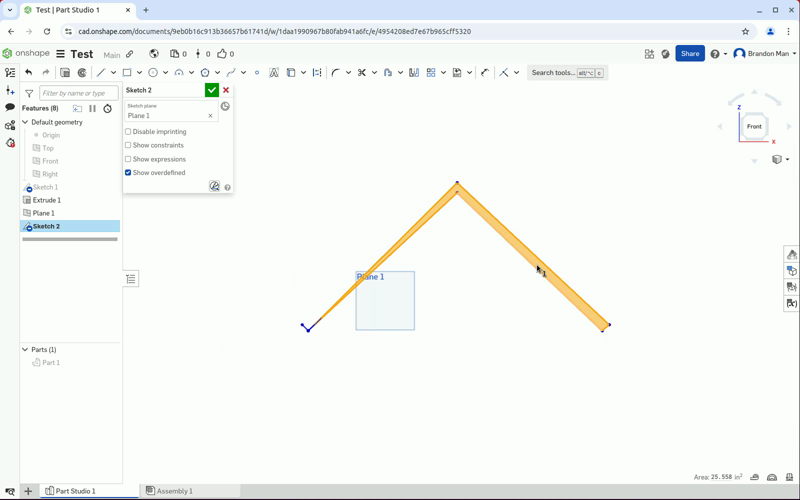
scroll(-6)
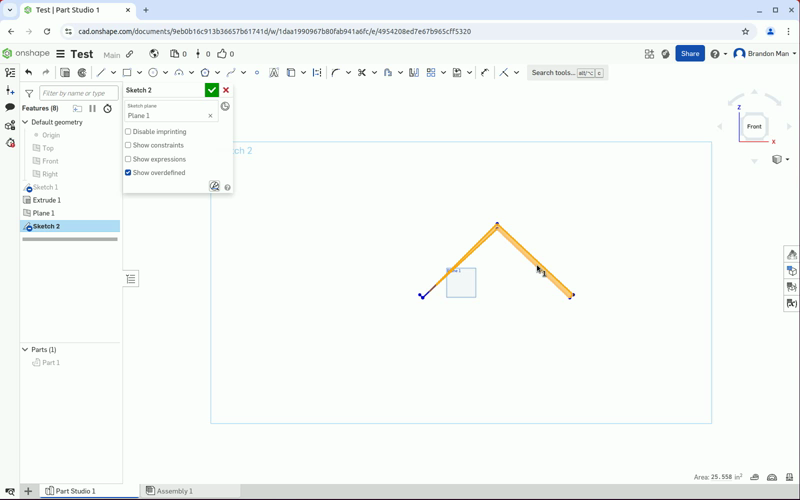
mouse_move(73, 352)
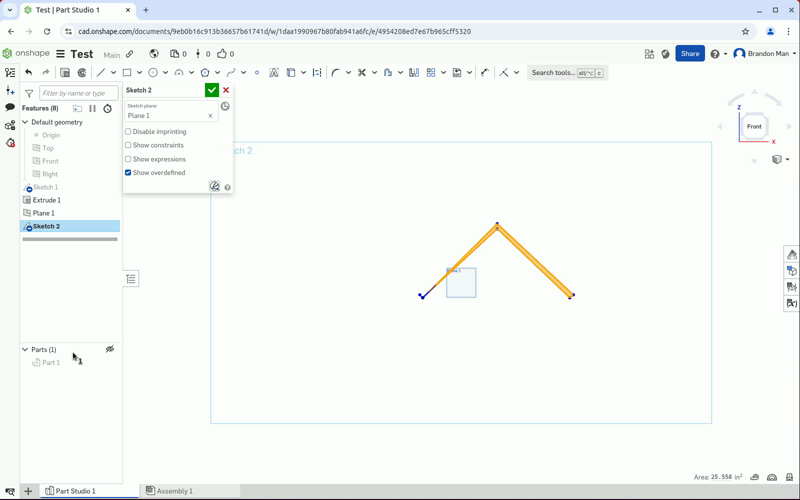
key(shift+y)
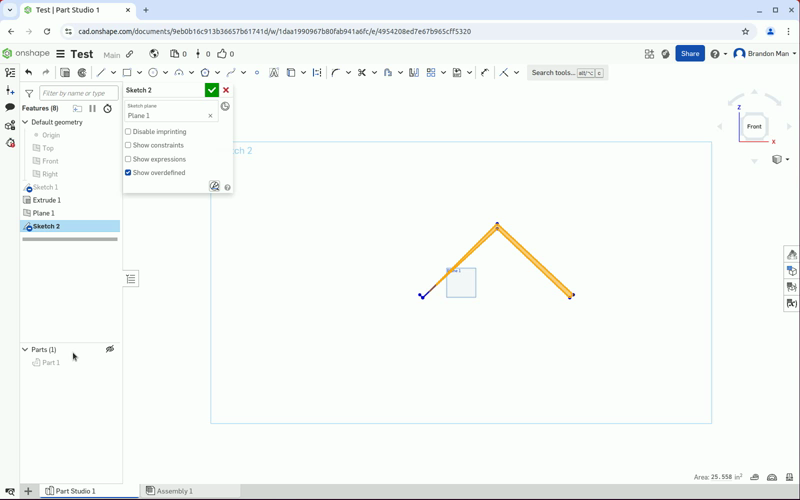
key(shift+e)
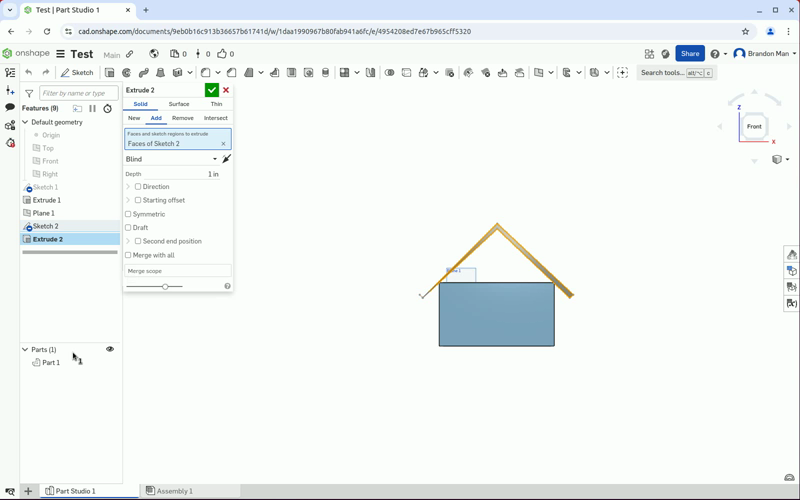
mouse_move(143, 106)
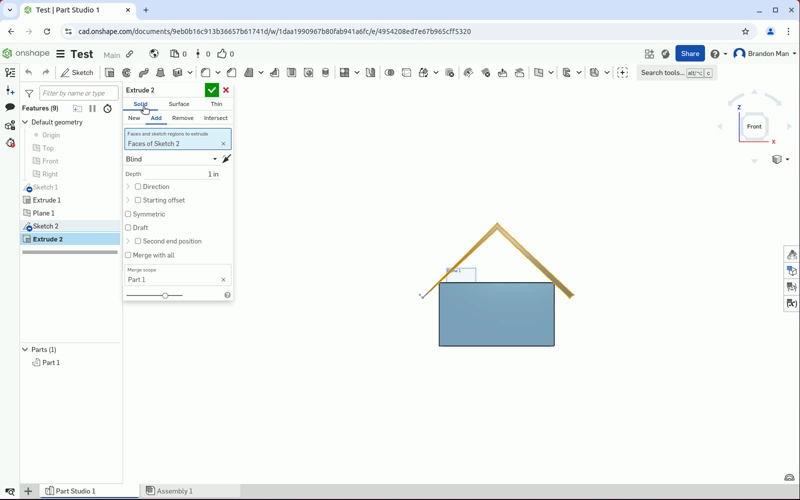
click(143, 106)
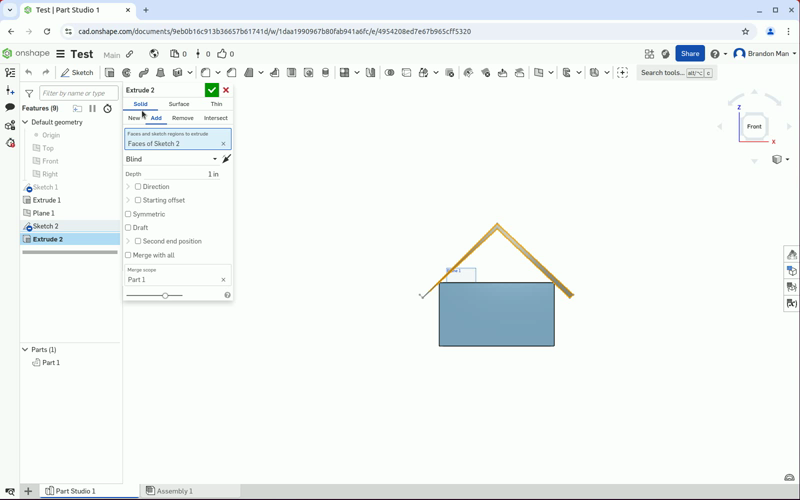
mouse_move(137, 120)
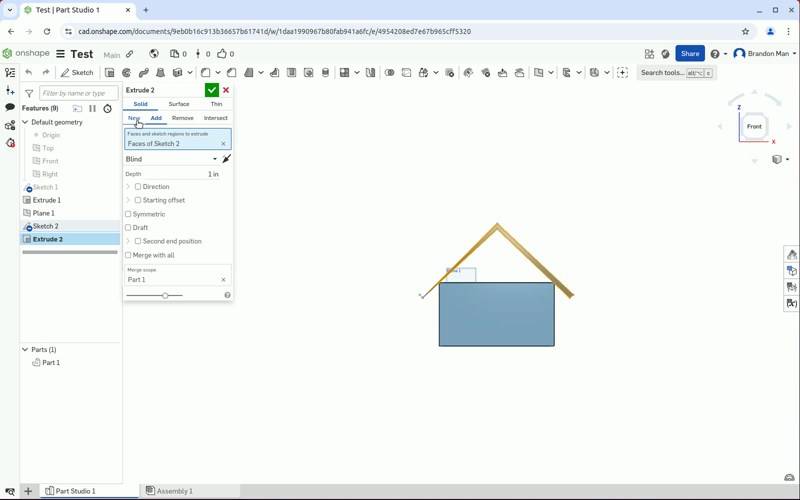
click(137, 120)
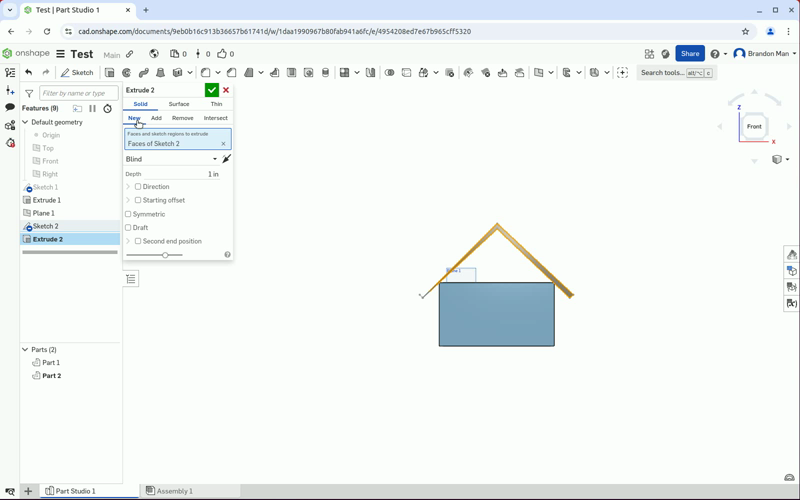
key(tab, 4)
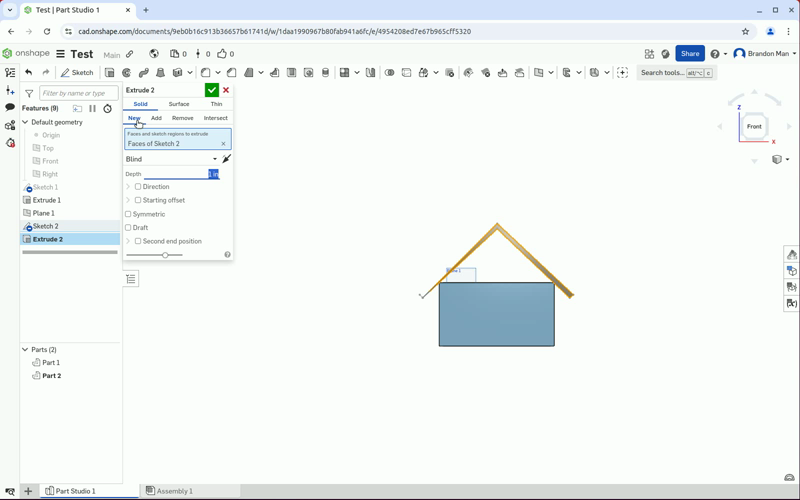
text(-11.313)
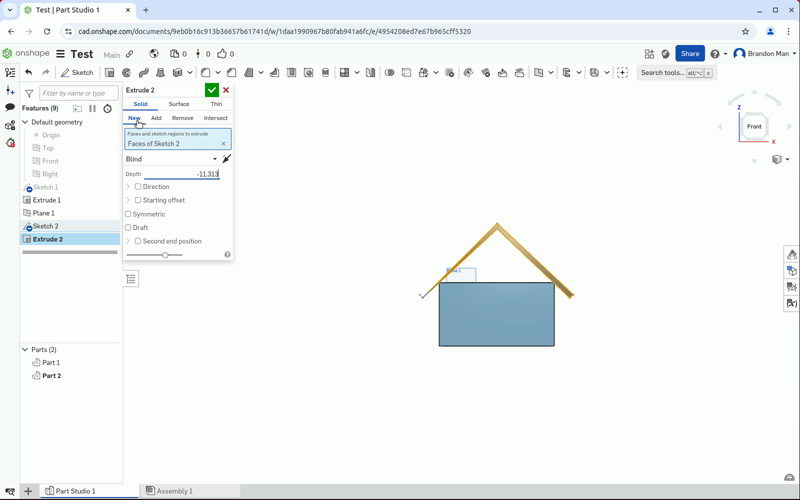
key(tab, 3)
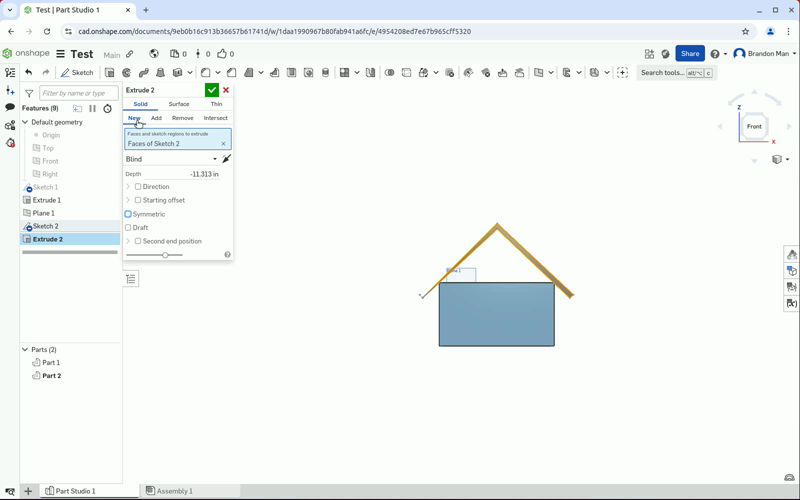
key(tab, 2)
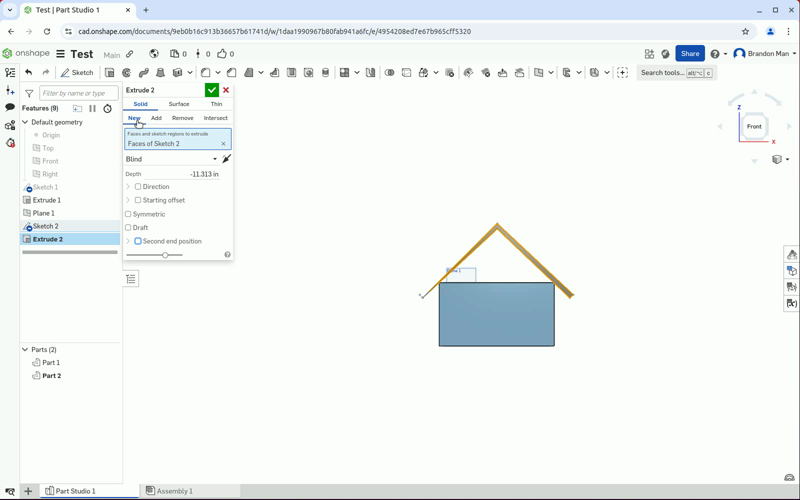
key(space)
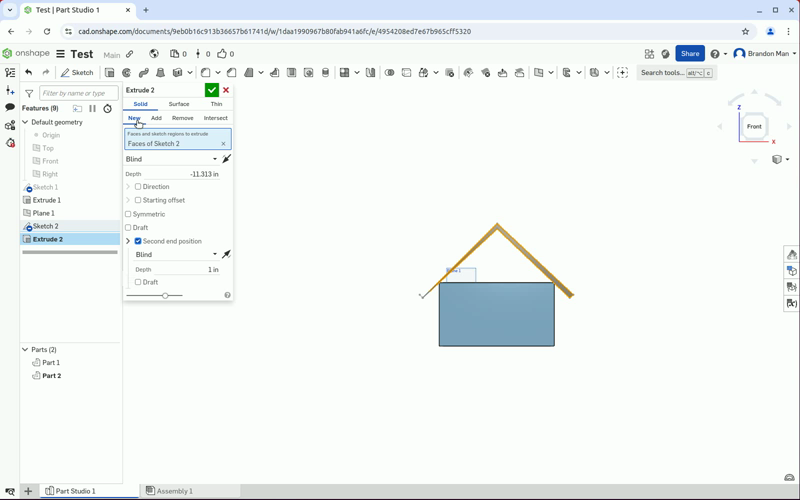
key(tab, 3)
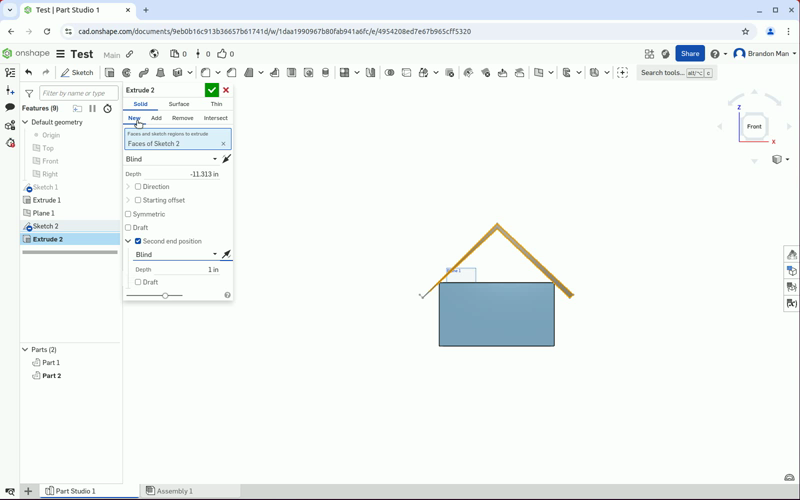
text(2.648)
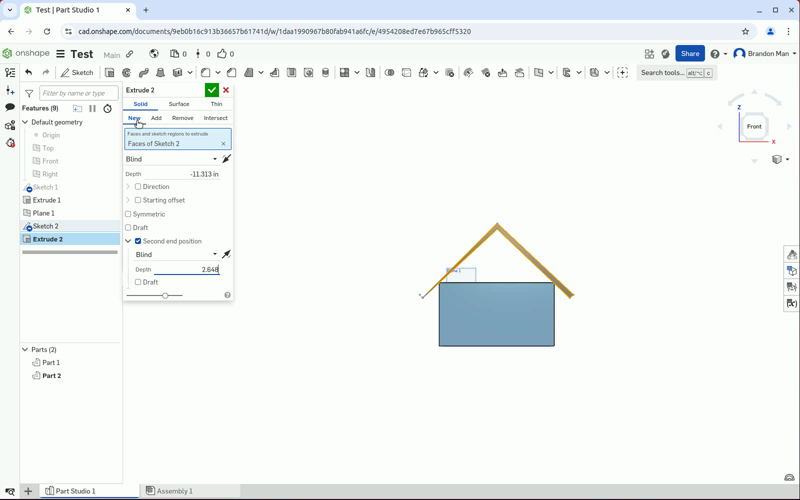
key(enter)
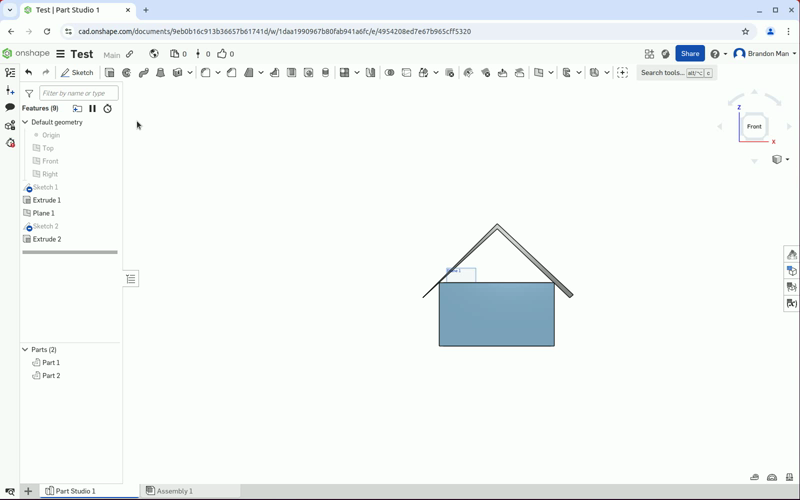
key(shift+h)
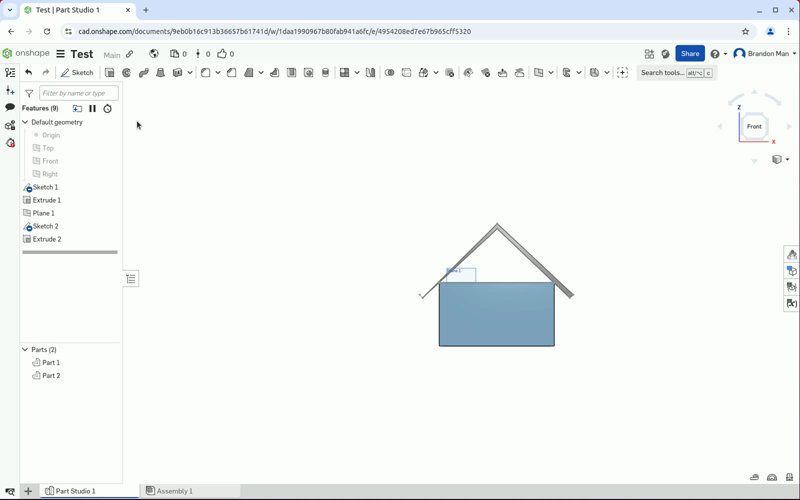
key(shift+h)
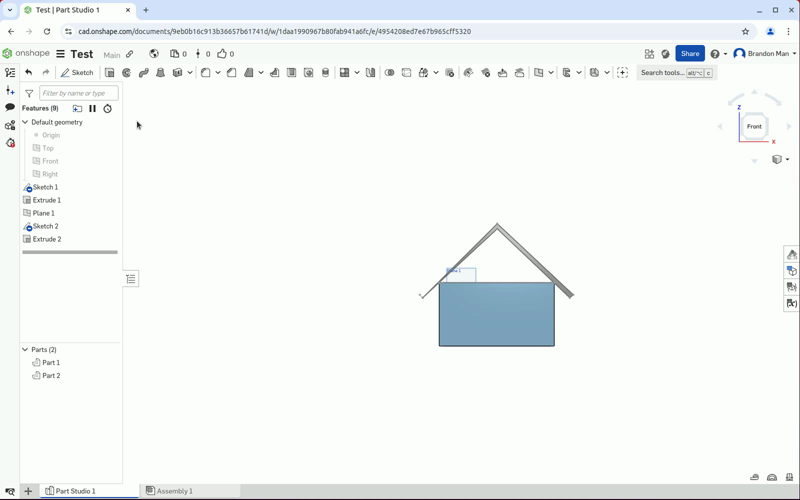
key(shift+7)
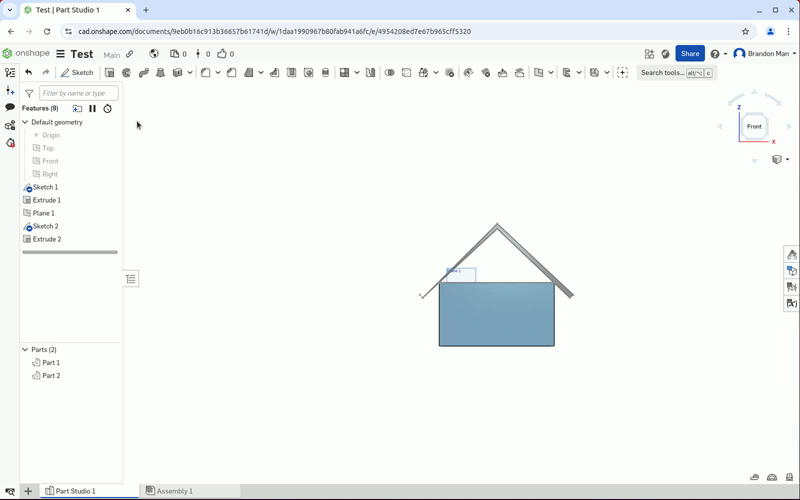
key(left, 2)
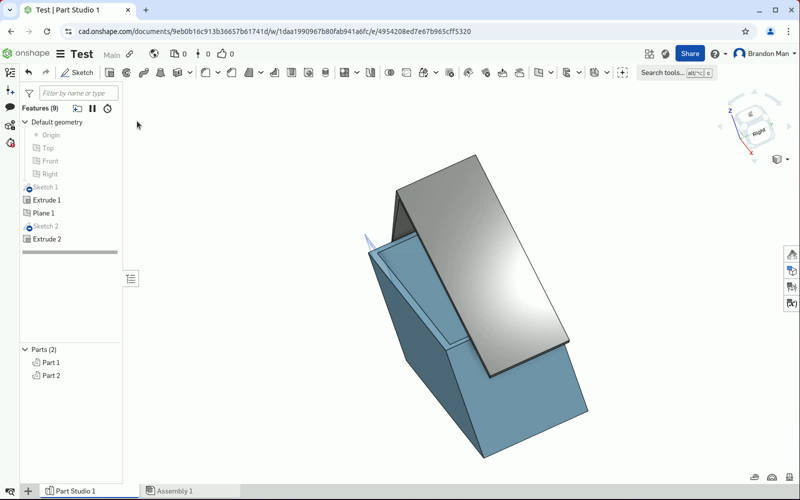
key(down, 2)
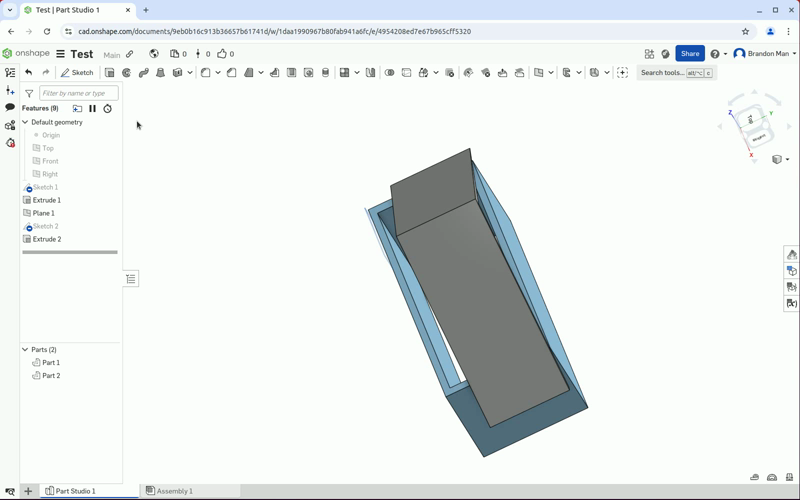
key(up, 2)
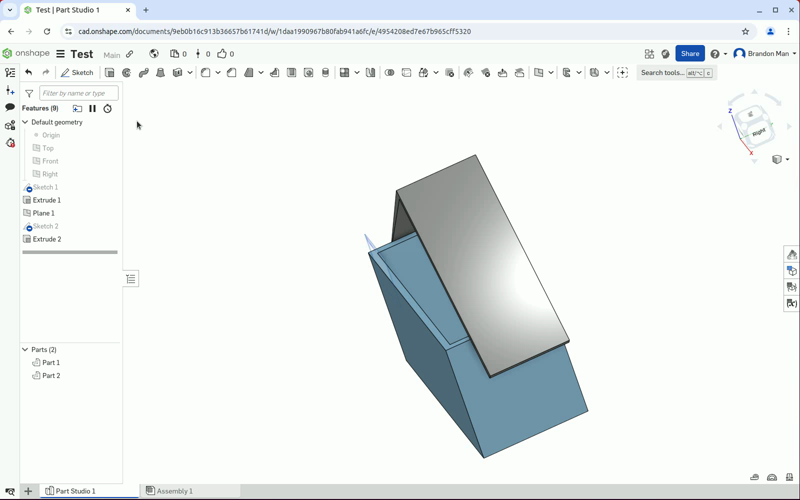
key(right, 2)
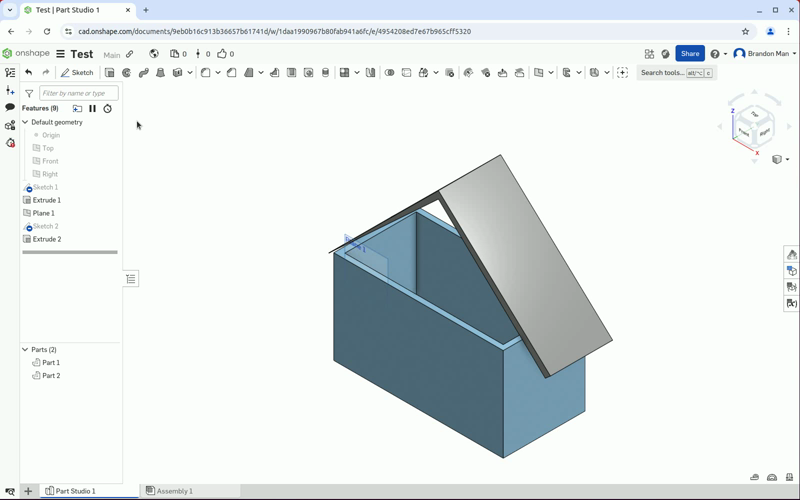
mouse_move(73, 189)
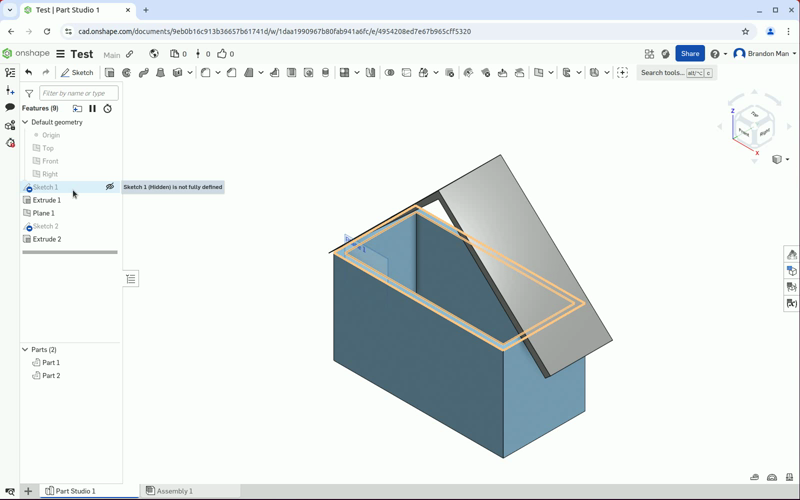
click(73, 189)